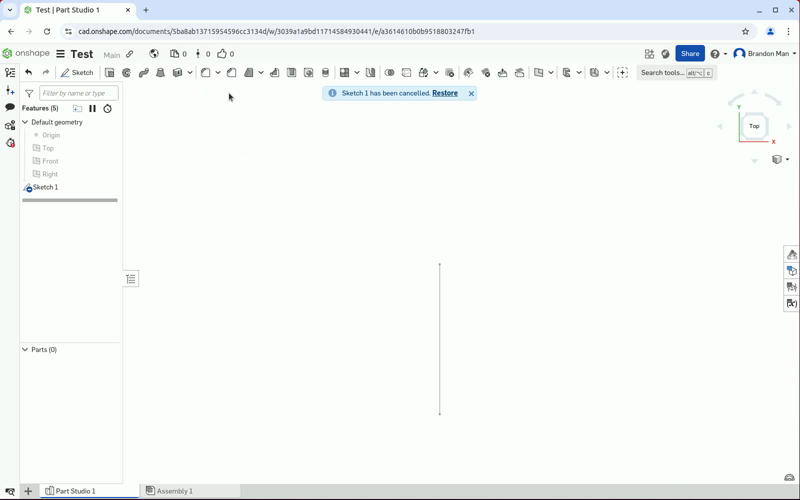
key(shift+h)
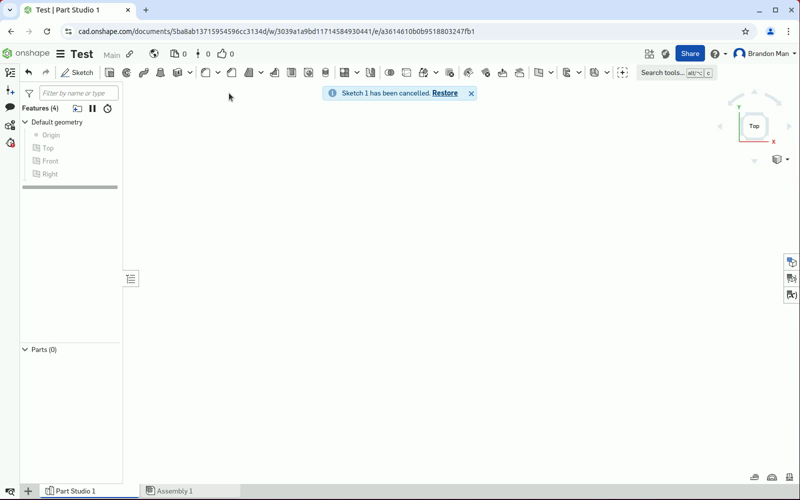
mouse_move(73, 352)
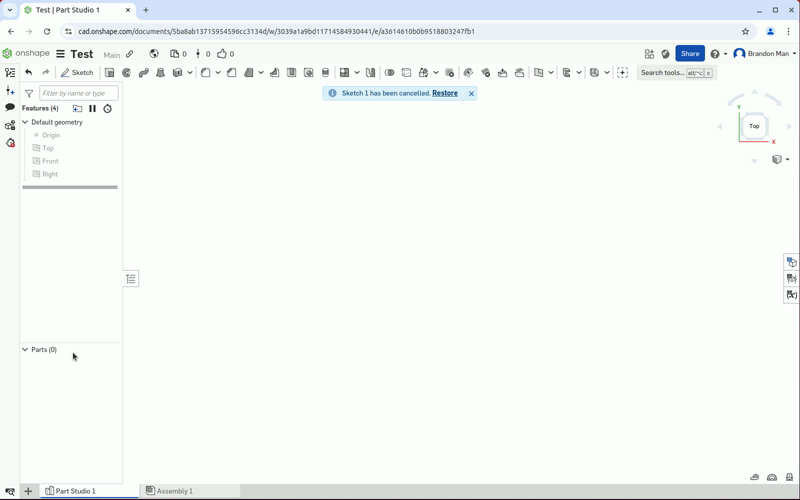
key(y)
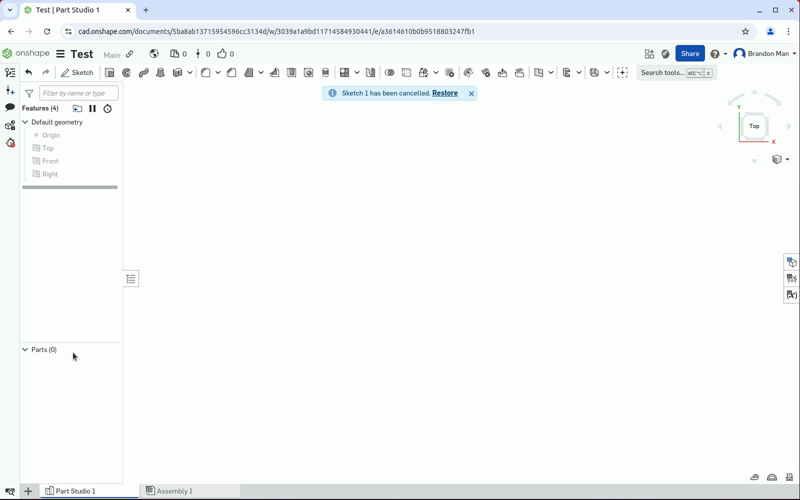
key(shift+p)
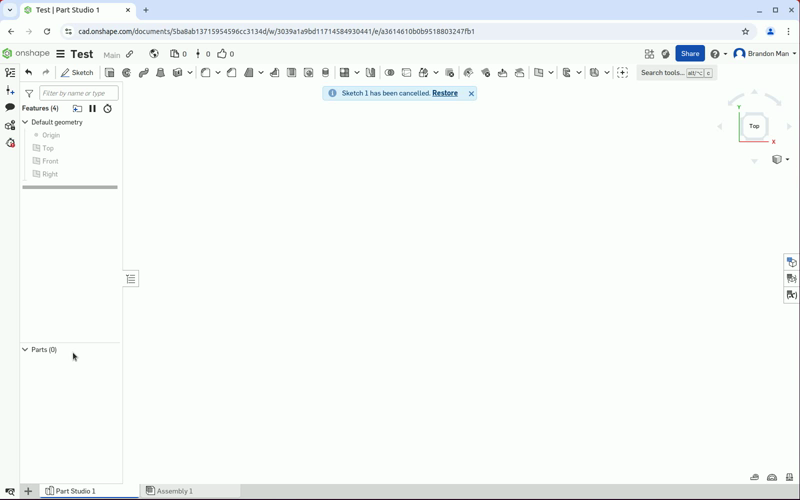
key(space)
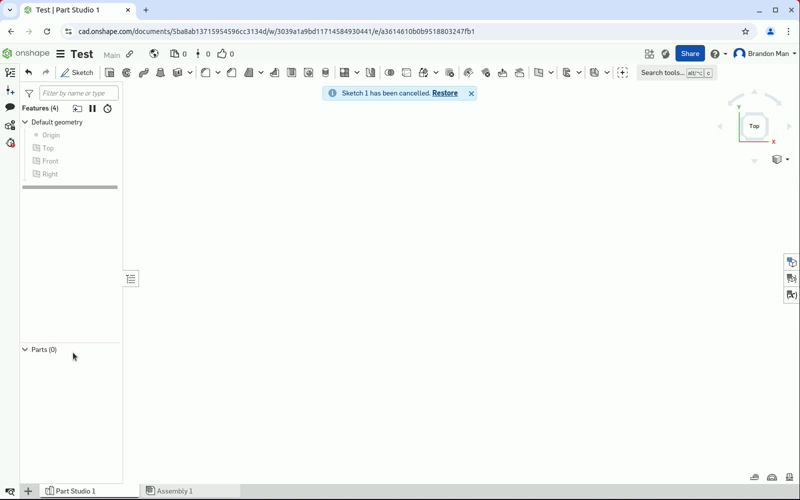
key_down(shift)
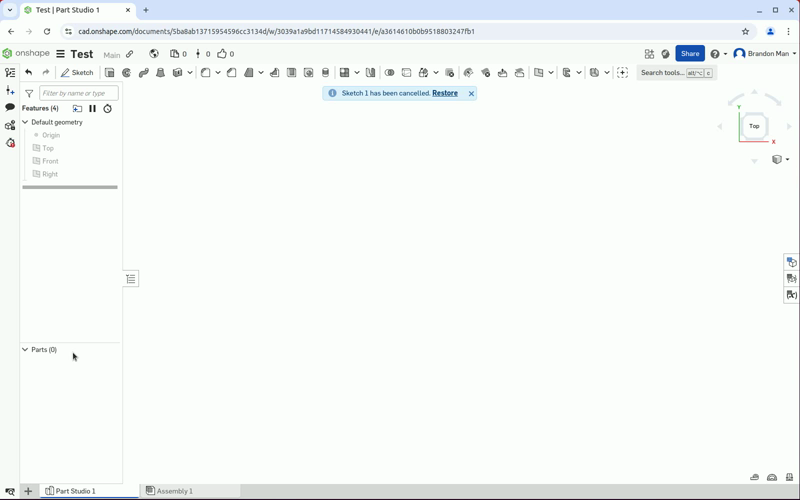
key(up)
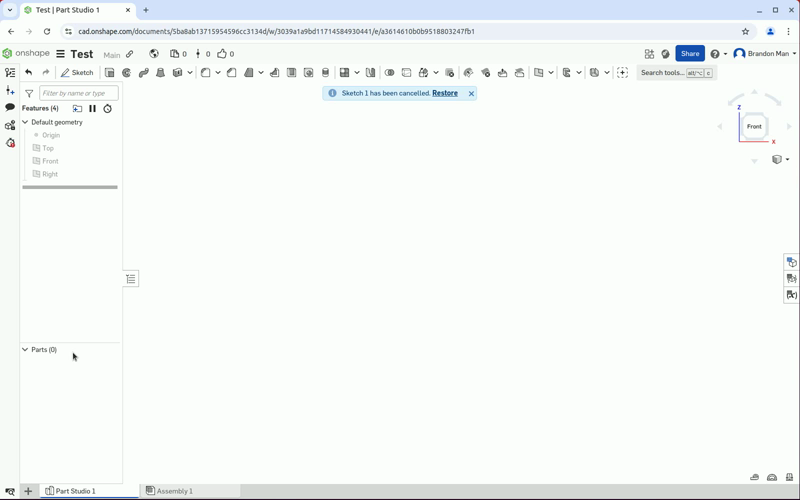
key_up(shift)
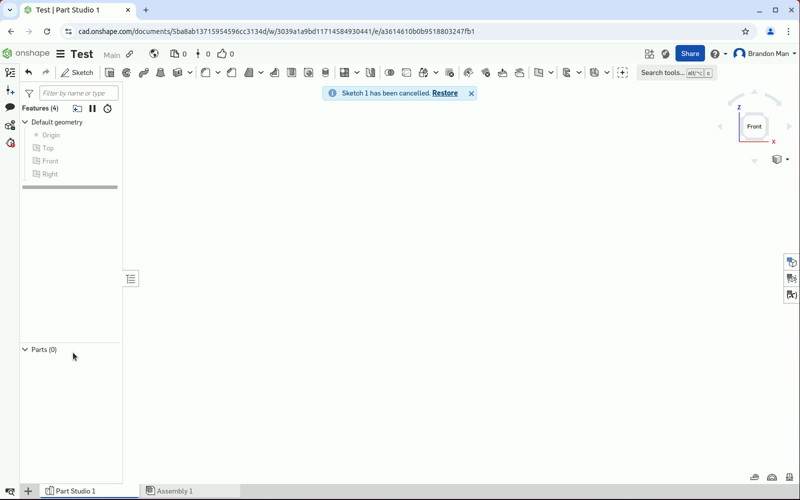
mouse_move(73, 352)
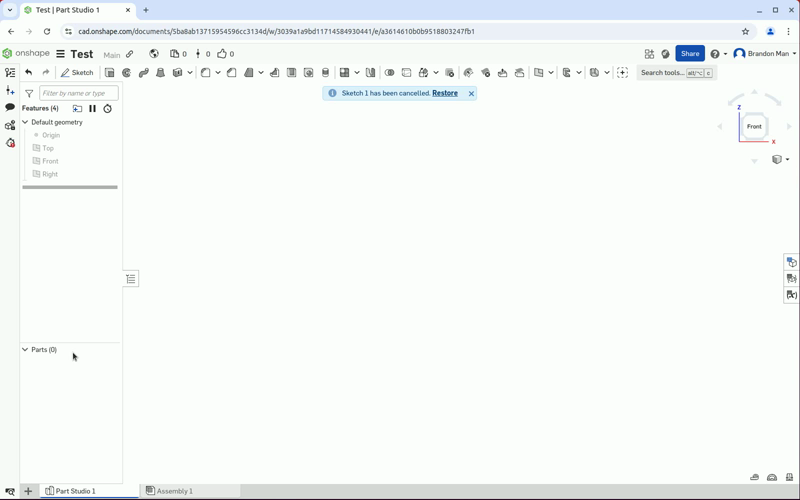
key(shift+y)
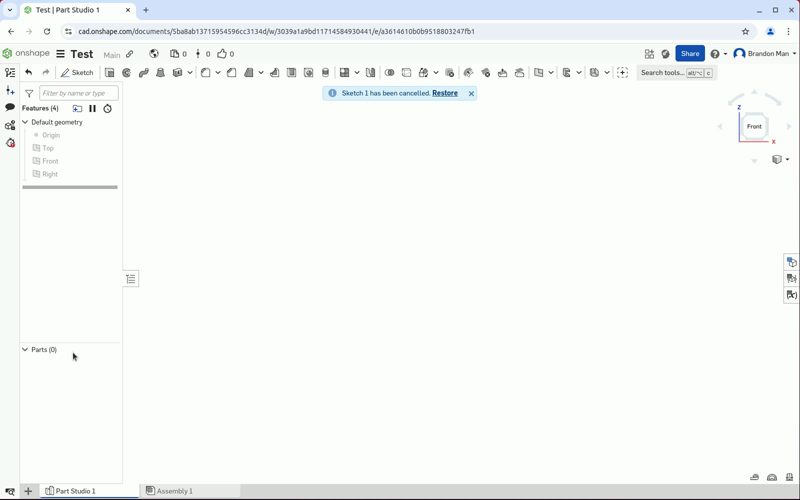
key(shift+s)
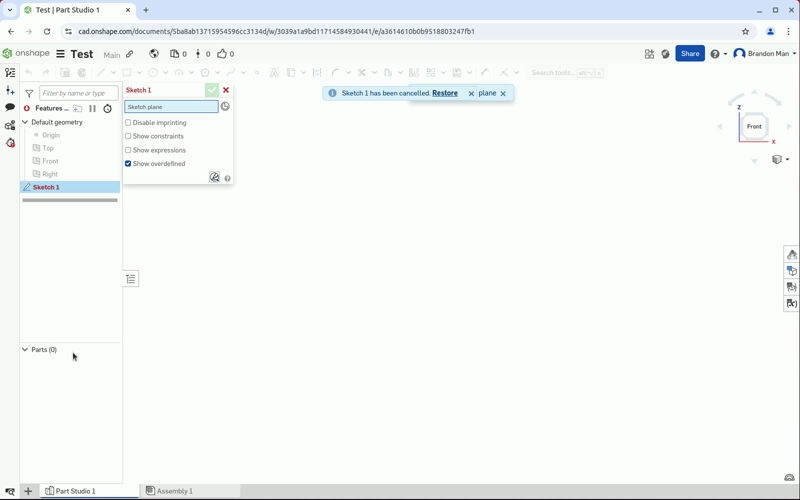
mouse_move(73, 163)
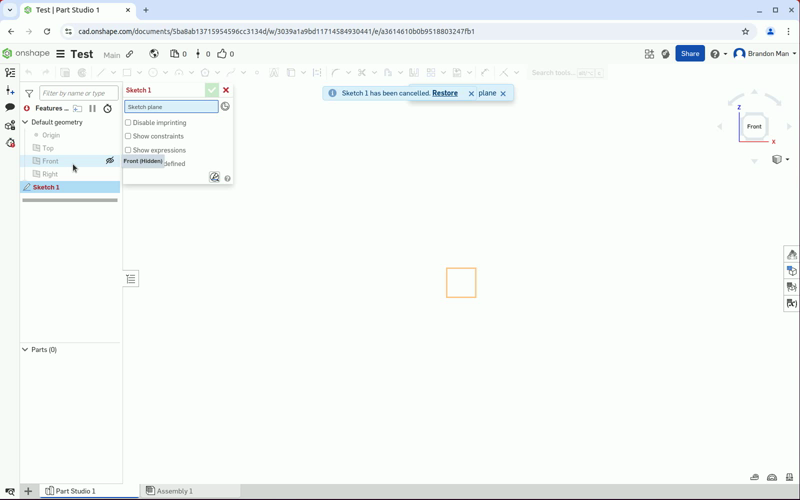
click(73, 163)
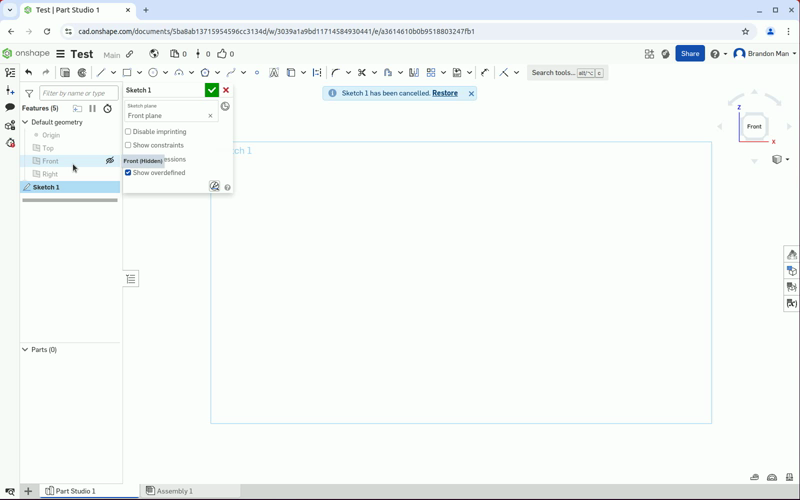
mouse_move(73, 352)
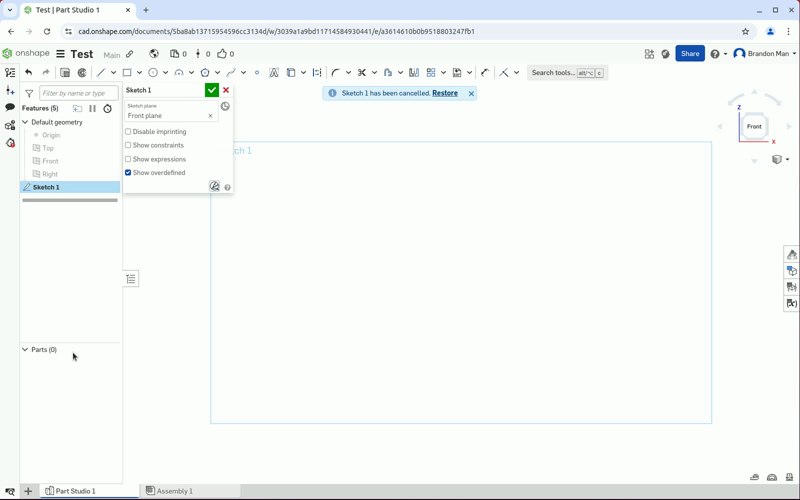
key(y)
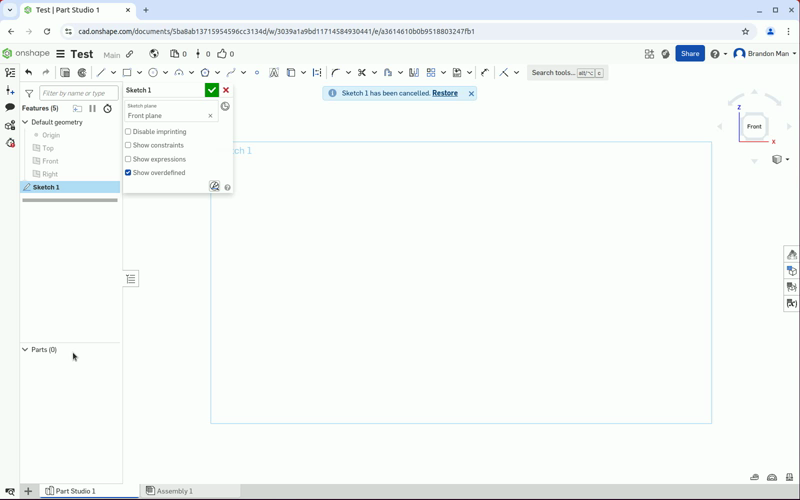
key(l)
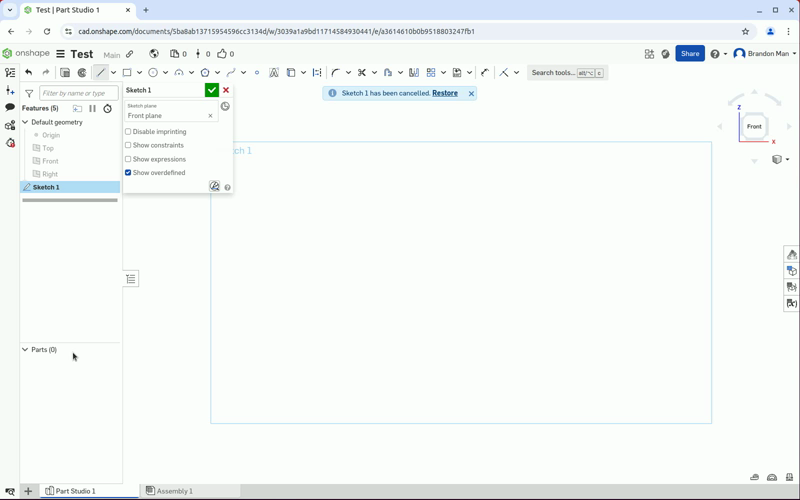
key_down(shift)
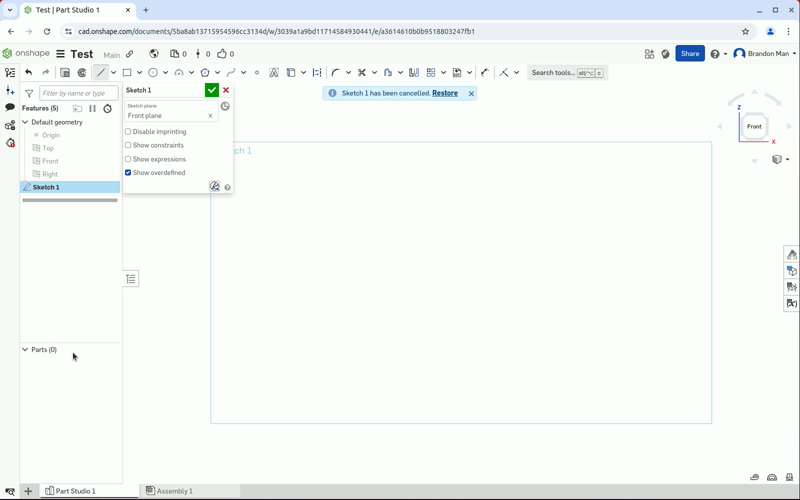
mouse_move(348, 339)
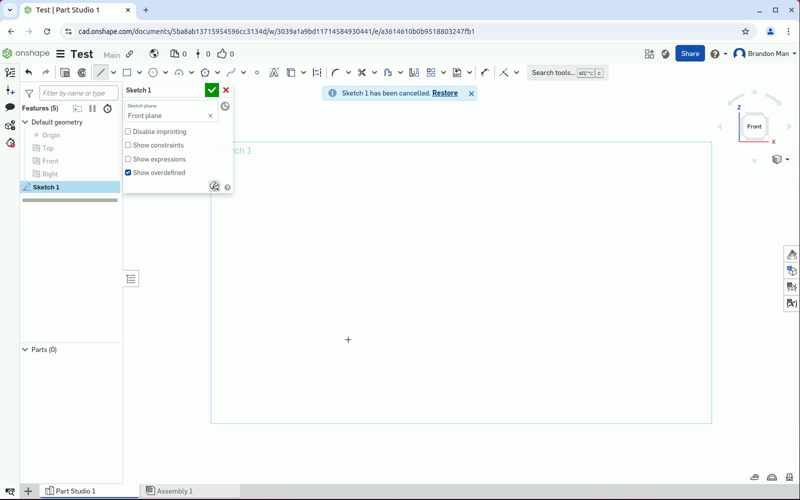
click(348, 339)
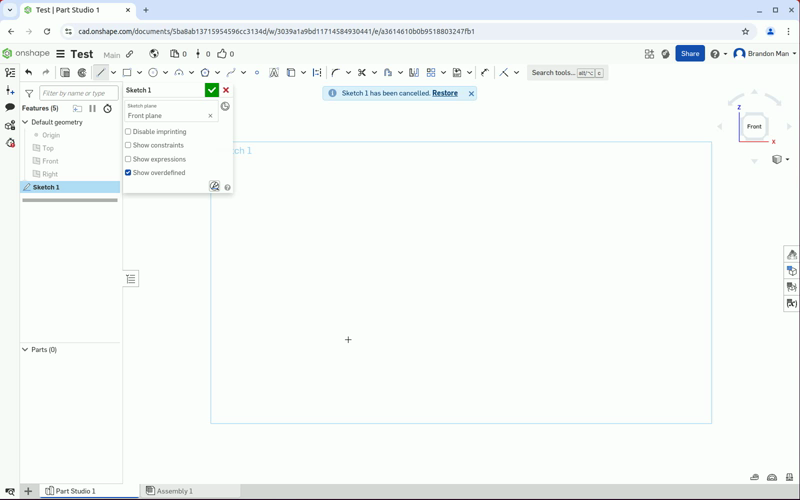
key_up(shift)
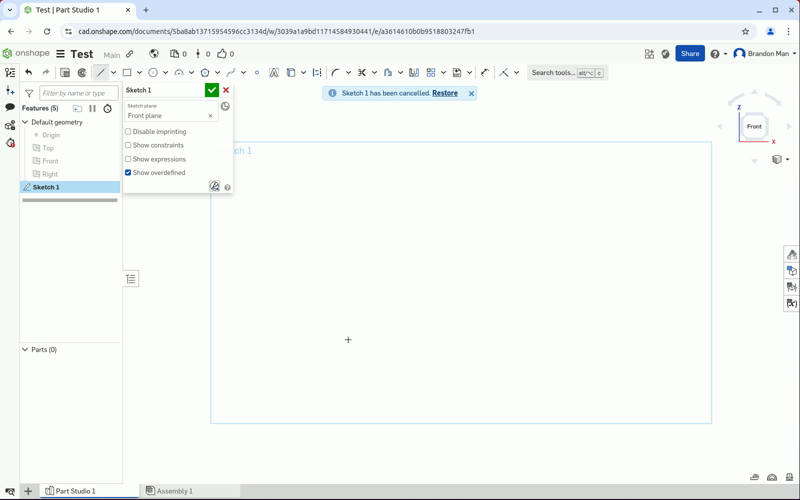
key_down(shift)
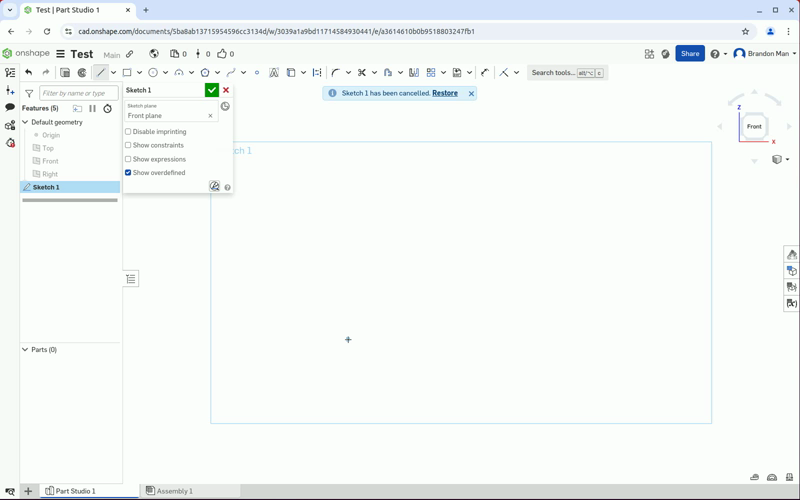
mouse_move(539, 339)
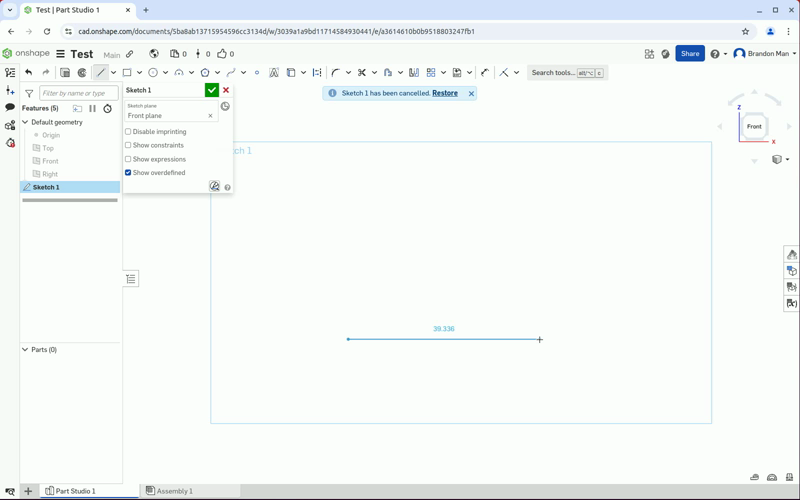
click(539, 339)
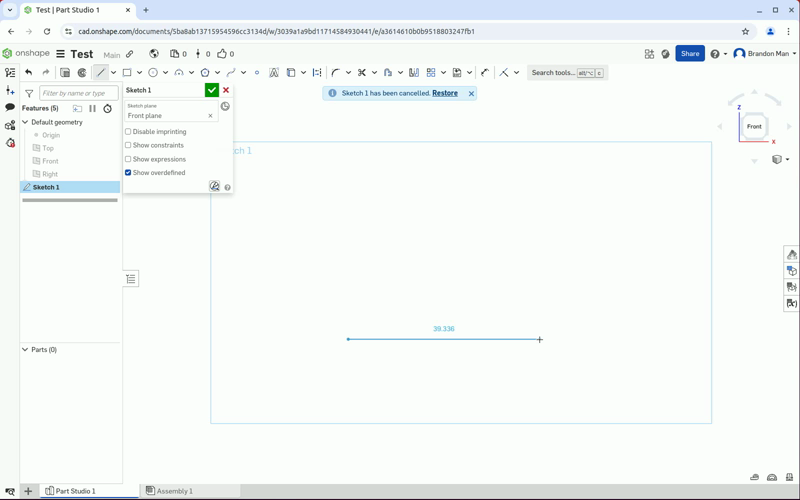
key_up(shift)
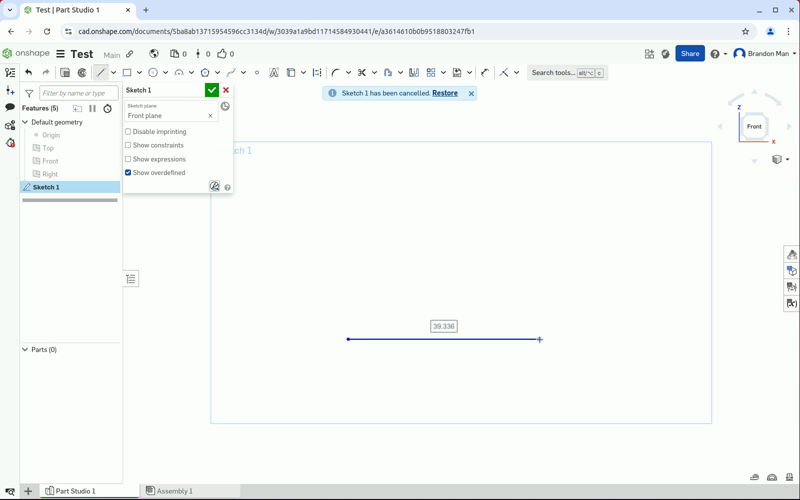
key_down(shift)
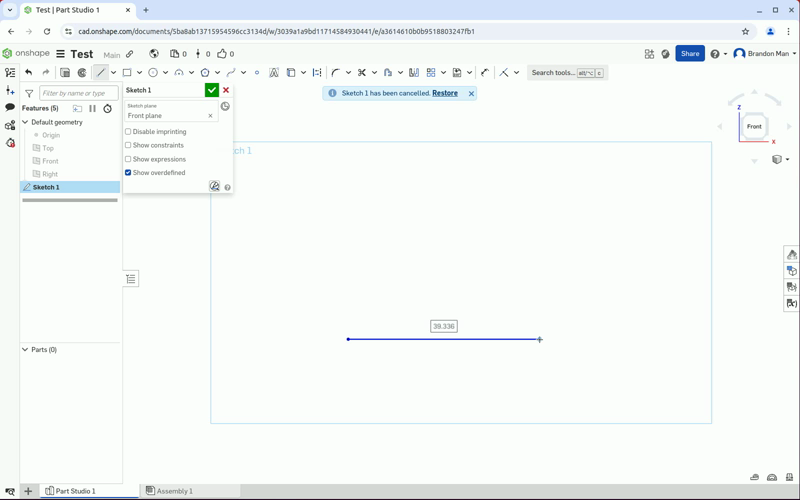
mouse_move(539, 222)
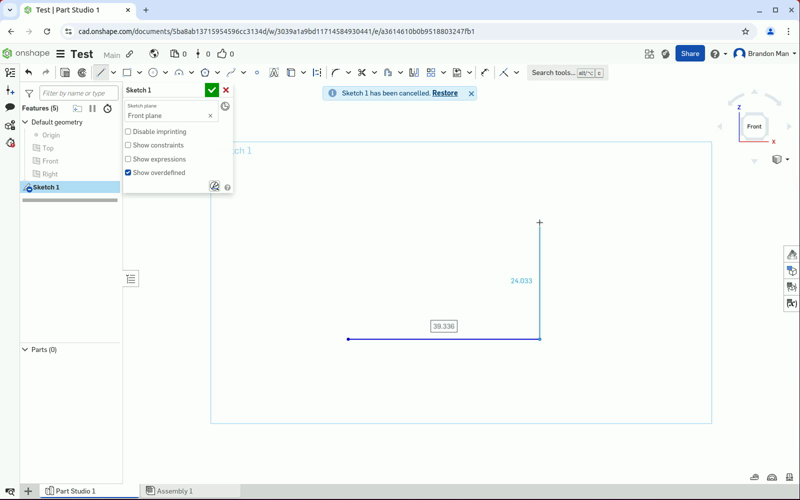
click(539, 222)
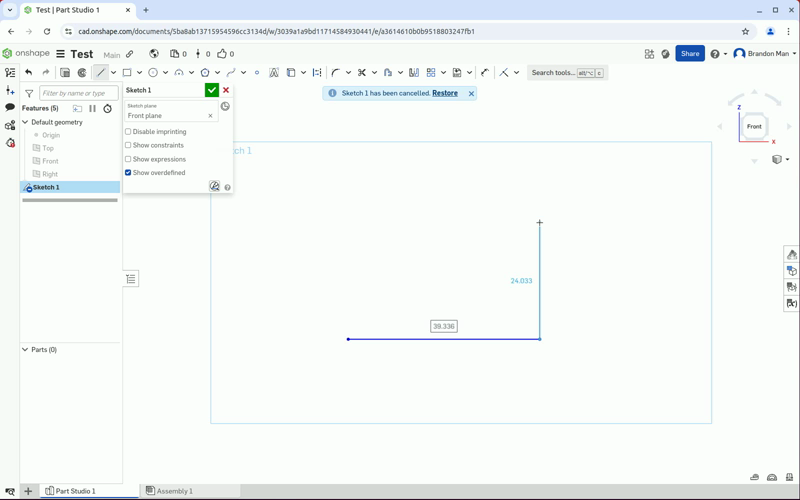
key_up(shift)
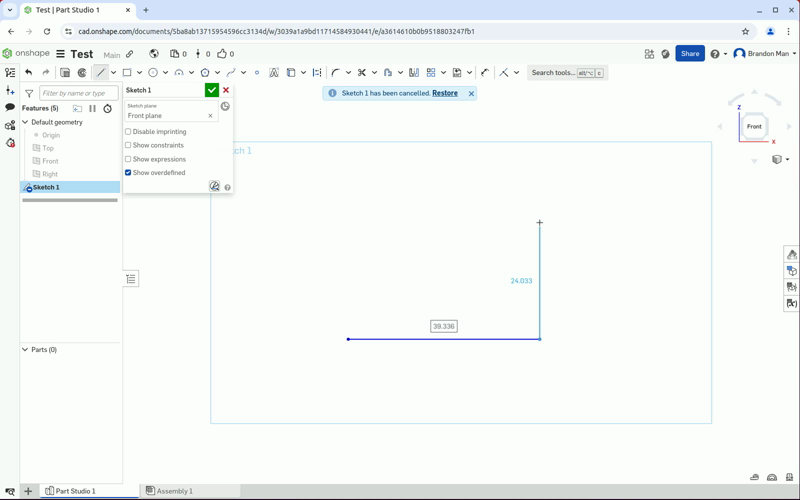
key_down(shift)
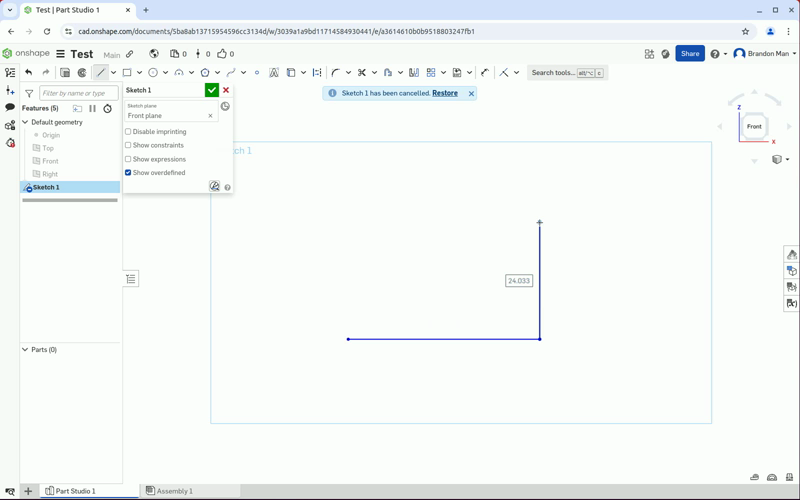
mouse_move(348, 222)
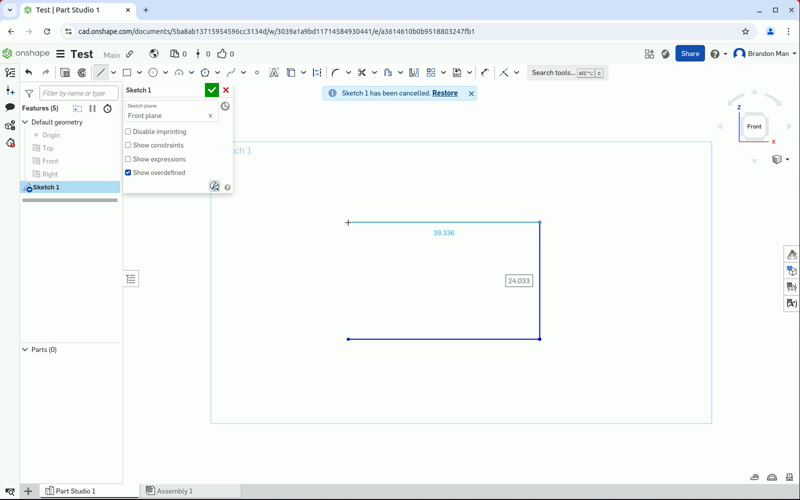
click(348, 222)
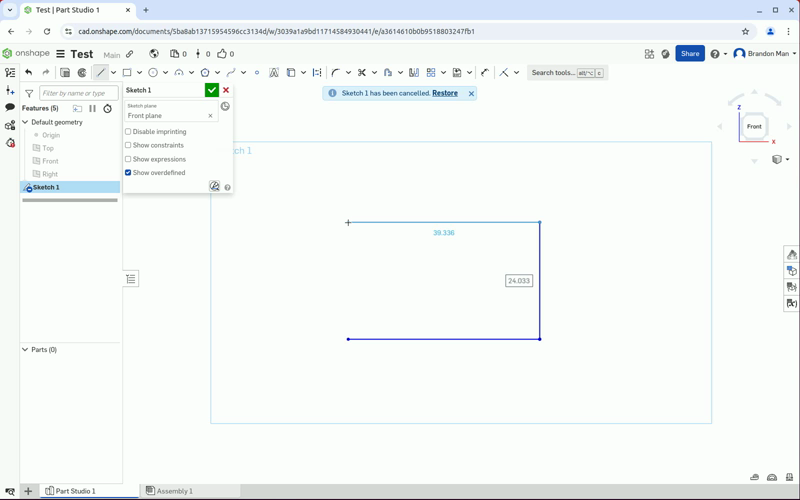
key_up(shift)
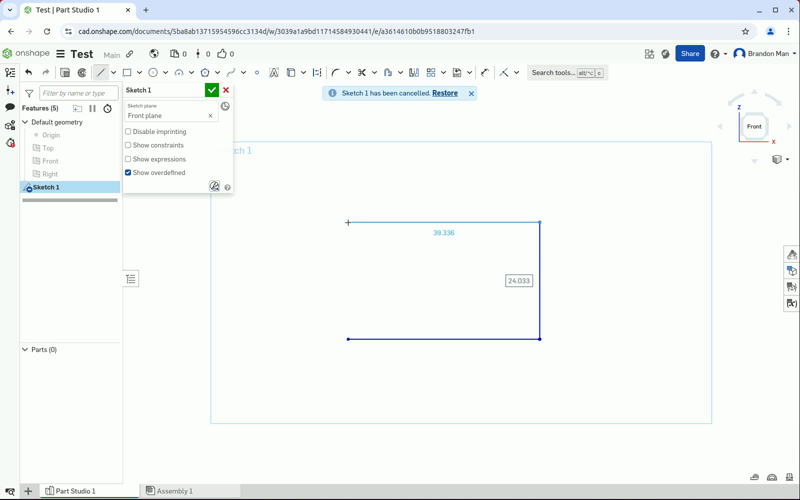
key_down(shift)
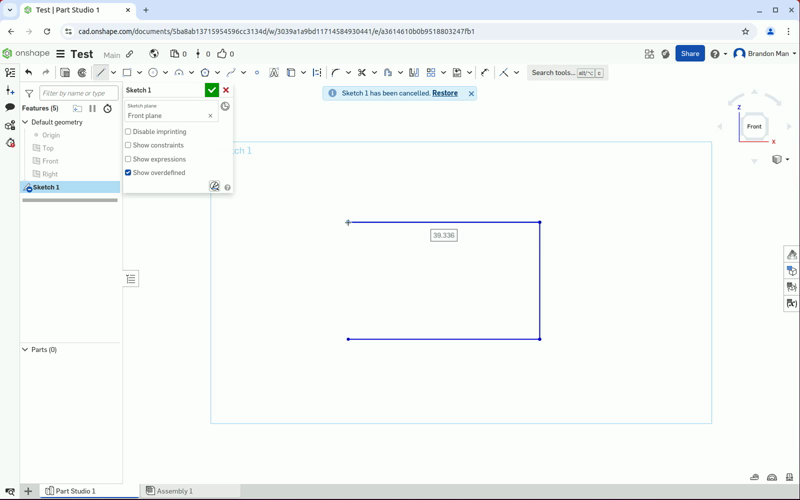
mouse_move(348, 339)
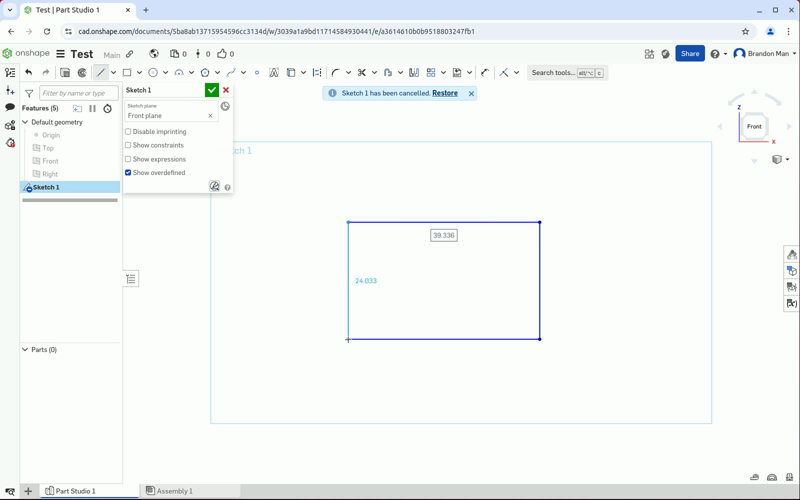
key_up(shift)
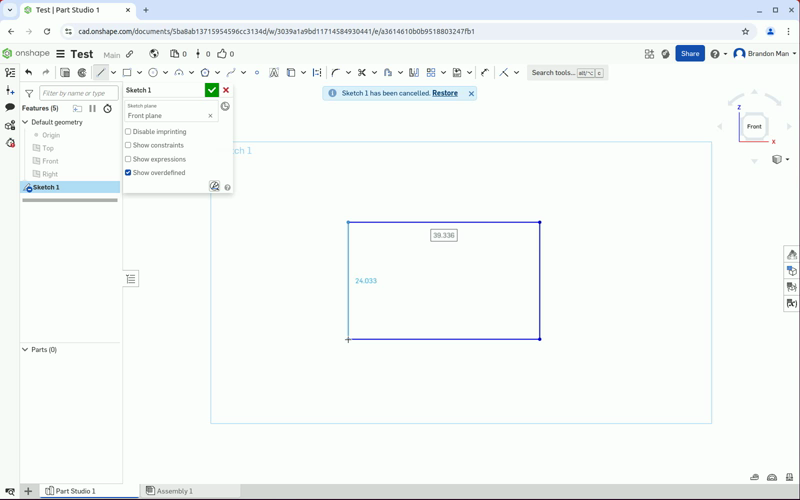
click(348, 339)
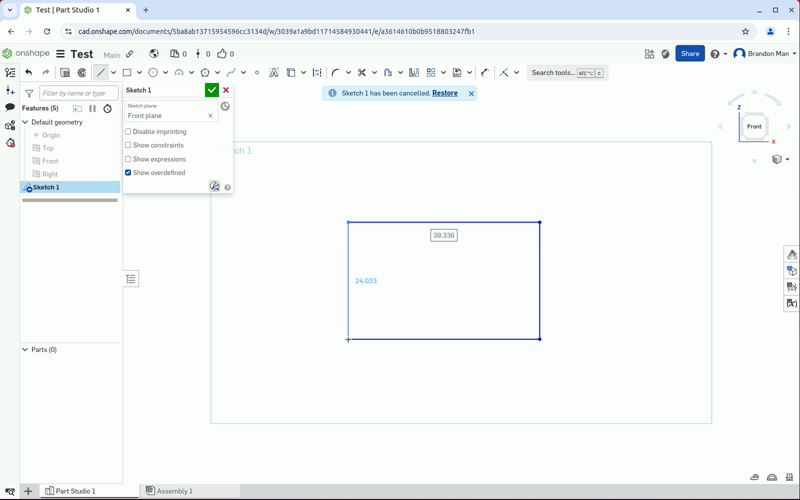
key(esc)
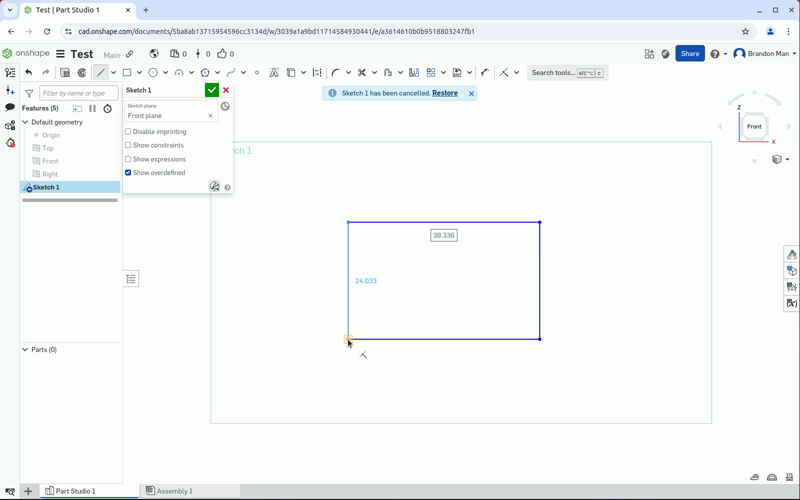
mouse_move(448, 251)
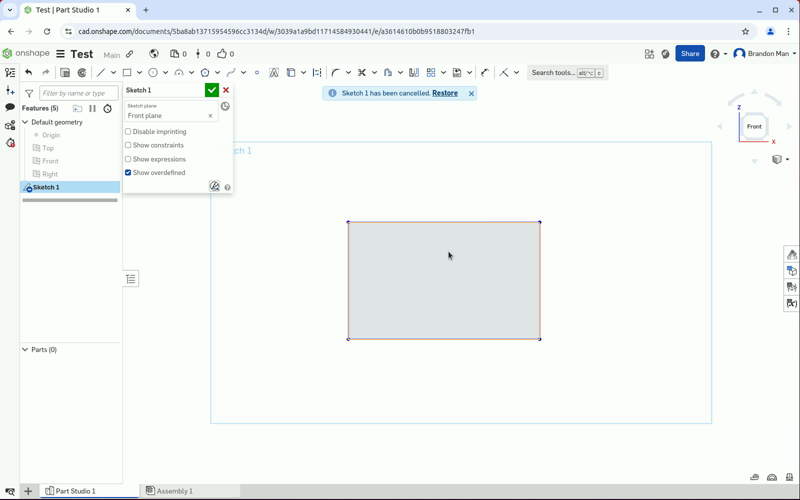
click(448, 251)
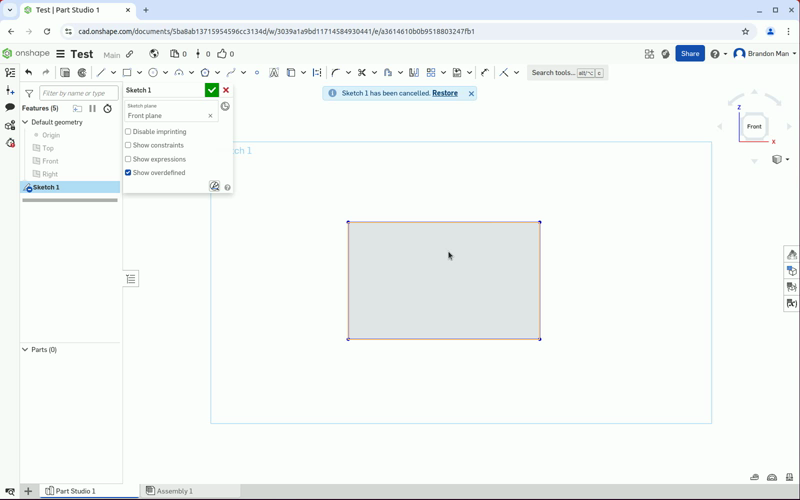
mouse_move(73, 352)
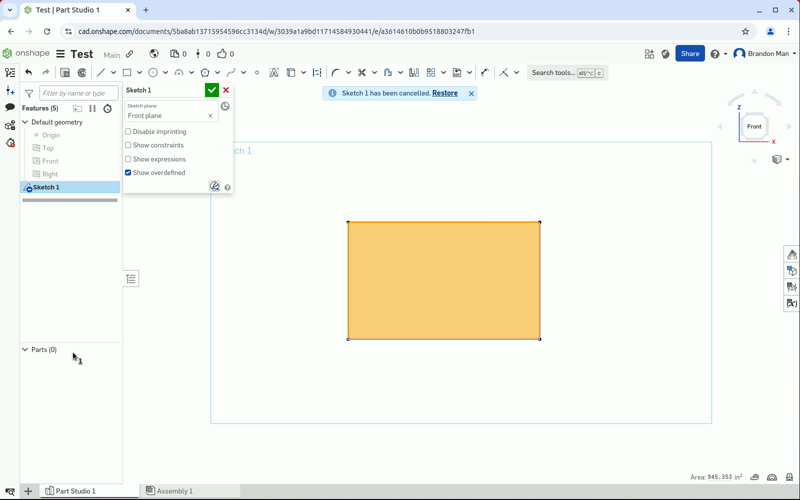
key(shift+y)
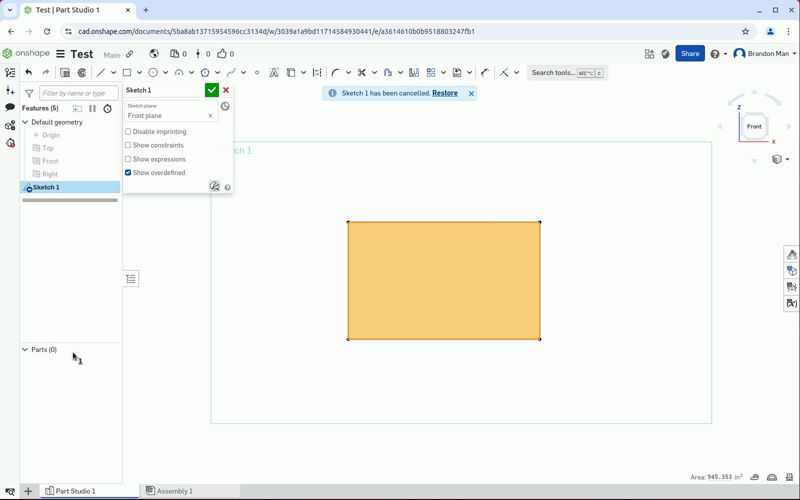
key(shift+e)
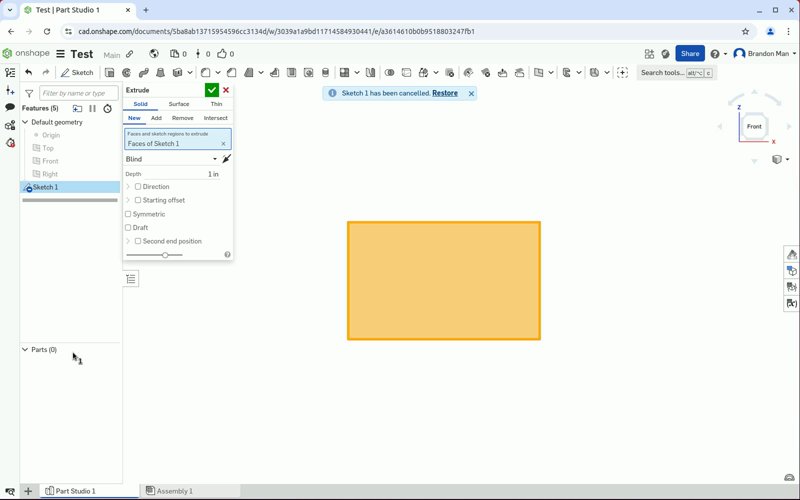
mouse_move(143, 106)
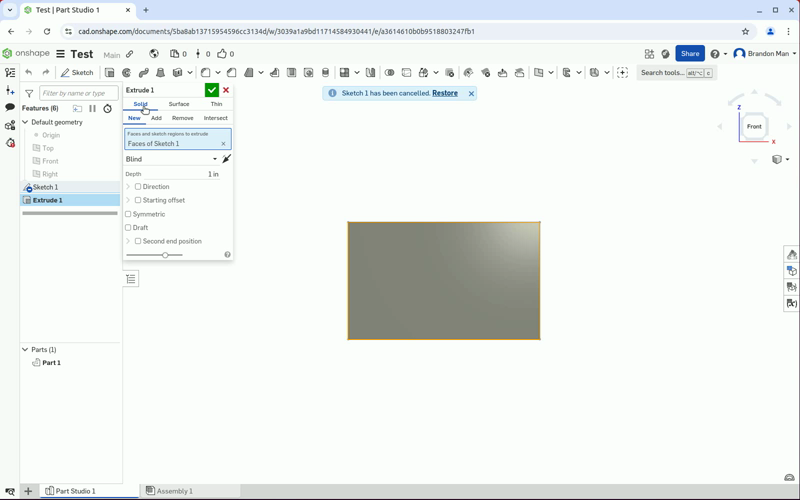
click(143, 106)
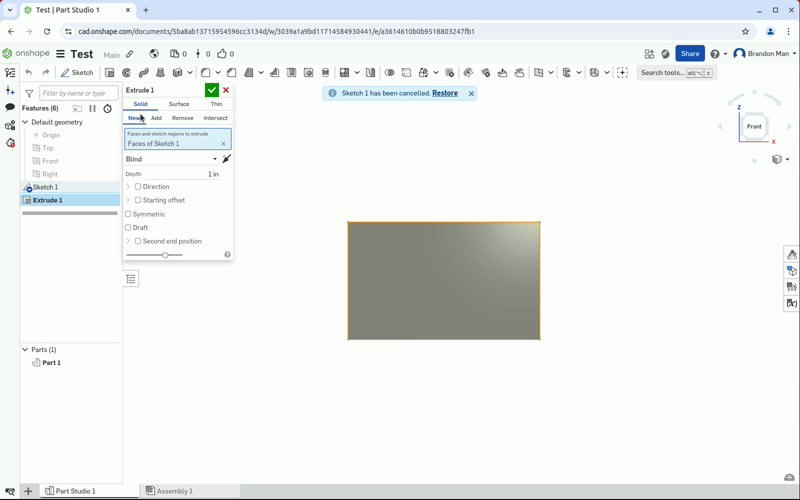
mouse_move(137, 120)
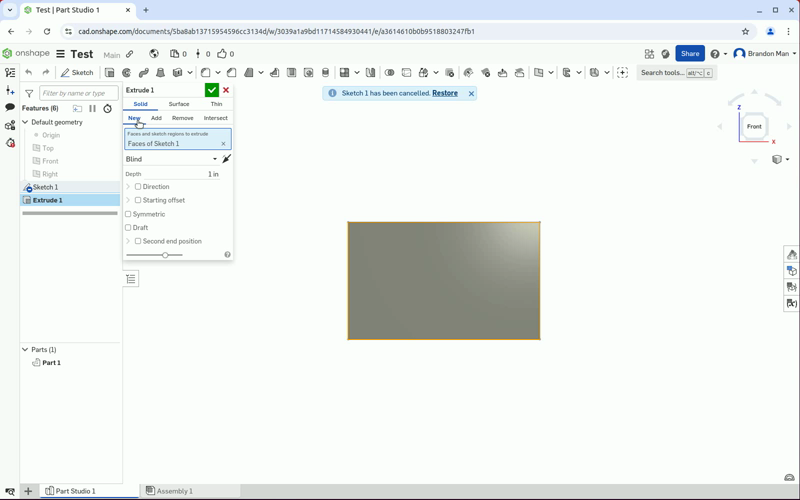
click(137, 120)
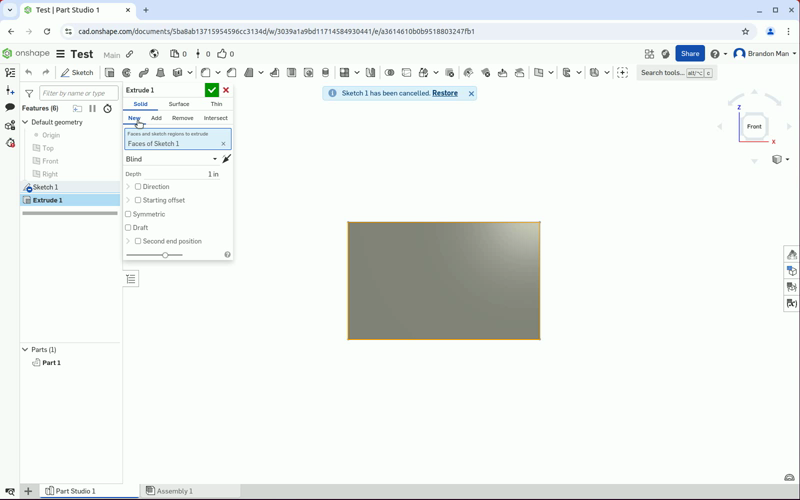
key(tab, 4)
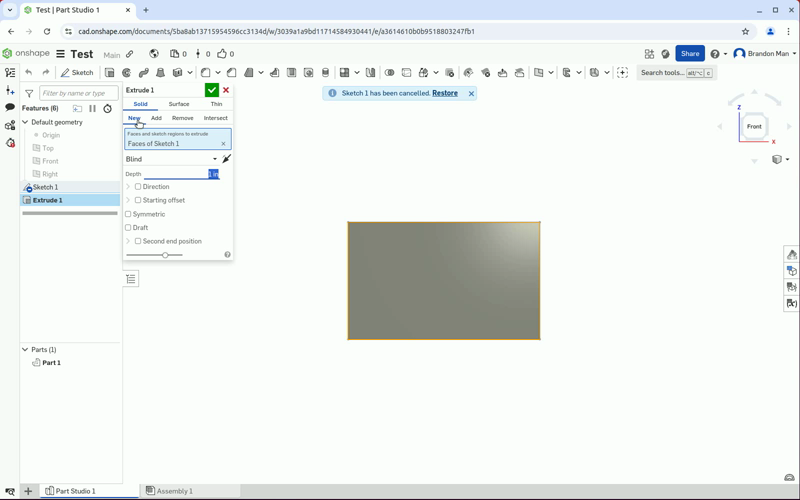
text(4.814)
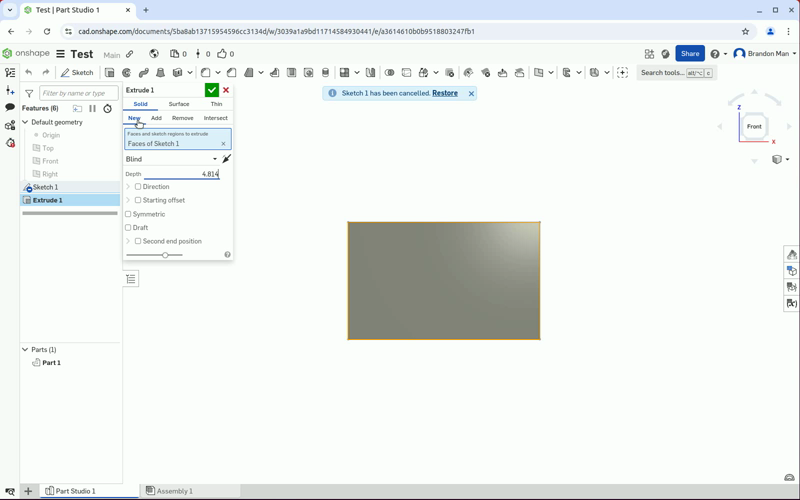
key(enter)
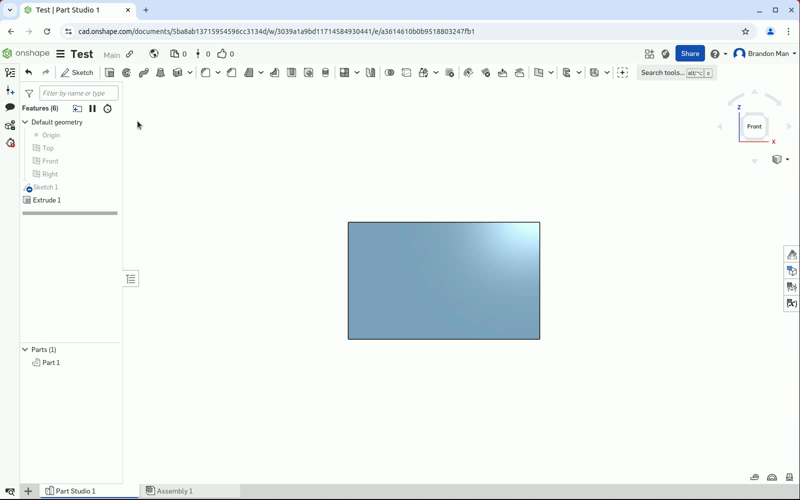
key(shift+h)
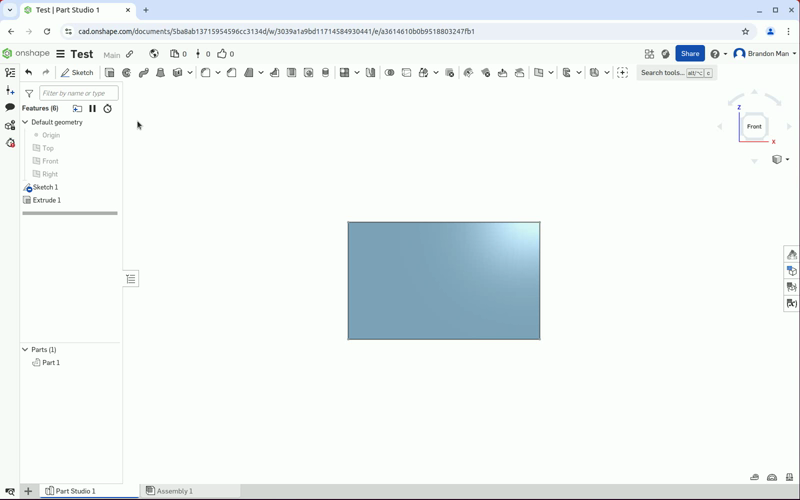
key(shift+h)
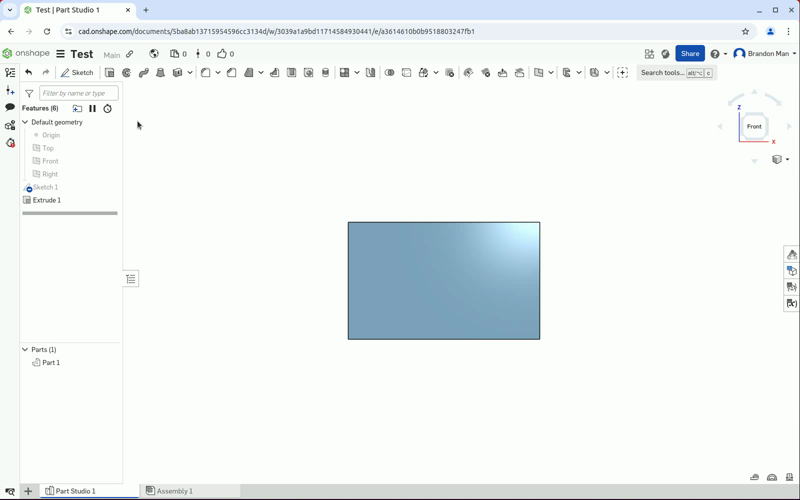
mouse_move(73, 189)
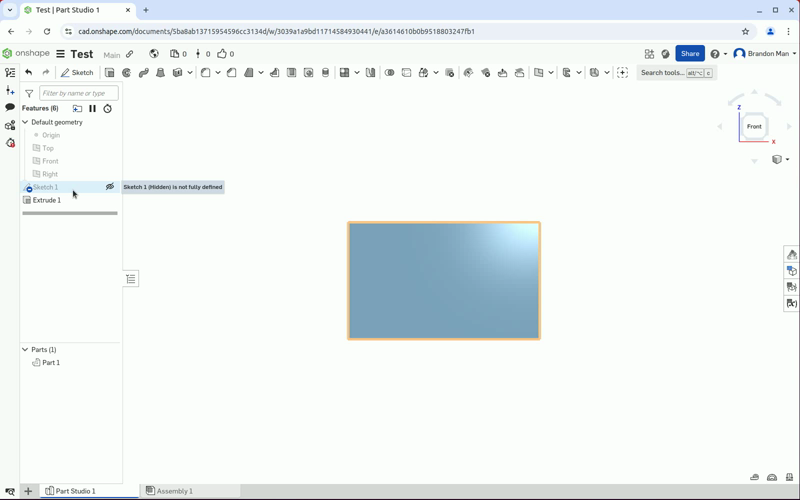
click(73, 189)
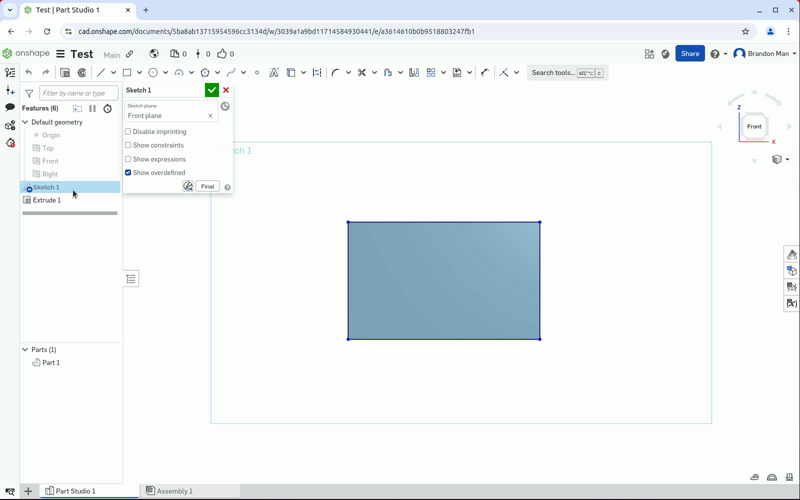
mouse_move(229, 92)
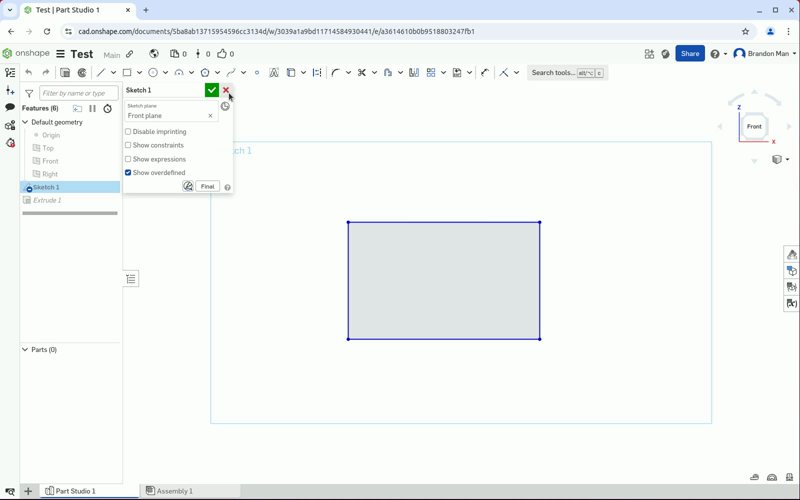
click(229, 92)
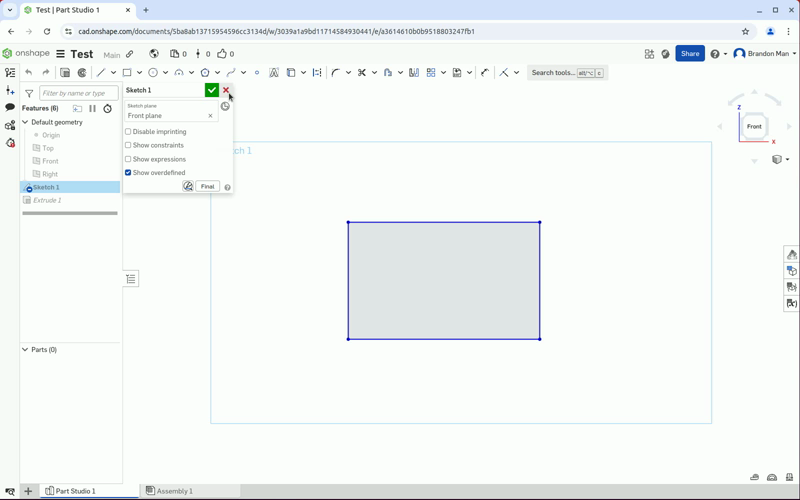
key(shift+s)
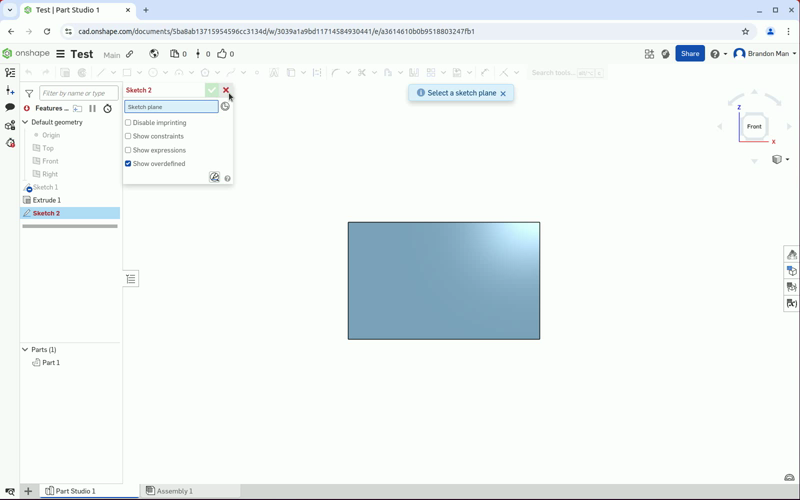
mouse_move(73, 163)
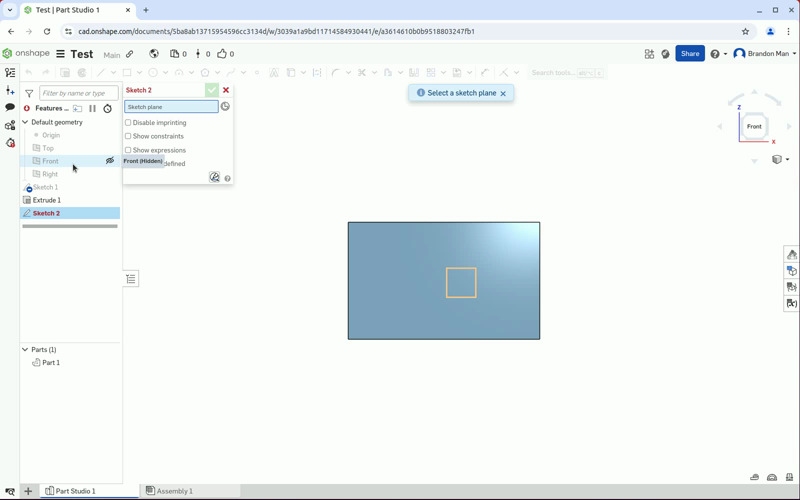
click(73, 163)
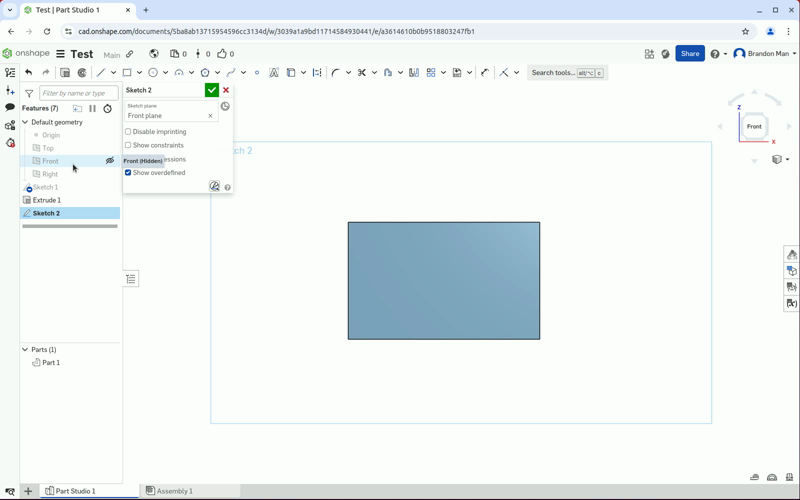
mouse_move(73, 352)
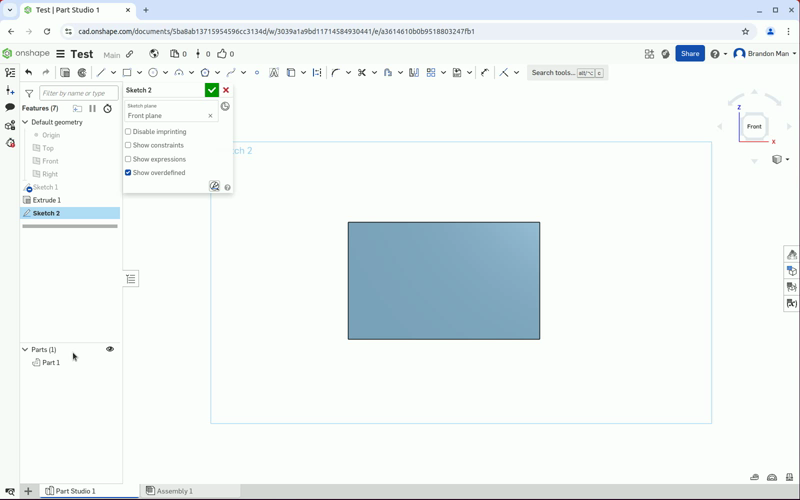
key(y)
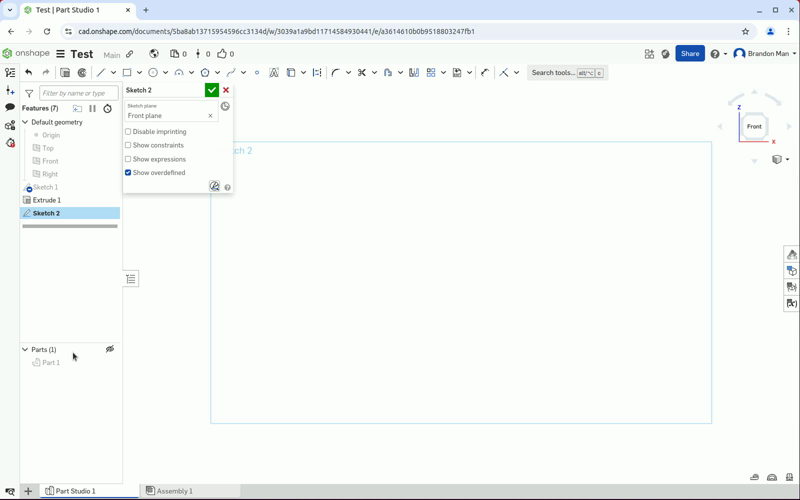
key(c)
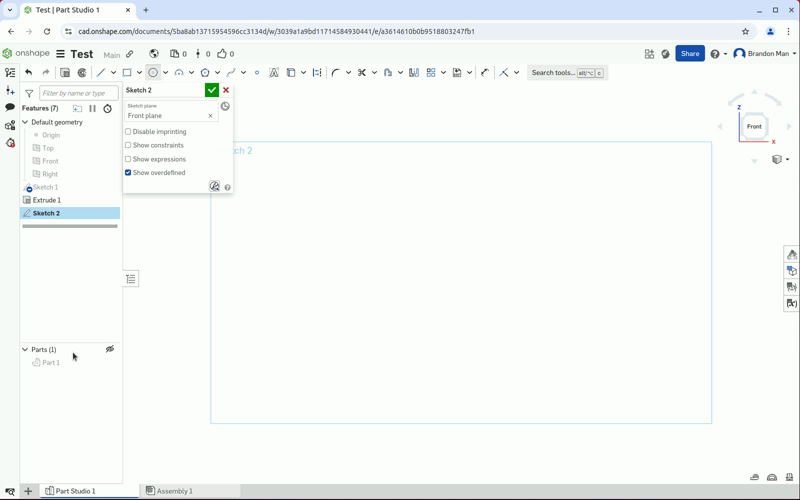
key_down(shift)
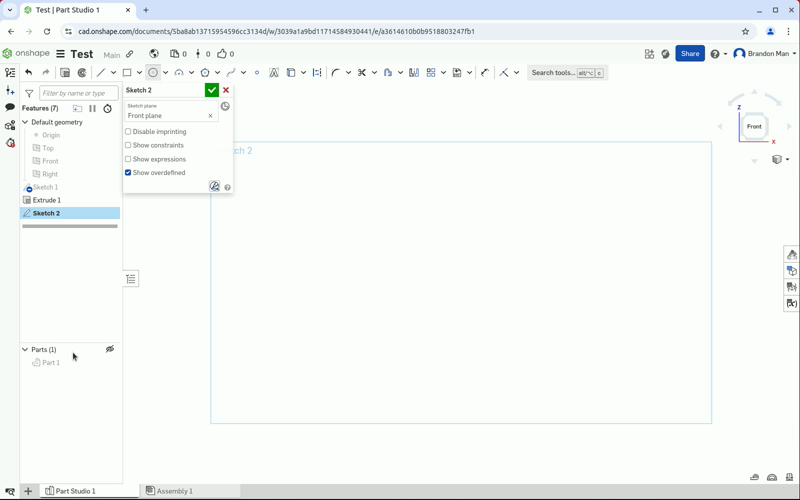
mouse_move(365, 282)
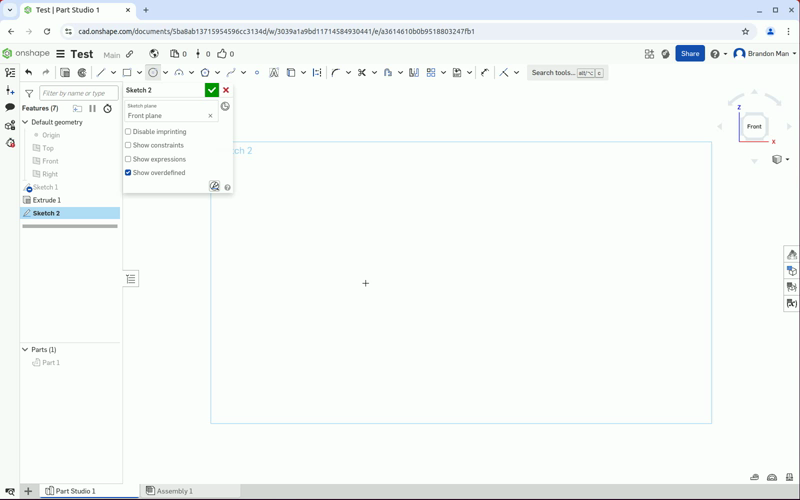
click(365, 282)
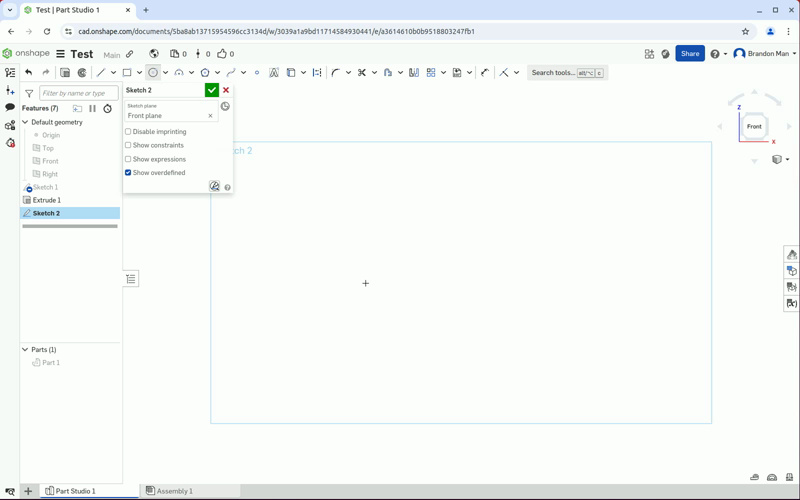
key_up(shift)
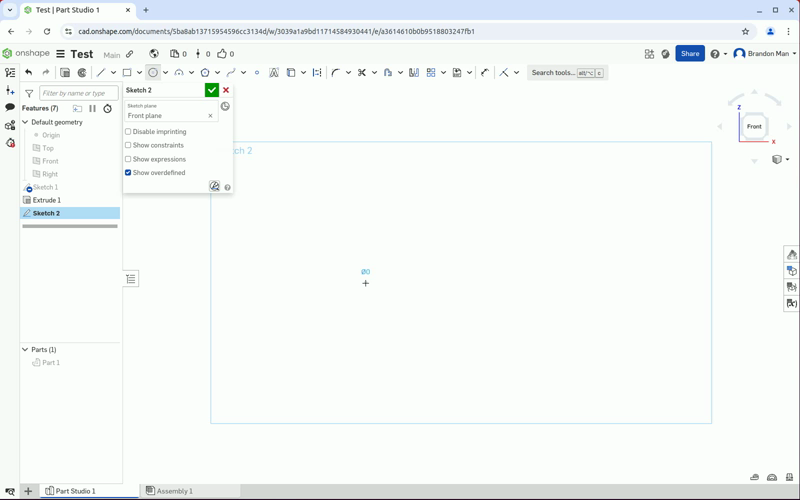
mouse_move(380, 282)
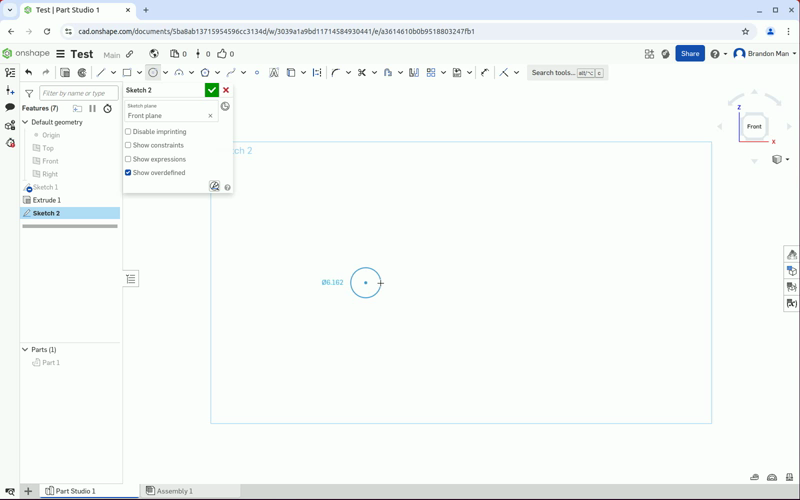
click(380, 282)
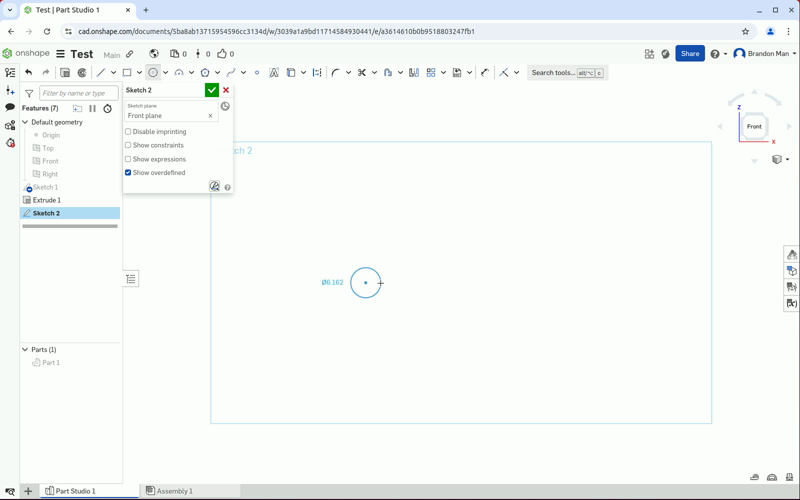
key(esc)
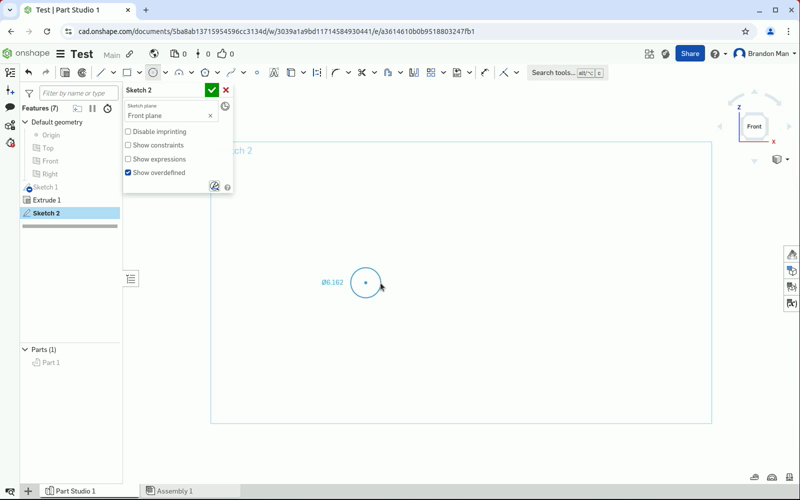
mouse_move(372, 285)
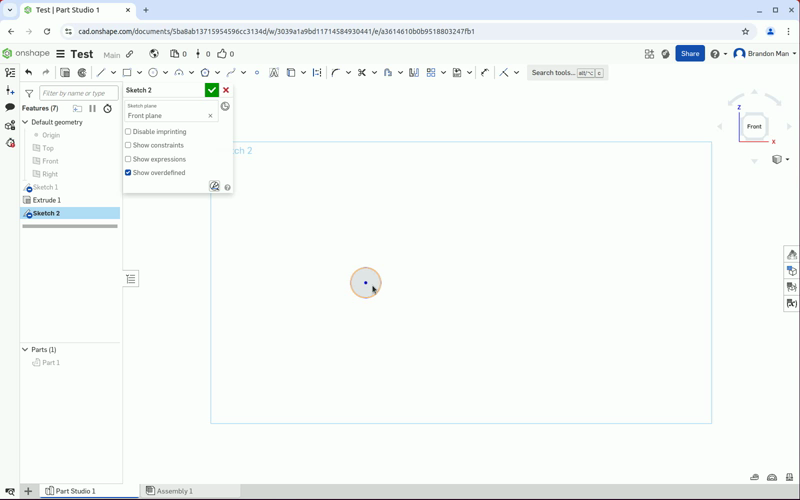
scroll(6)
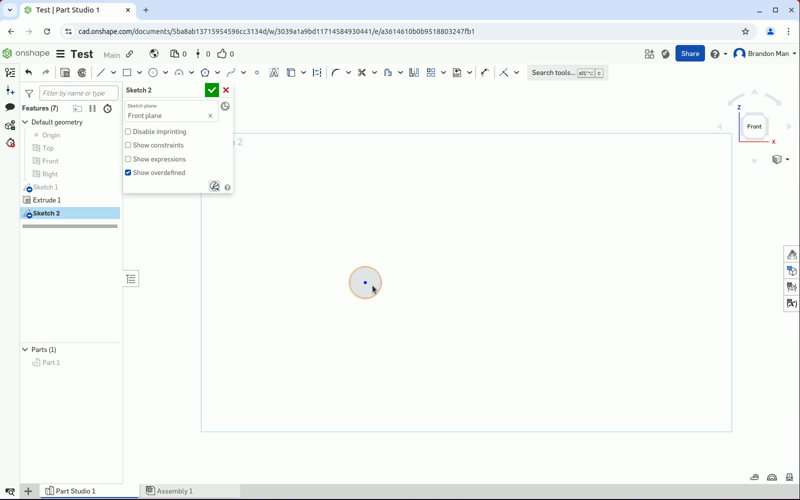
scroll(6)
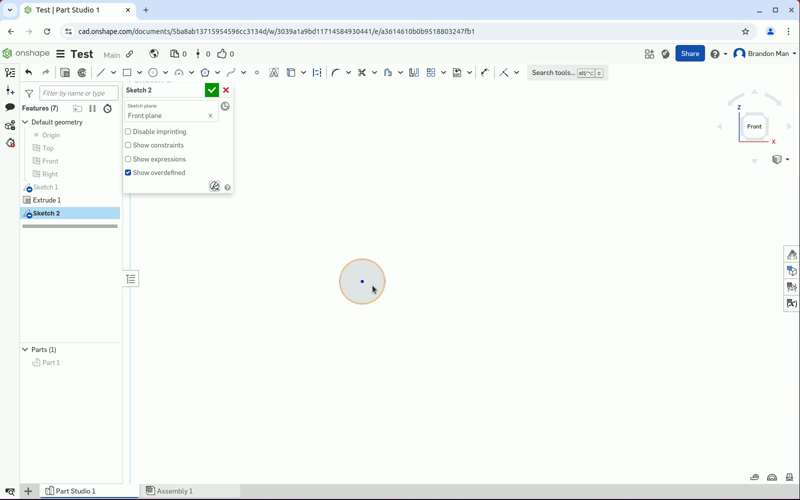
scroll(6)
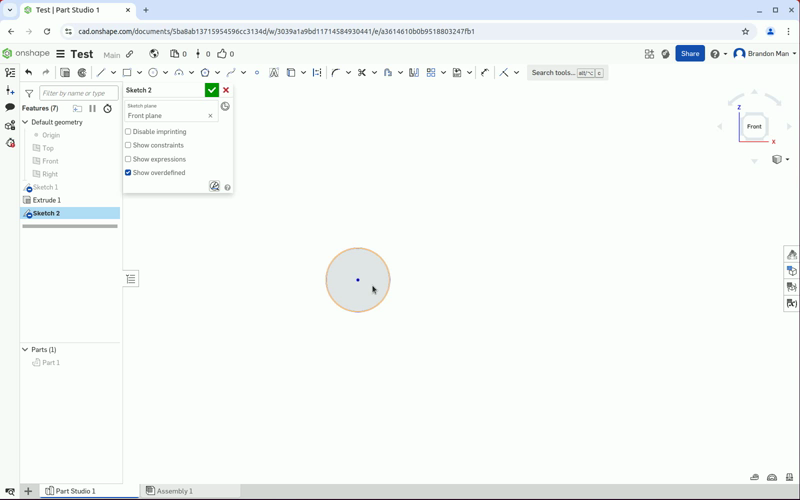
scroll(6)
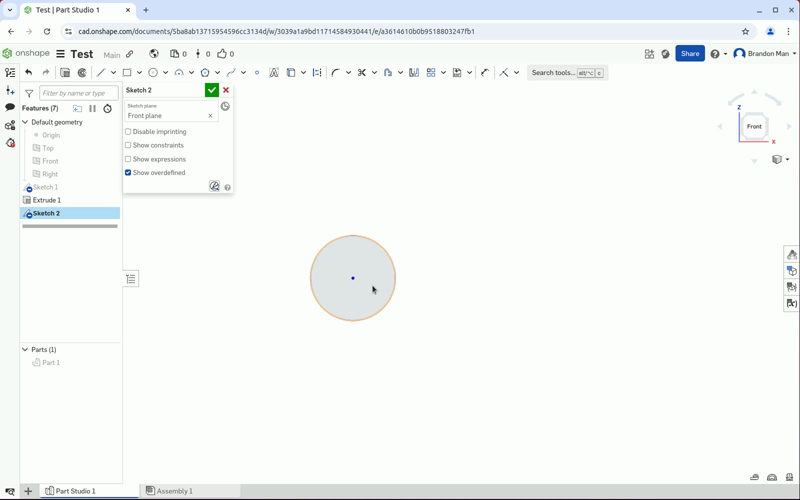
scroll(6)
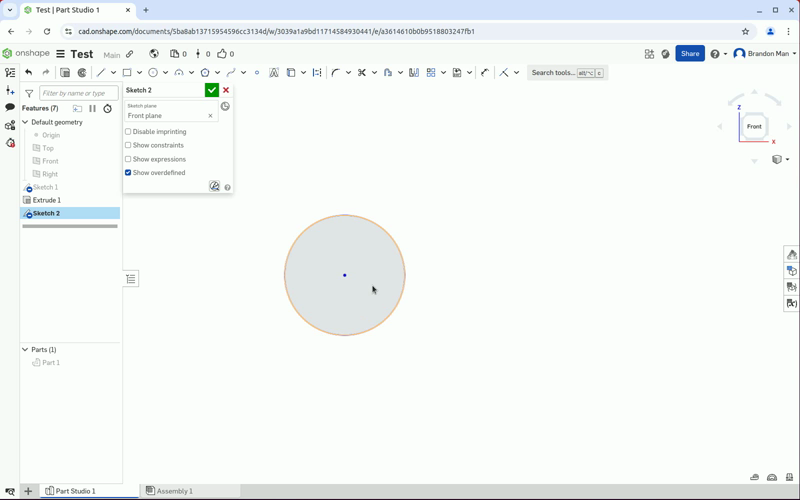
scroll(6)
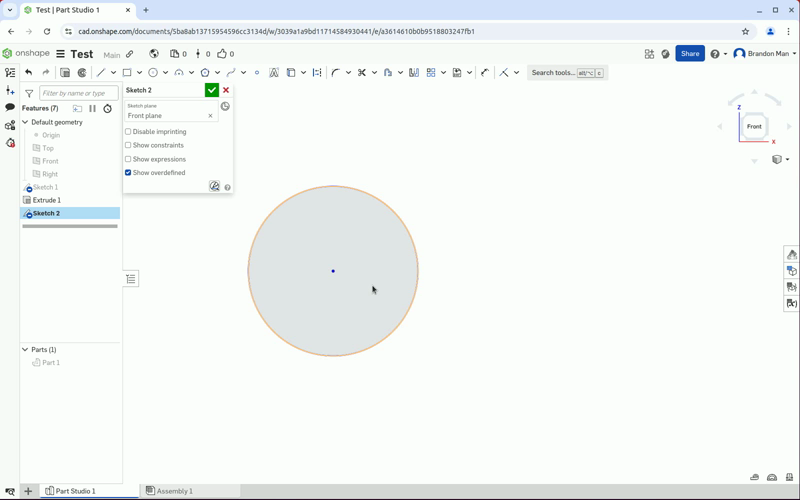
scroll(6)
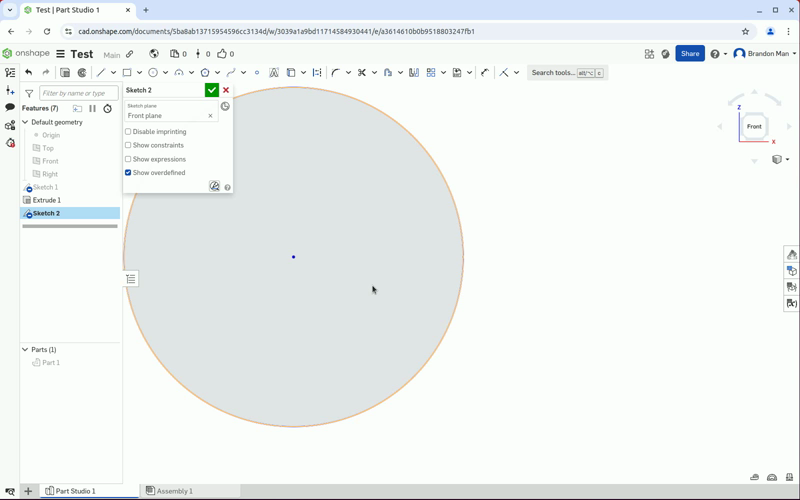
click(372, 285)
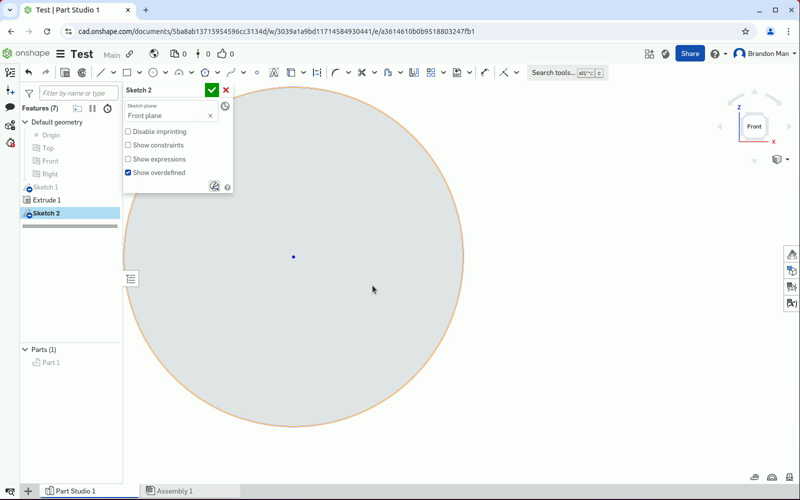
scroll(-6)
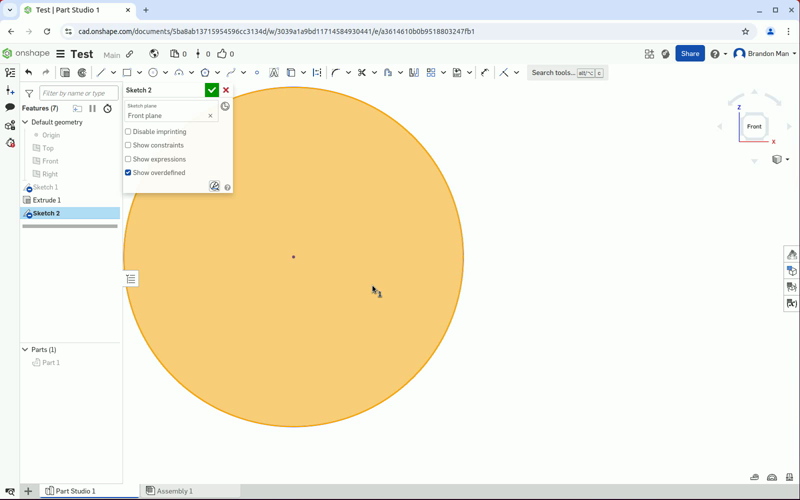
scroll(-6)
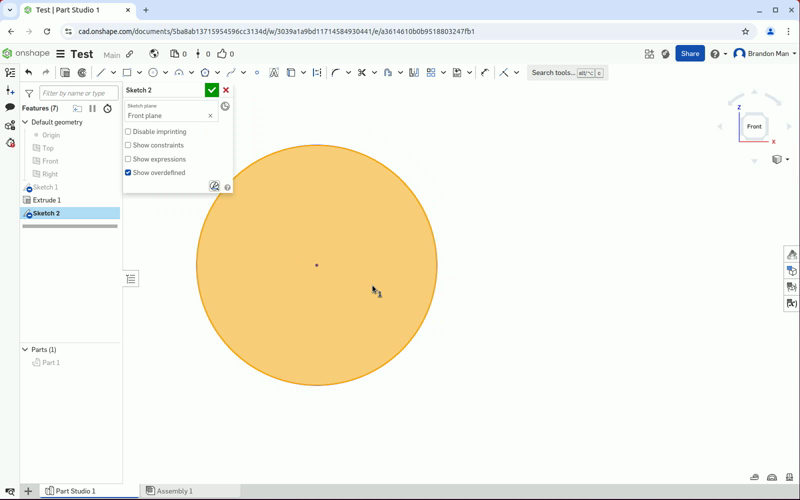
scroll(-6)
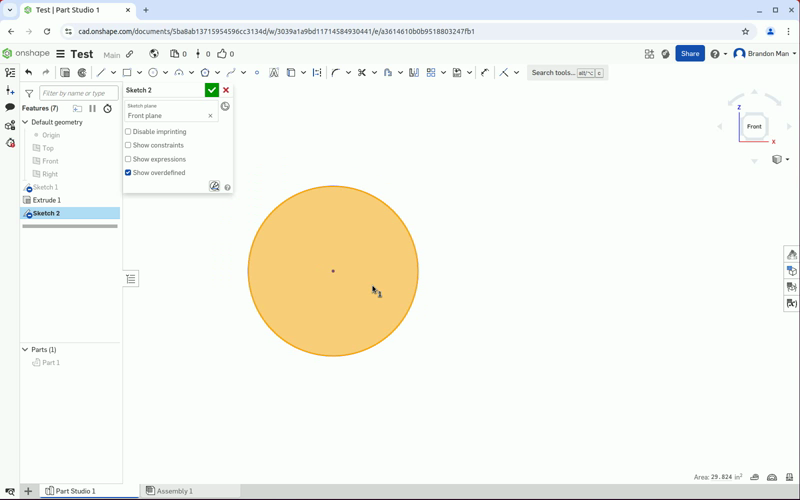
scroll(-6)
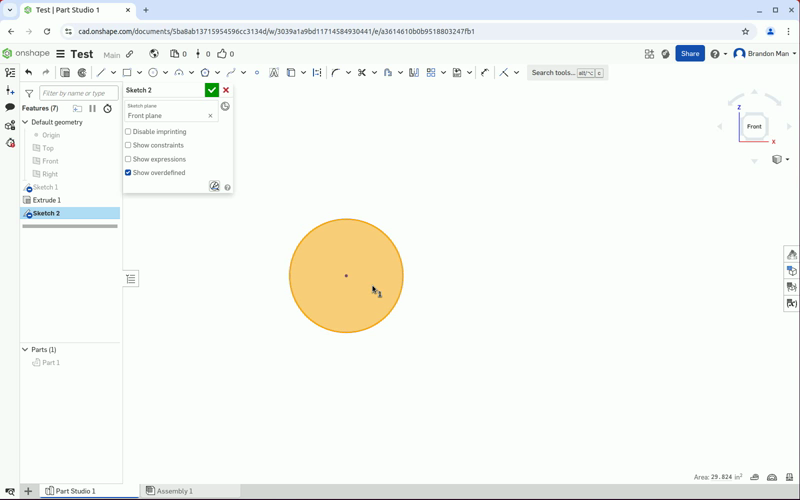
scroll(-6)
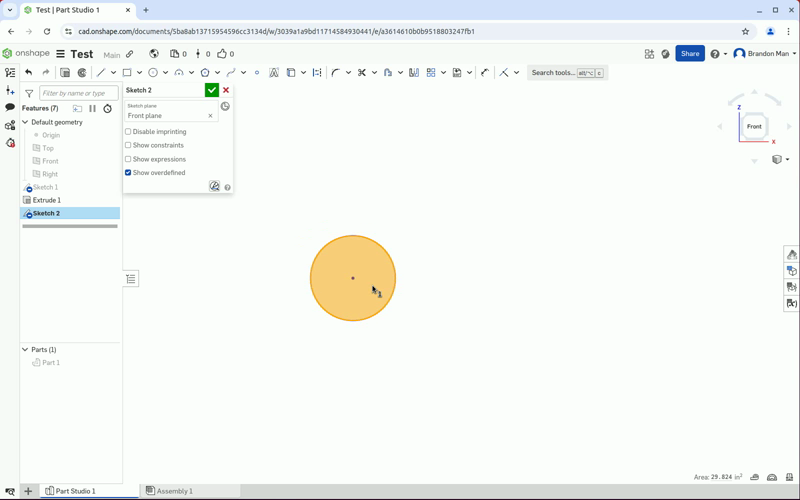
scroll(-6)
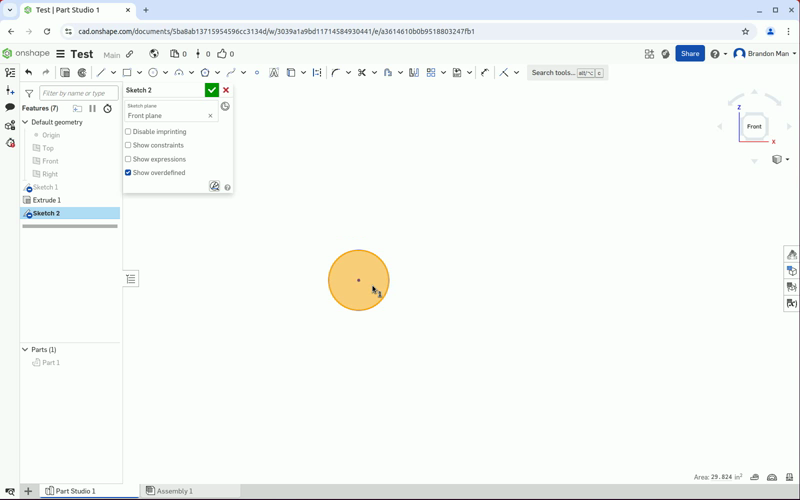
scroll(-6)
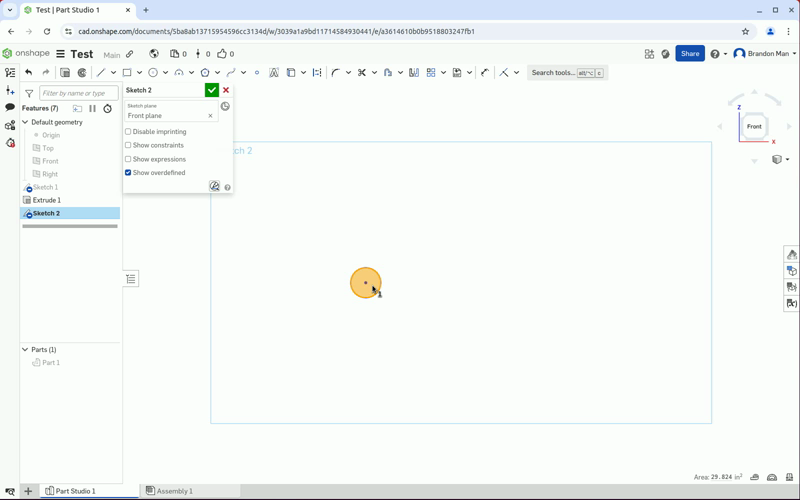
mouse_move(73, 352)
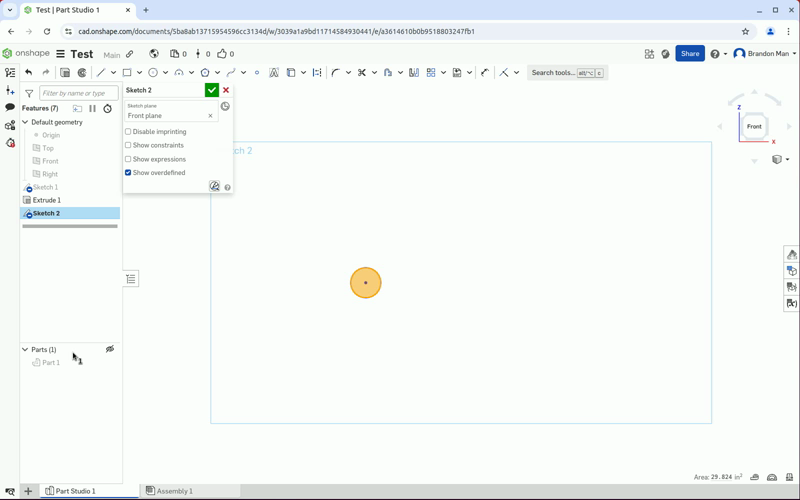
key(shift+y)
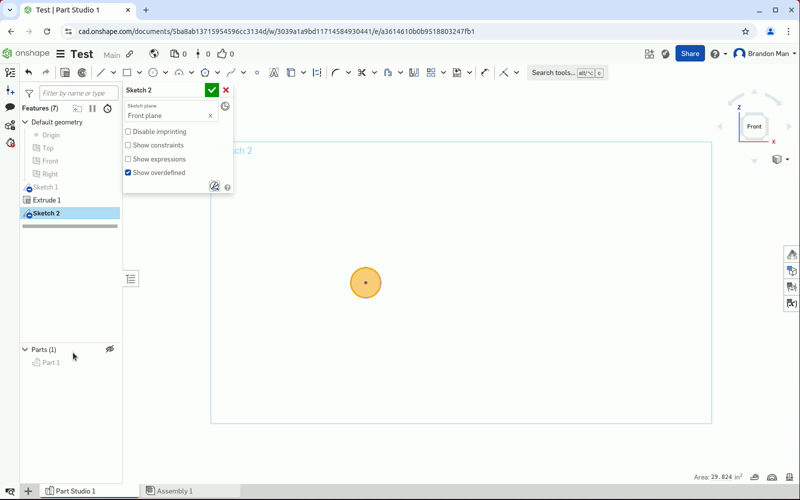
key(shift+e)
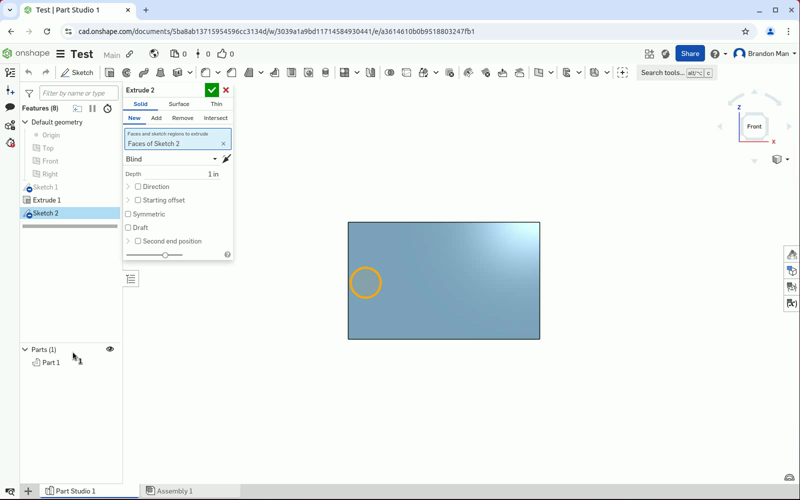
mouse_move(143, 106)
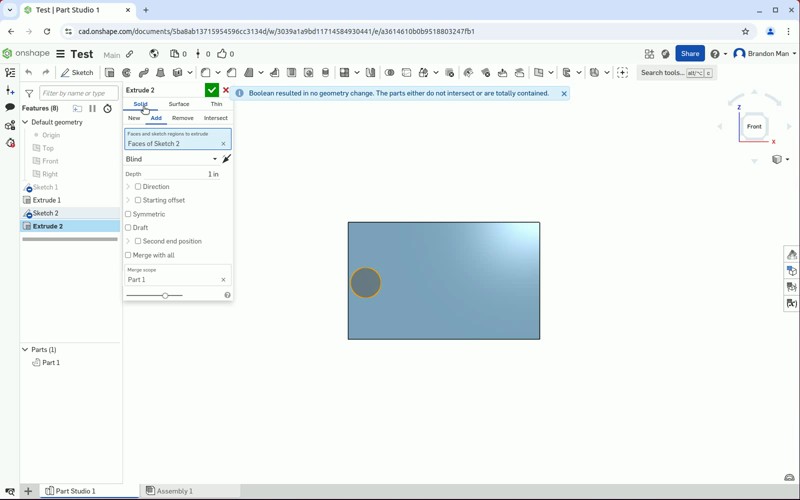
click(143, 106)
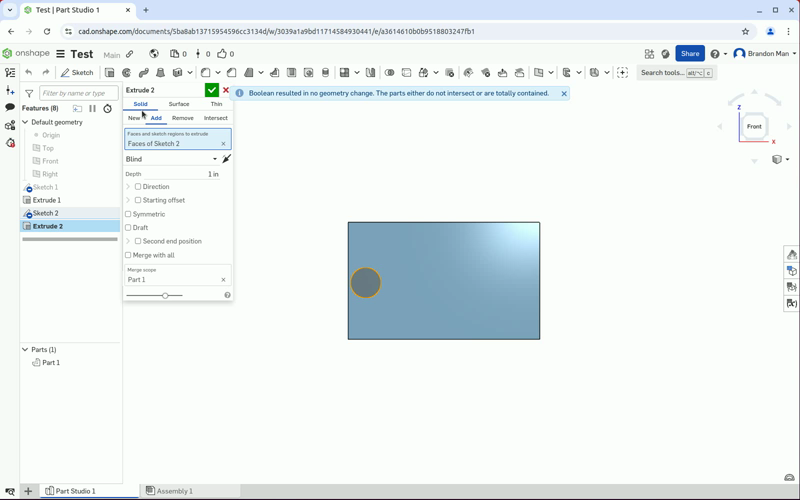
mouse_move(137, 120)
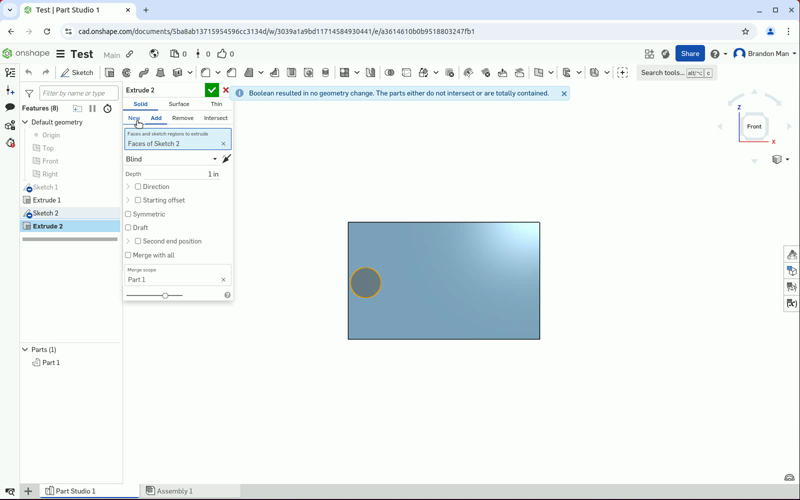
click(137, 120)
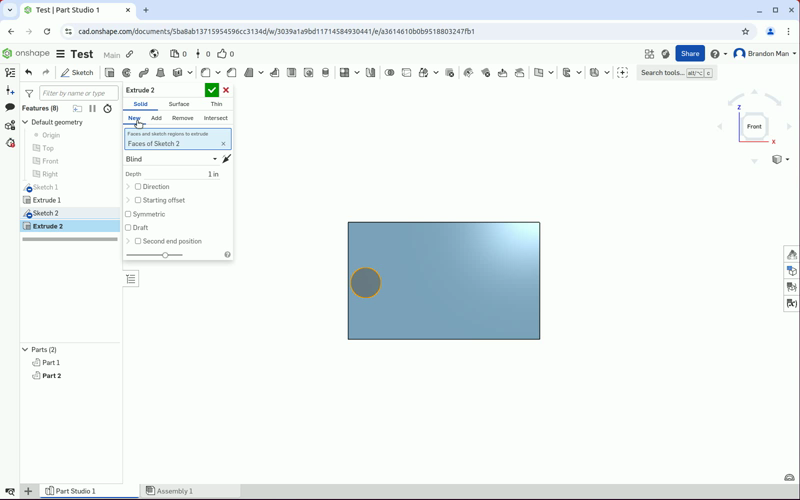
key(tab, 4)
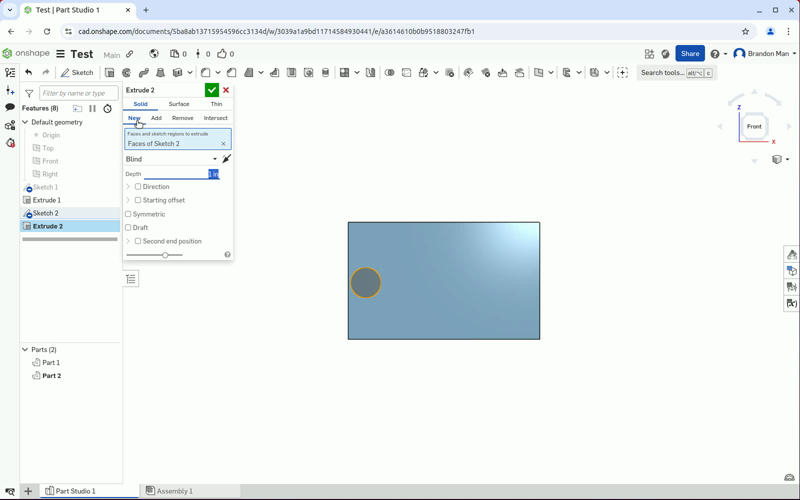
text(12.276)
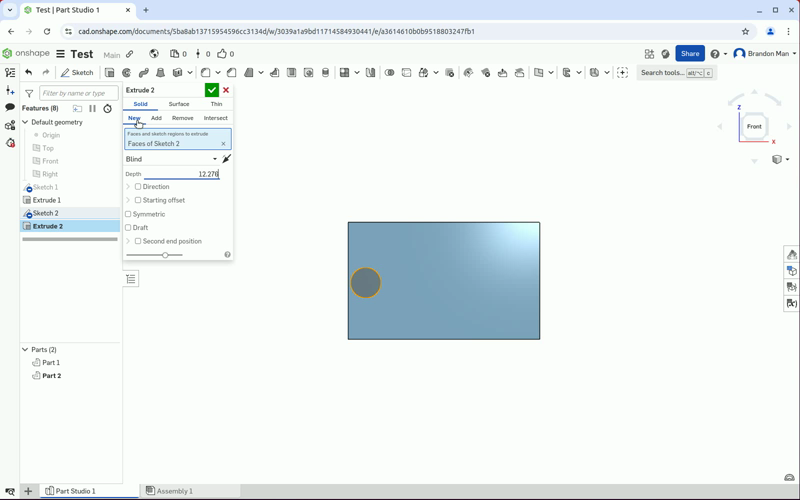
key(enter)
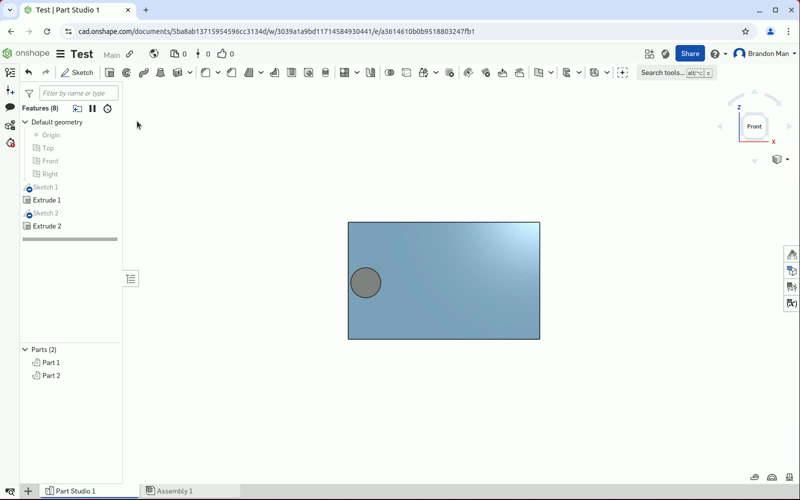
key(shift+h)
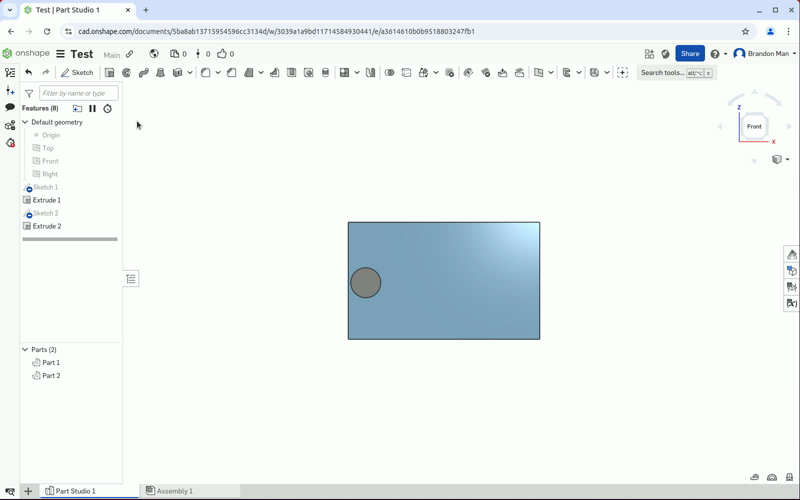
key(shift+h)
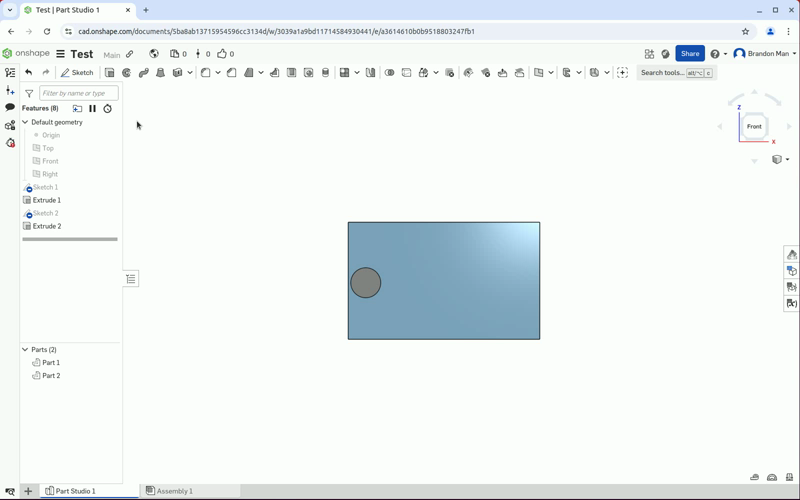
mouse_move(73, 189)
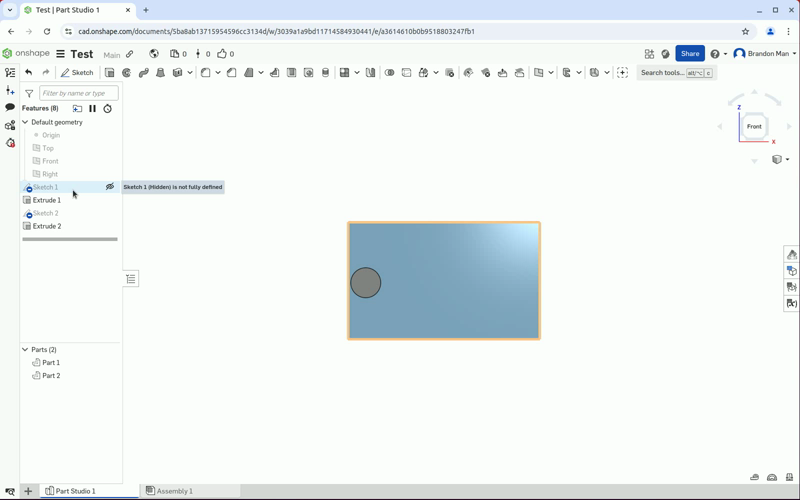
click(73, 189)
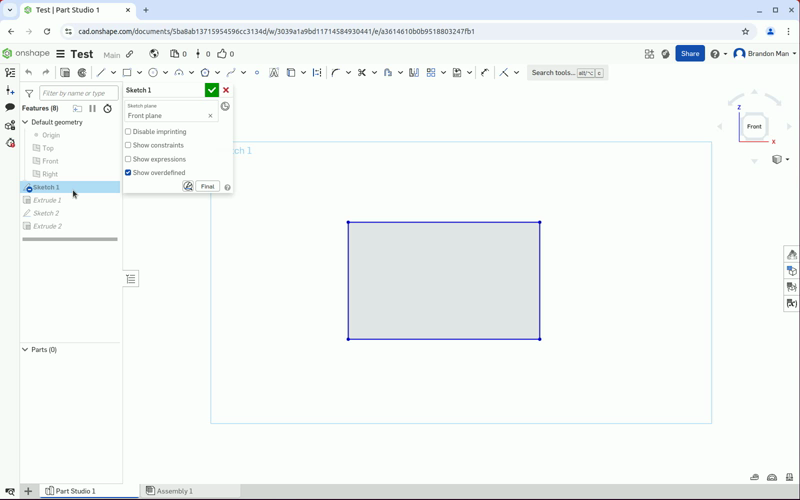
mouse_move(229, 92)
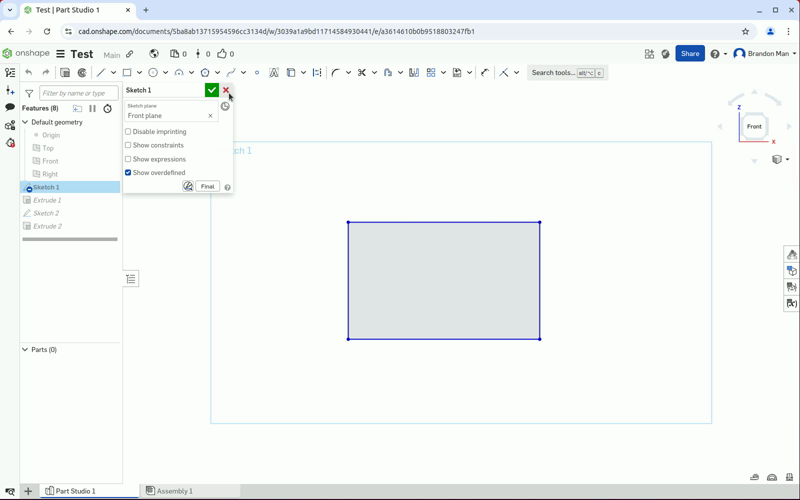
click(229, 92)
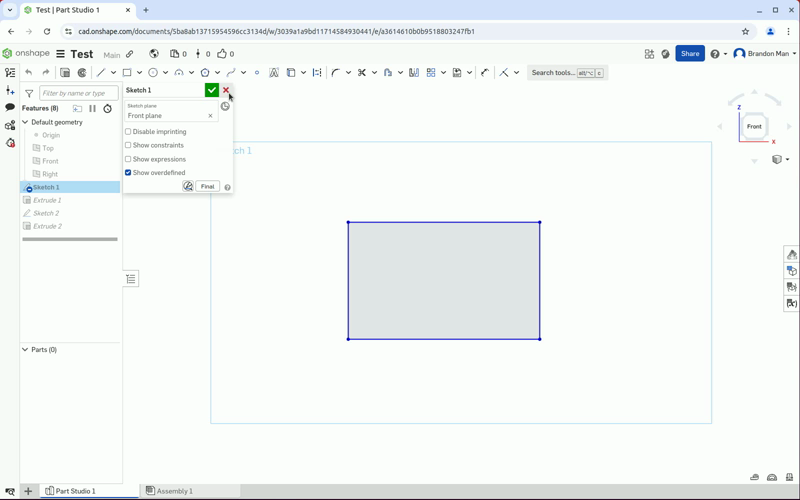
key(shift+s)
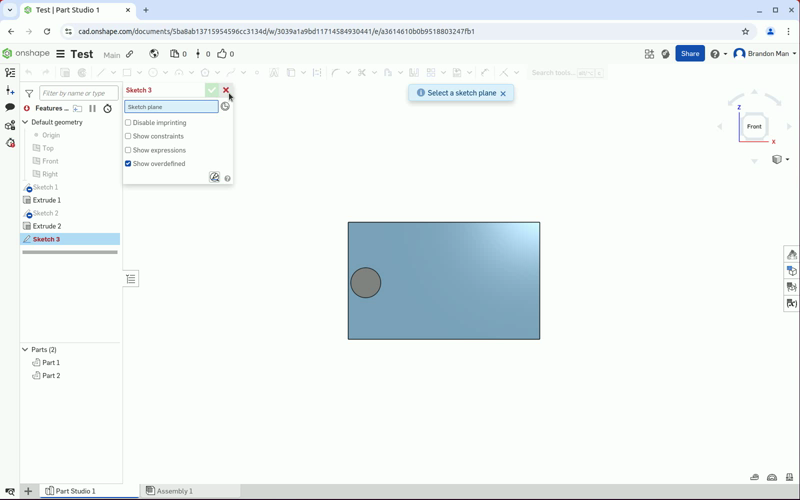
mouse_move(73, 163)
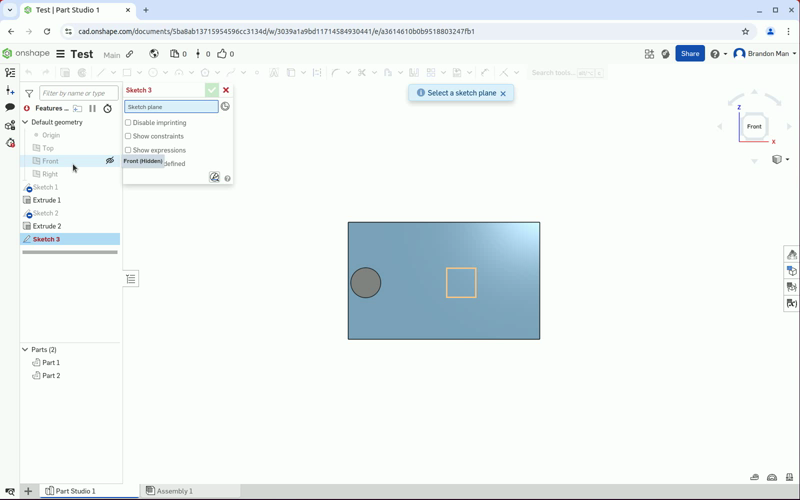
click(73, 163)
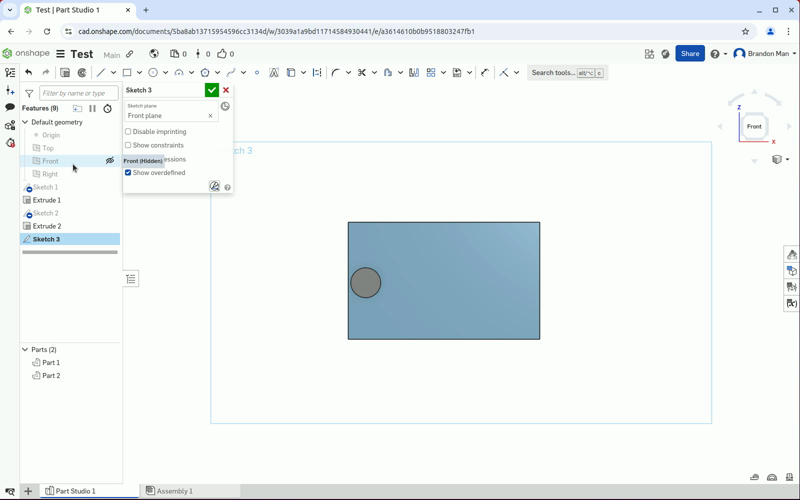
mouse_move(73, 352)
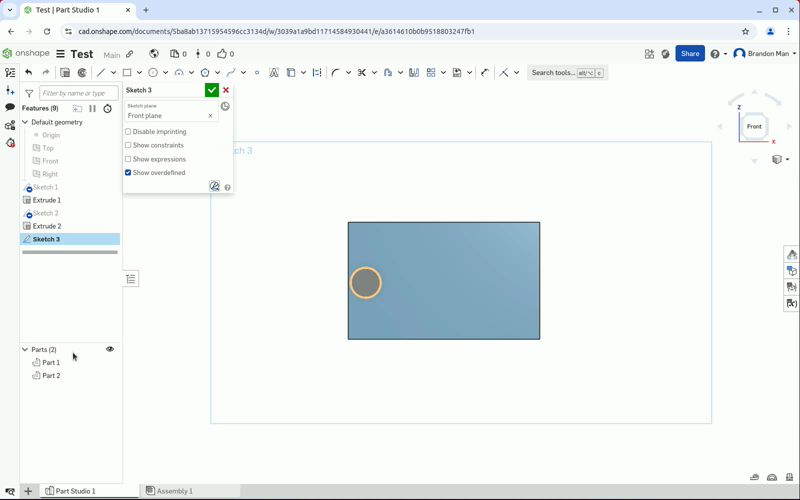
key(y)
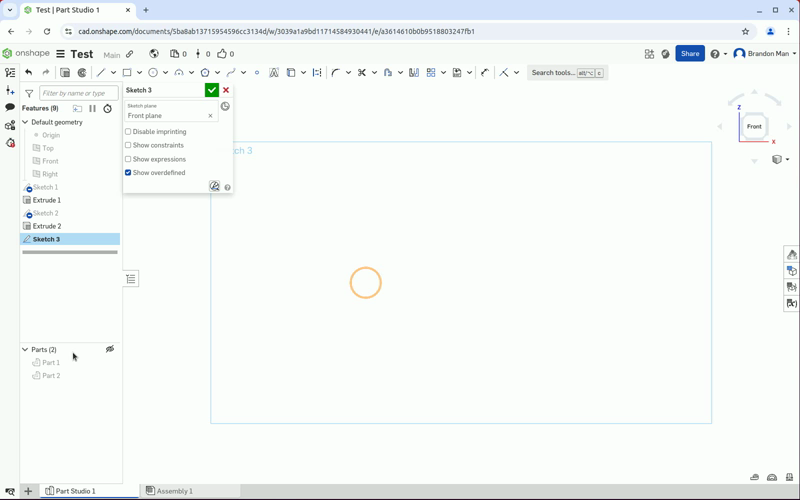
key(l)
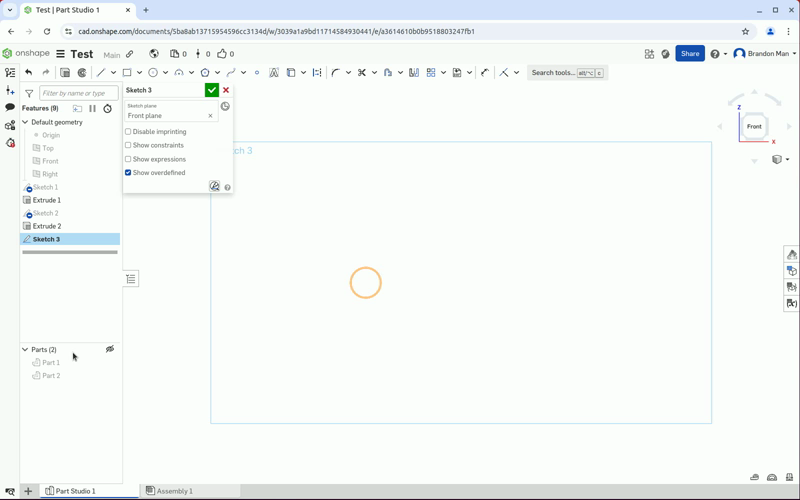
key_down(shift)
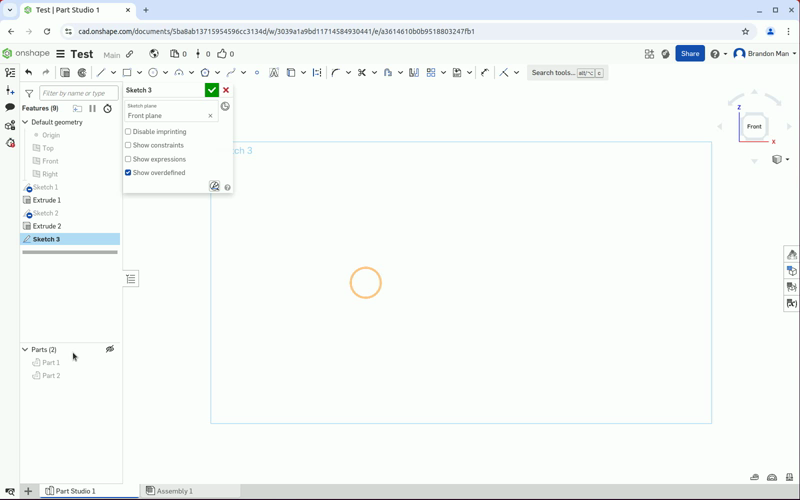
mouse_move(412, 293)
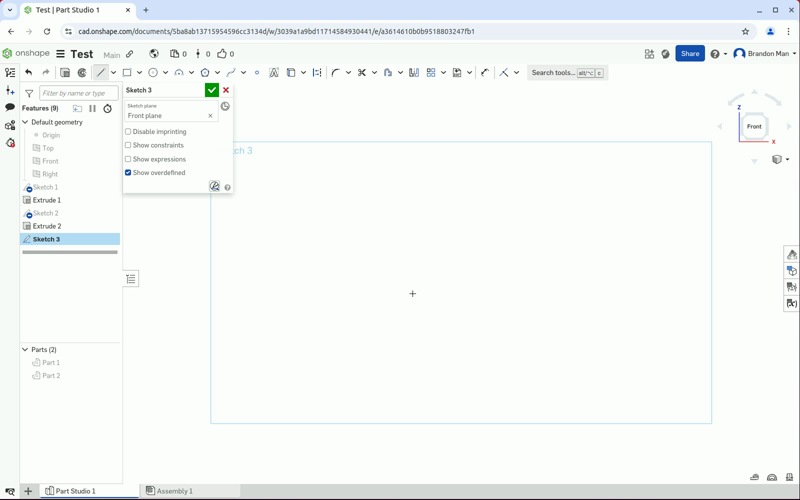
click(412, 293)
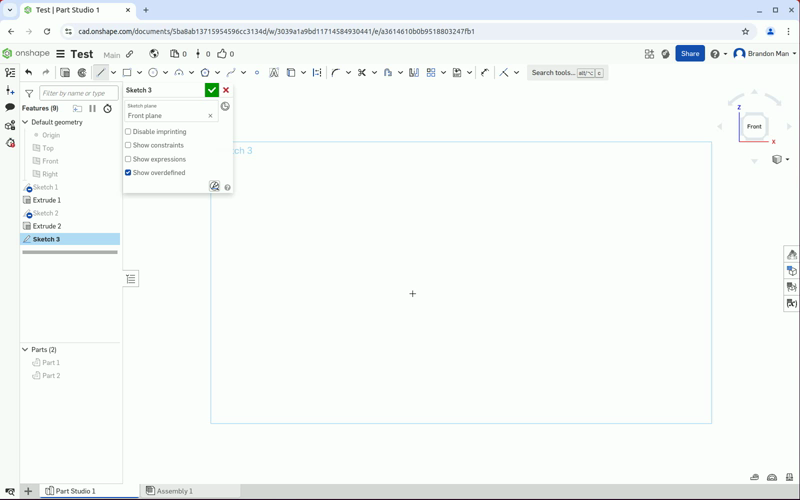
key_up(shift)
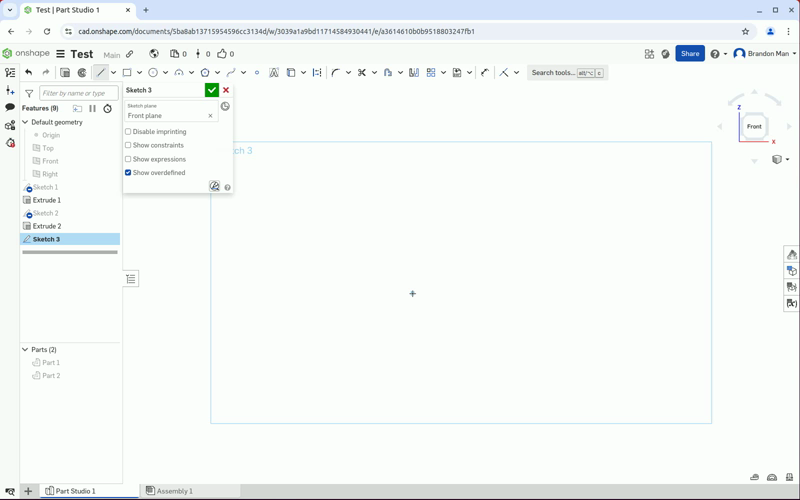
key_down(shift)
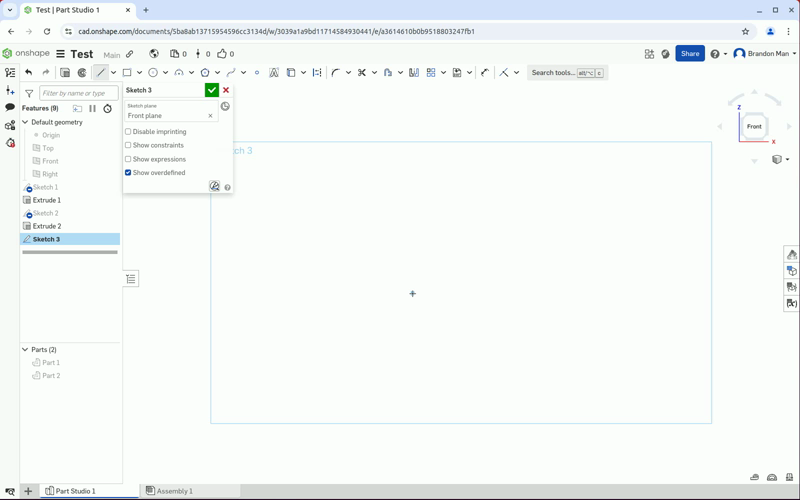
mouse_move(442, 293)
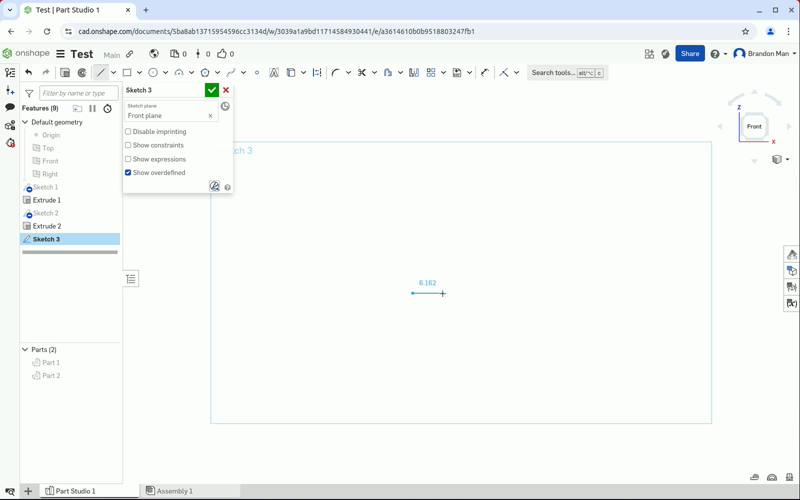
mouse_move(435, 293)
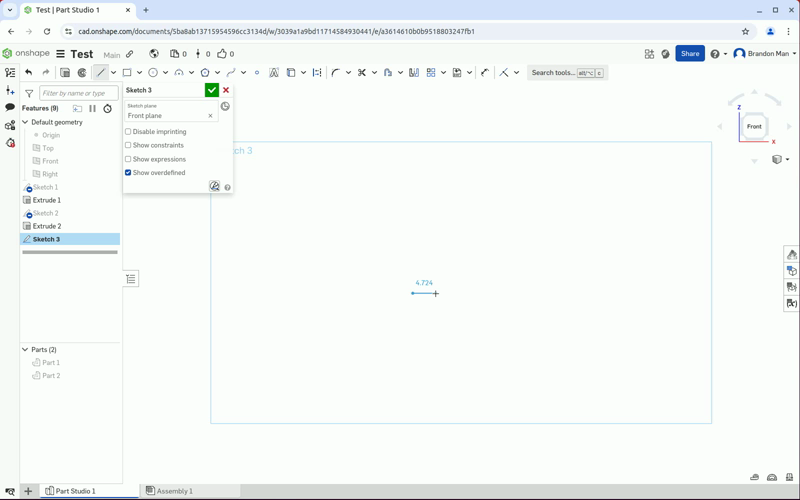
click(435, 293)
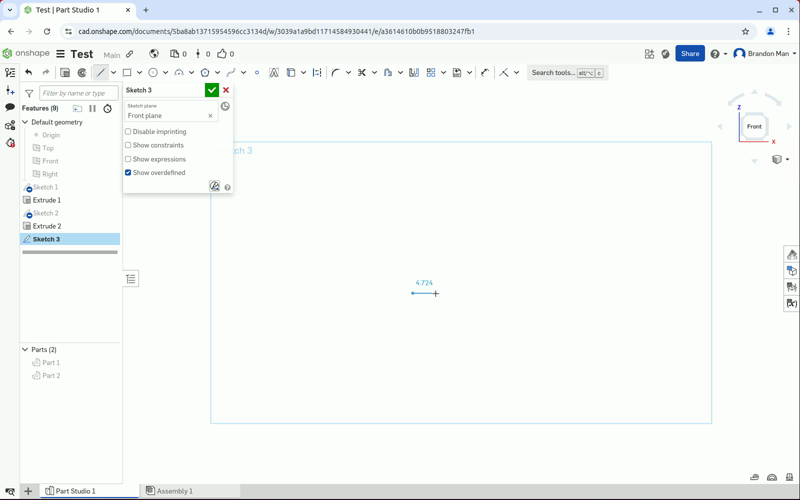
key_up(shift)
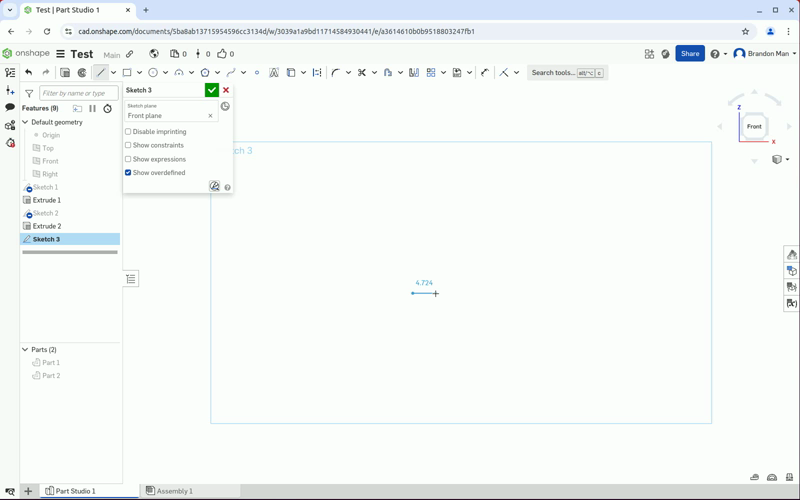
key_down(shift)
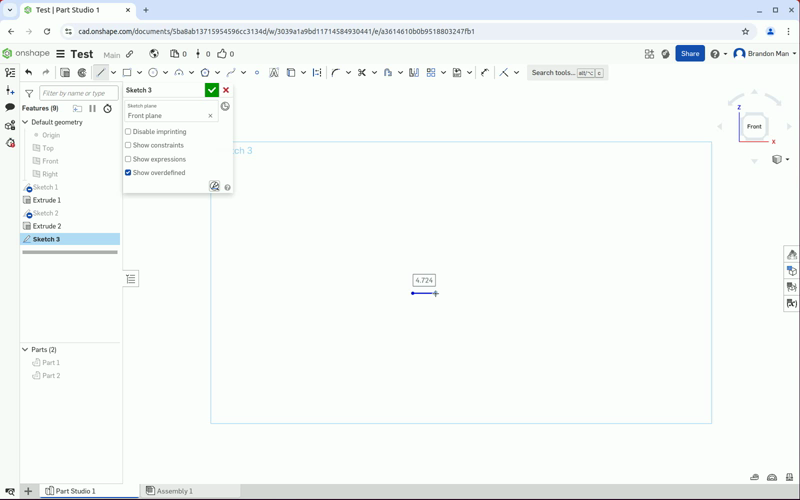
mouse_move(465, 293)
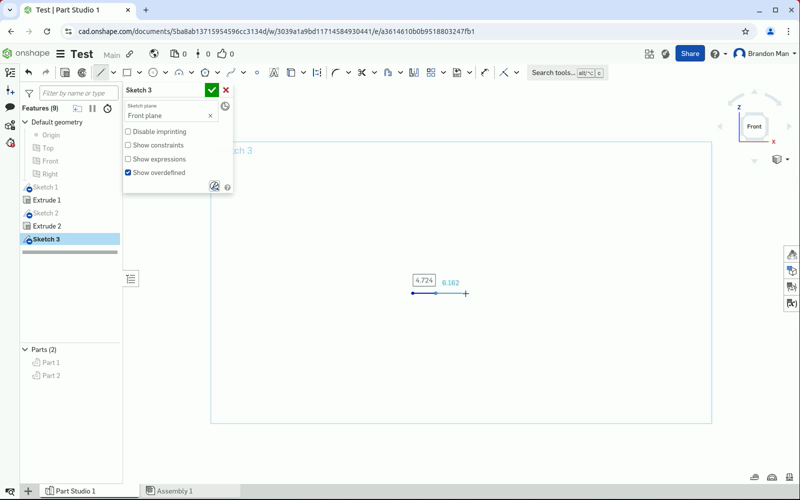
mouse_move(435, 281)
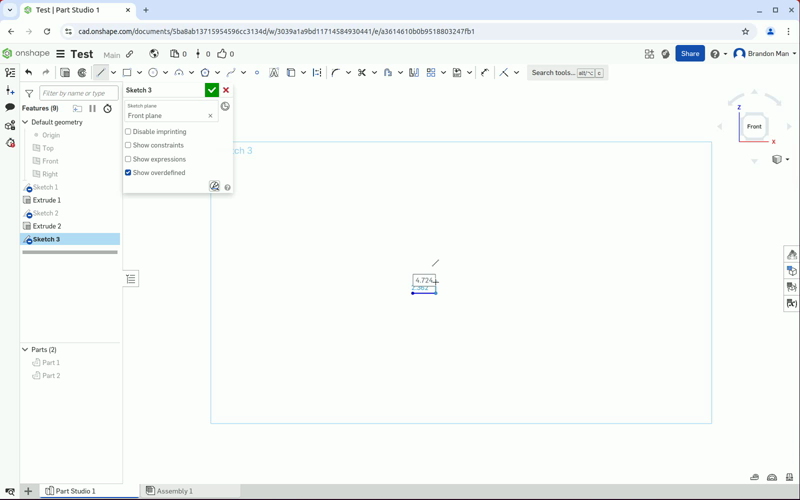
click(435, 281)
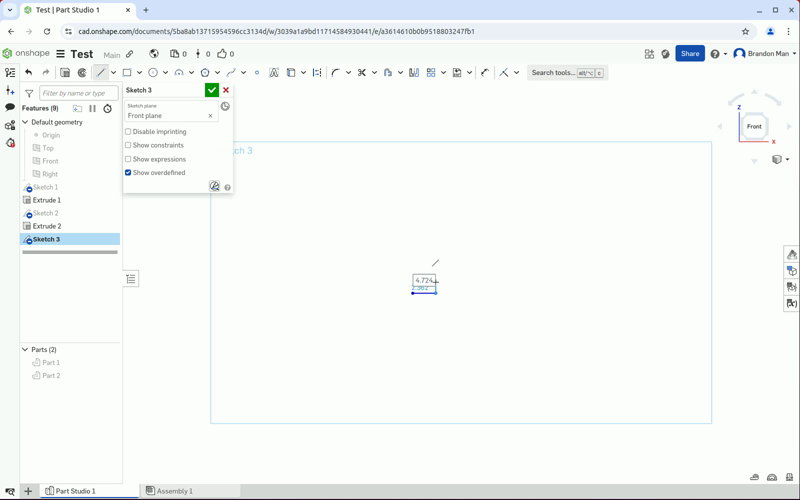
key_up(shift)
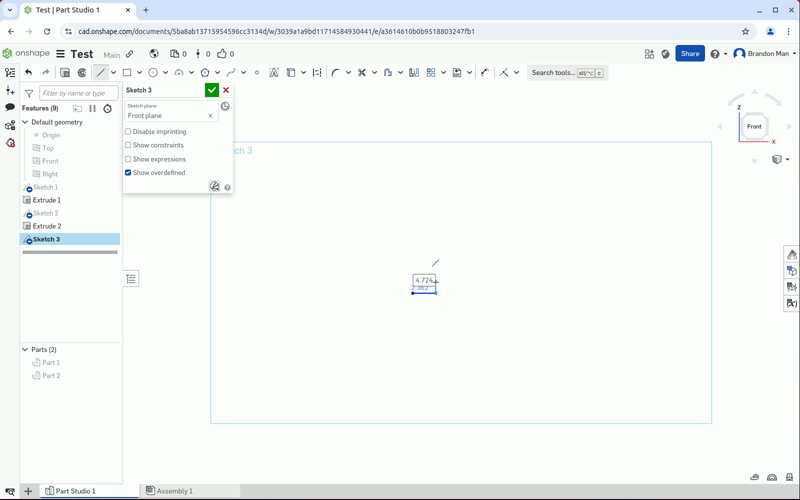
key_down(shift)
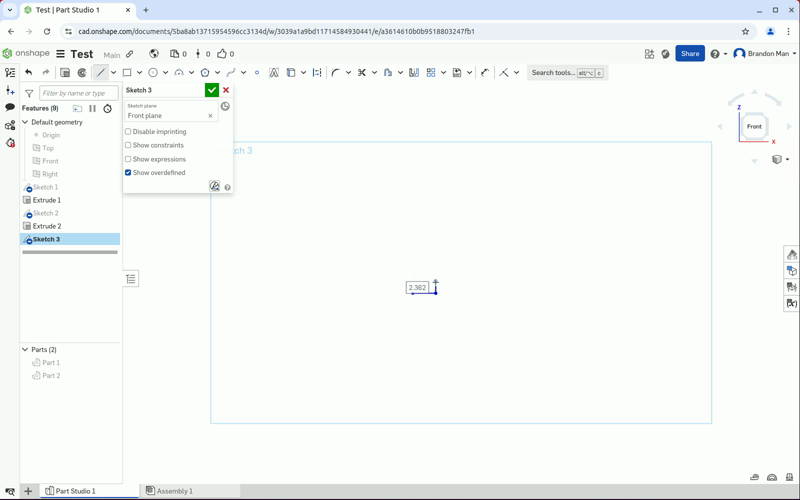
mouse_move(465, 281)
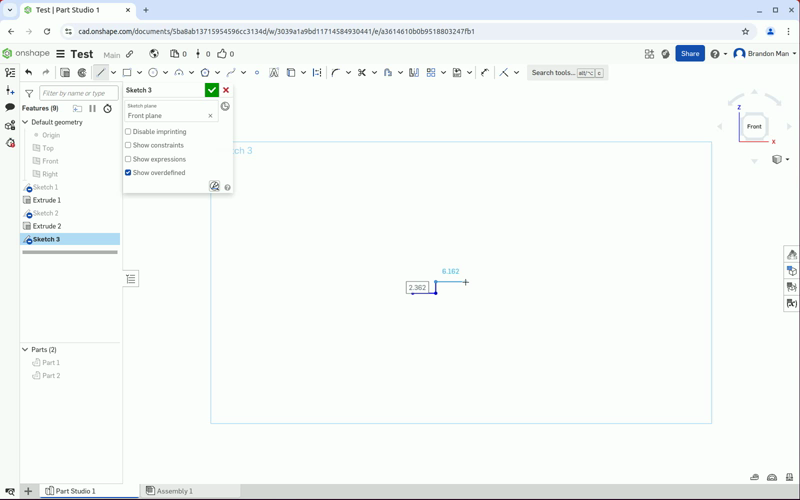
mouse_move(424, 281)
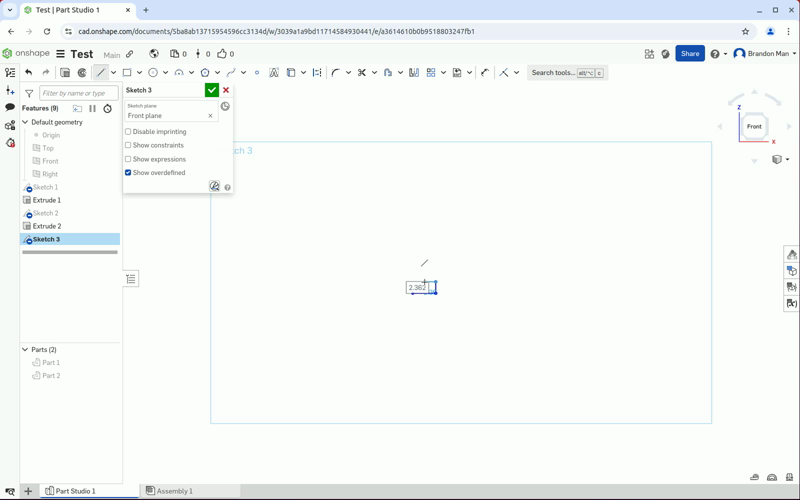
click(424, 281)
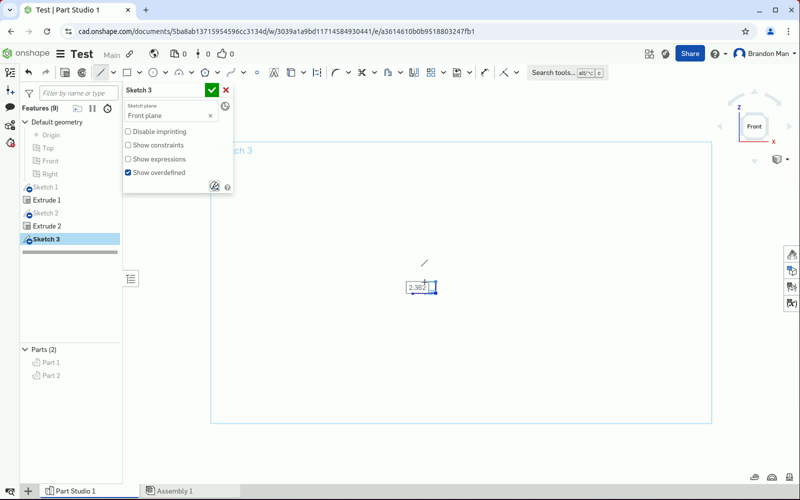
key_up(shift)
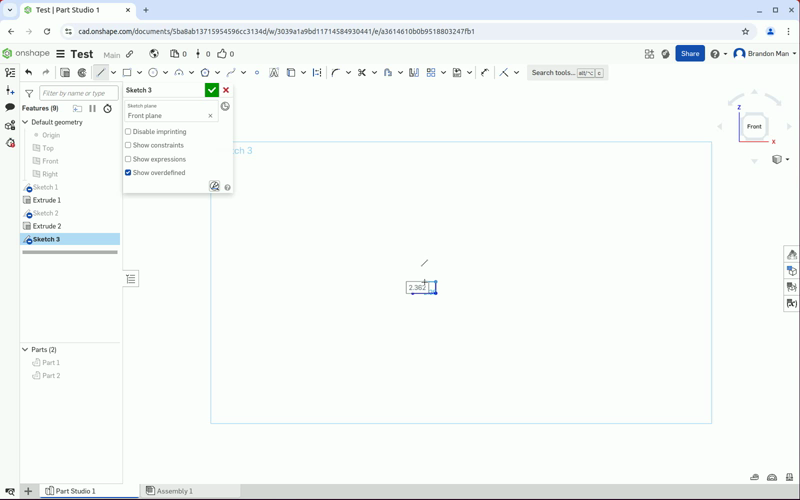
key_down(shift)
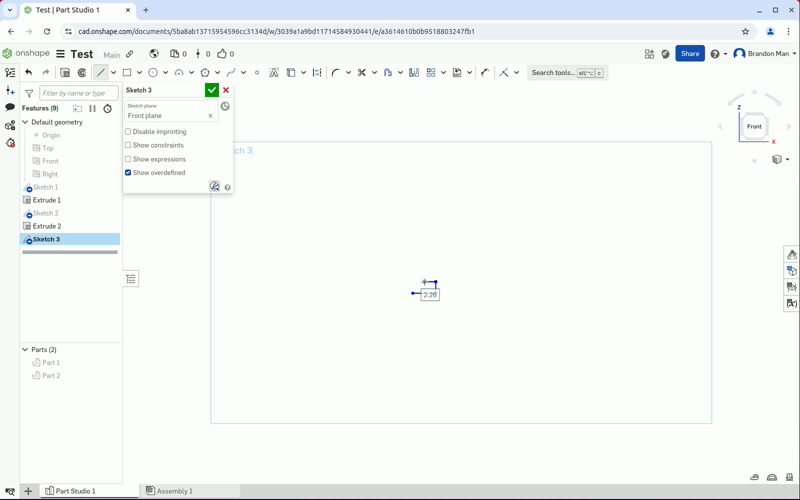
mouse_move(454, 281)
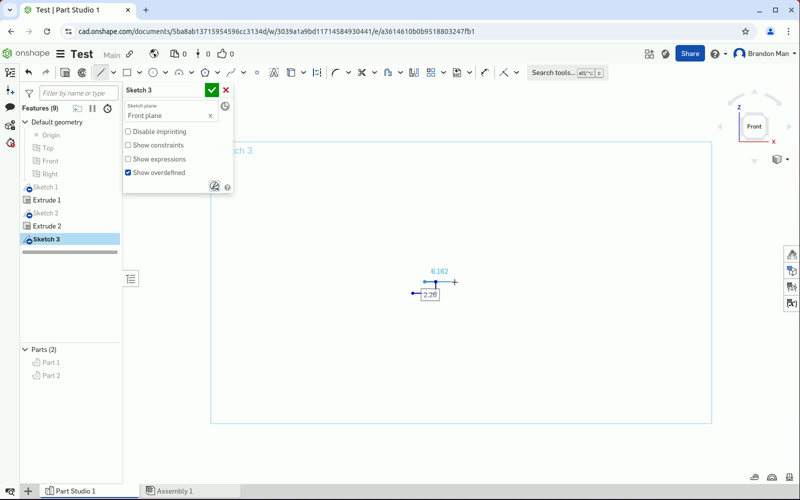
mouse_move(412, 281)
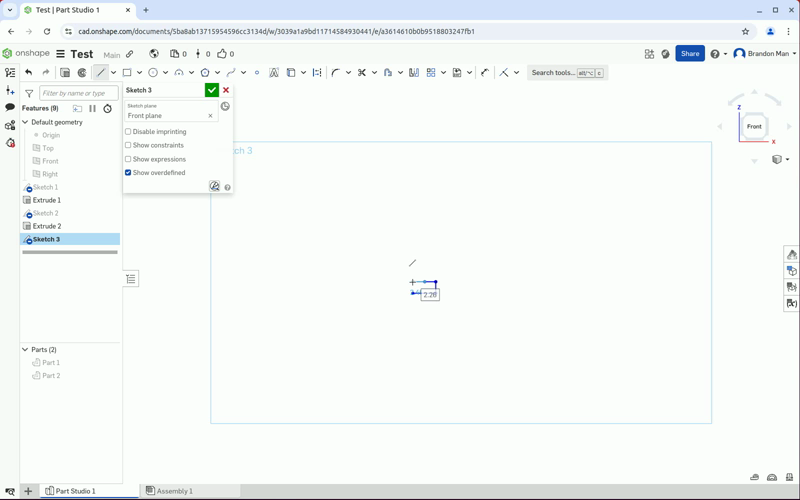
click(412, 281)
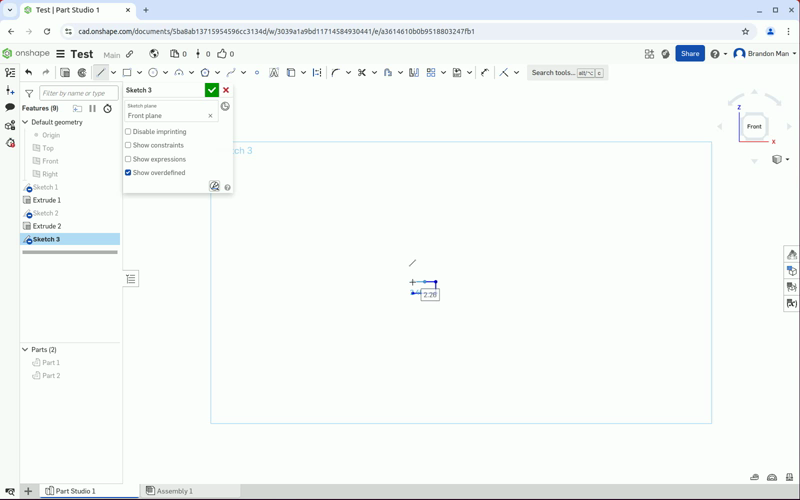
key_up(shift)
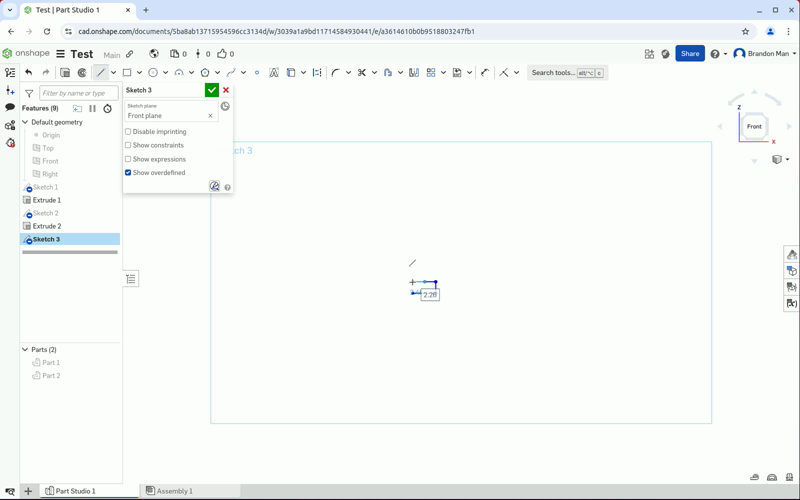
mouse_move(442, 281)
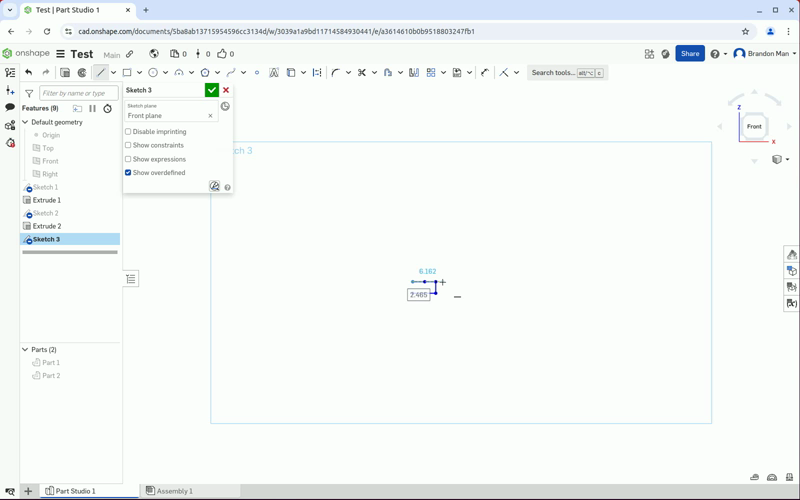
key_down(shift)
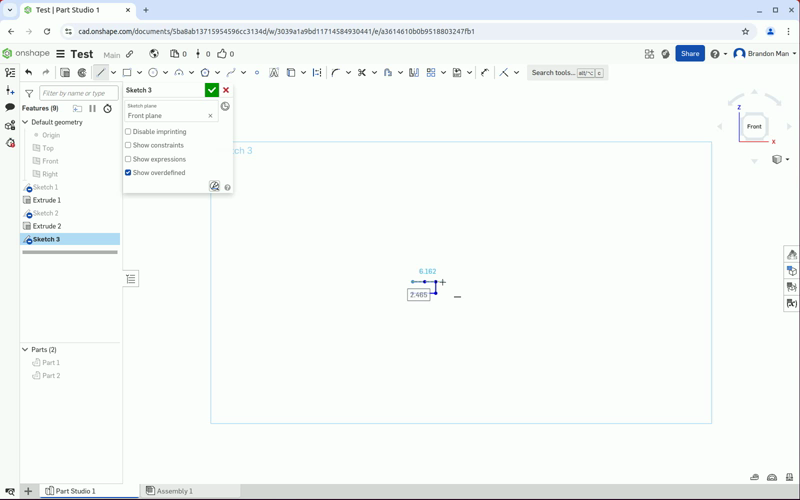
mouse_move(412, 293)
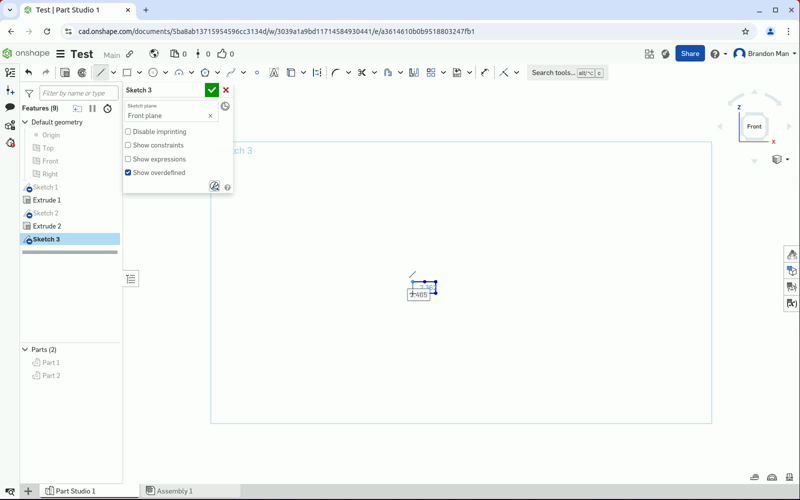
key_up(shift)
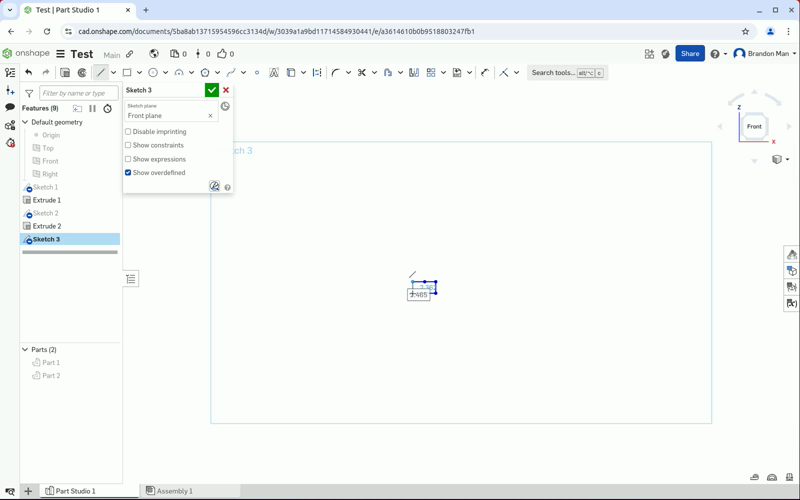
click(412, 293)
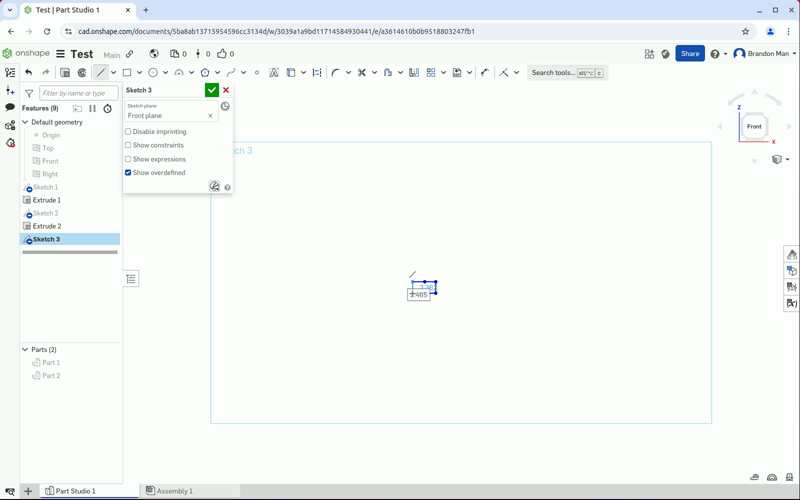
key(esc)
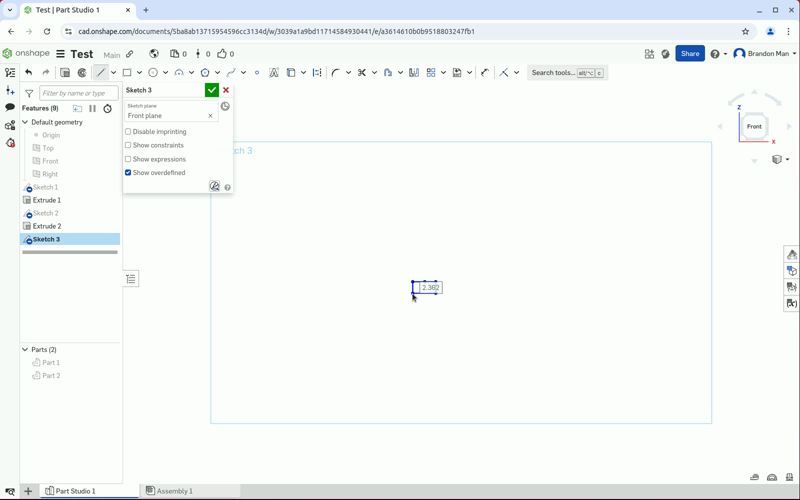
mouse_move(429, 288)
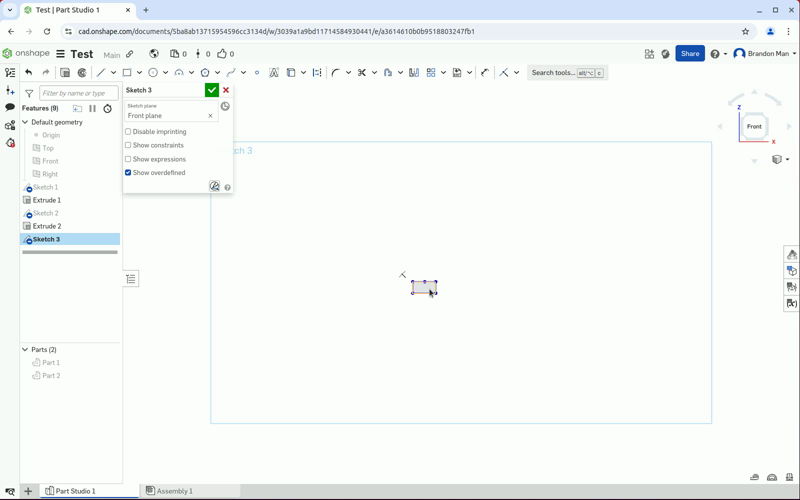
scroll(6)
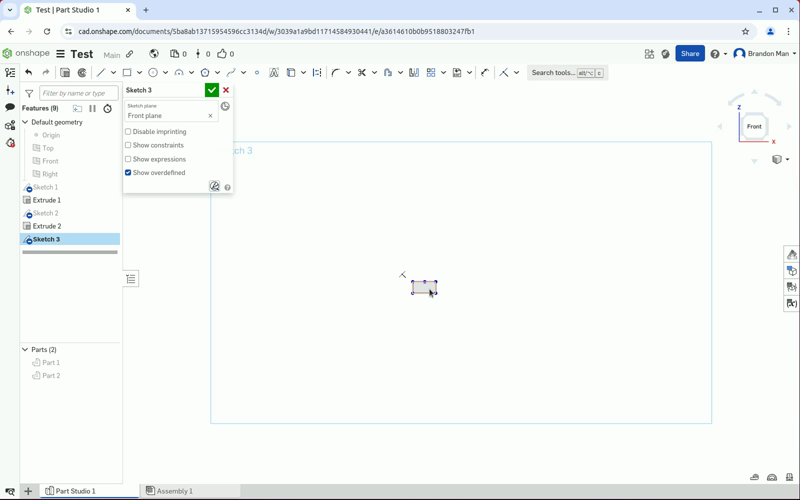
scroll(6)
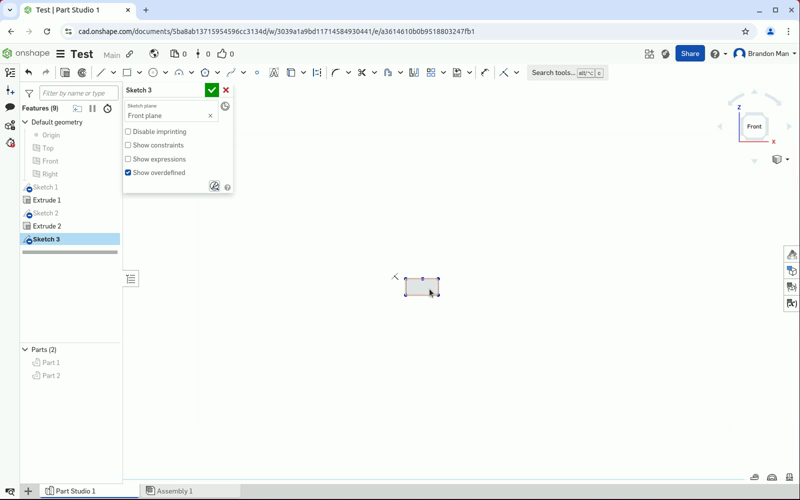
scroll(6)
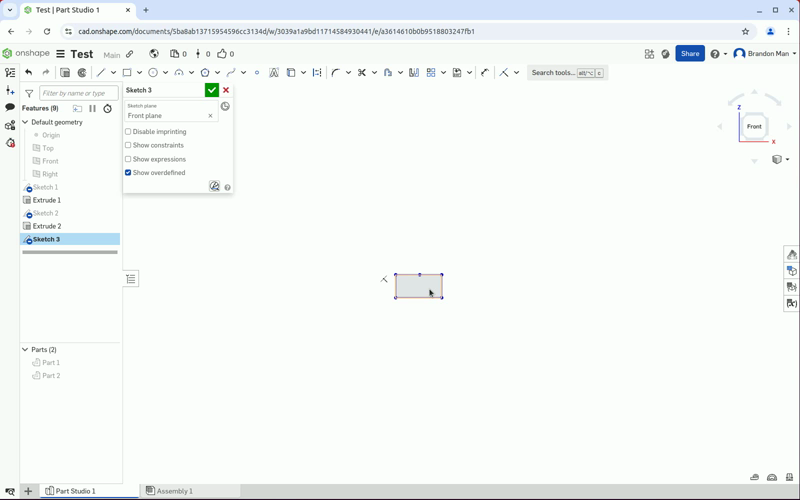
scroll(6)
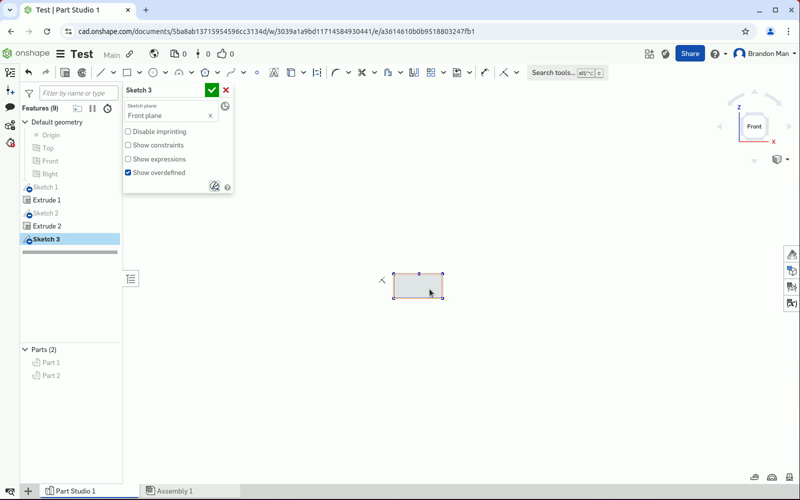
scroll(6)
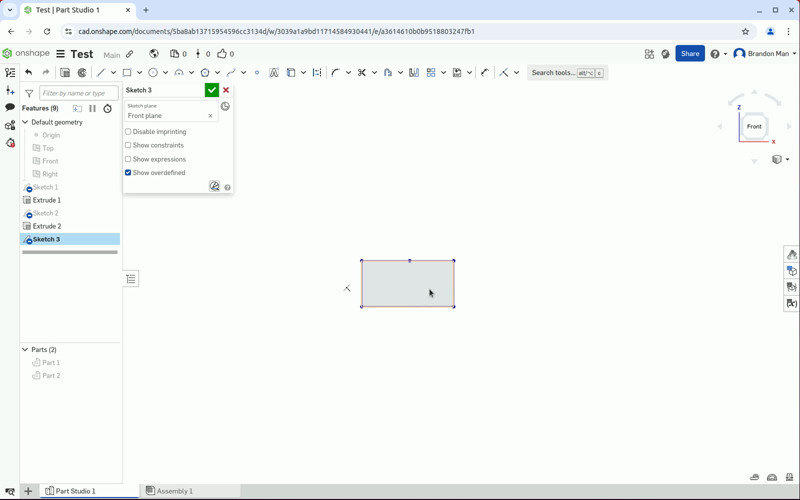
scroll(6)
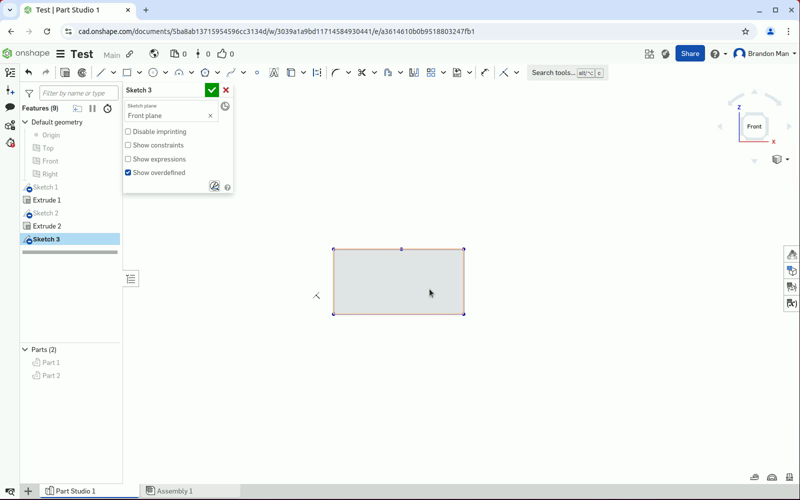
scroll(6)
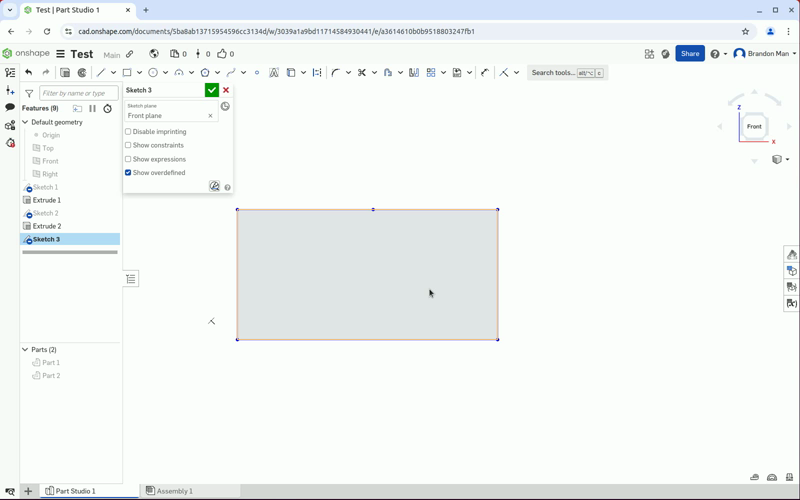
click(429, 288)
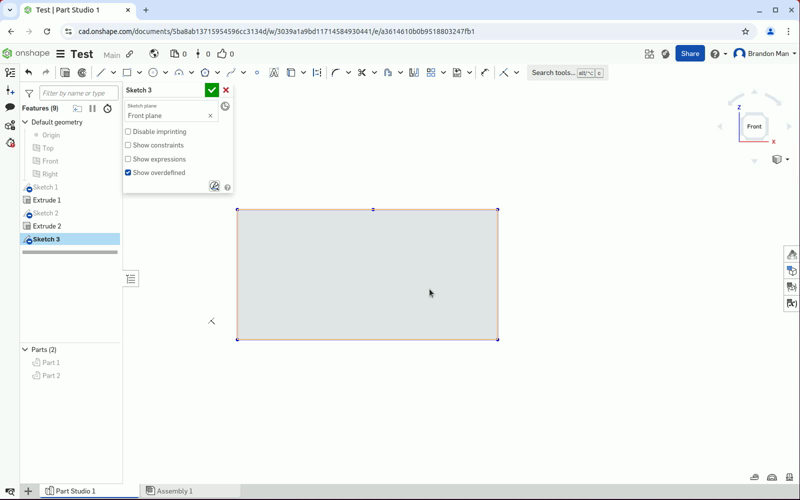
scroll(-6)
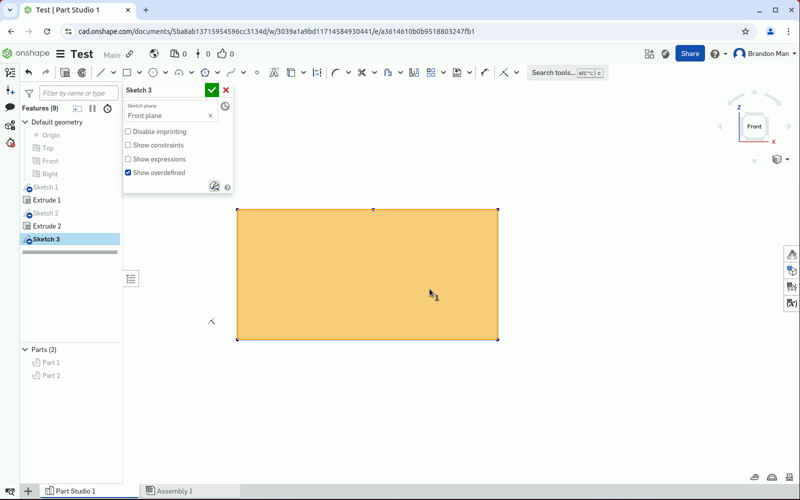
scroll(-6)
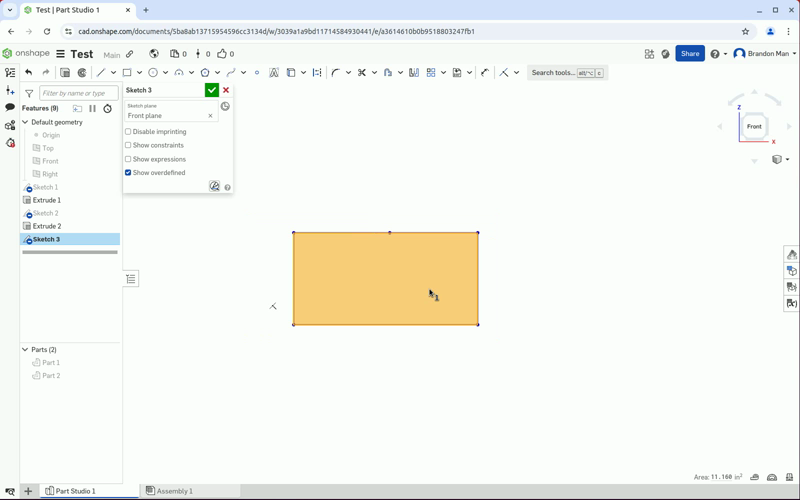
scroll(-6)
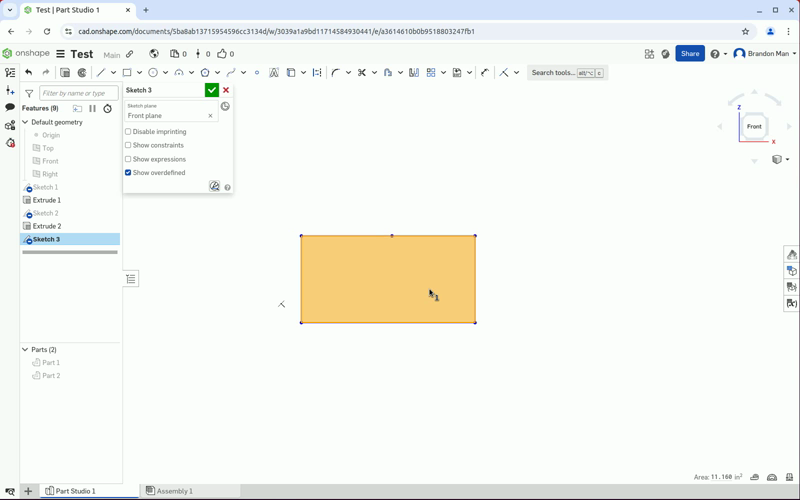
scroll(-6)
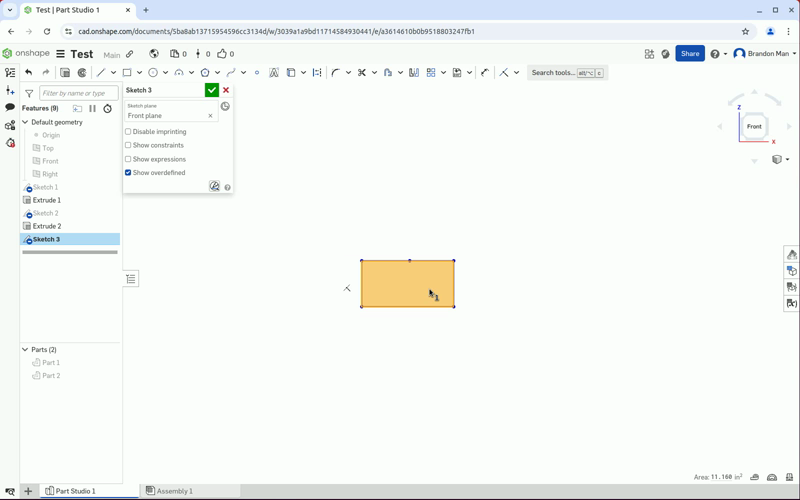
scroll(-6)
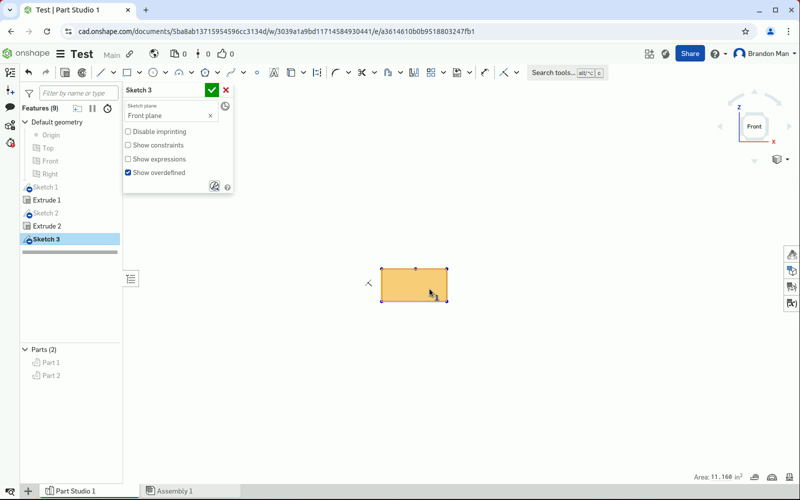
scroll(-6)
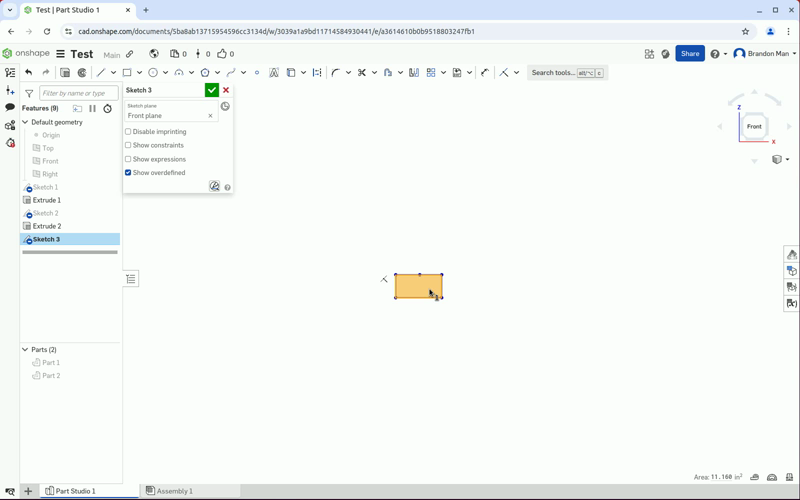
scroll(-6)
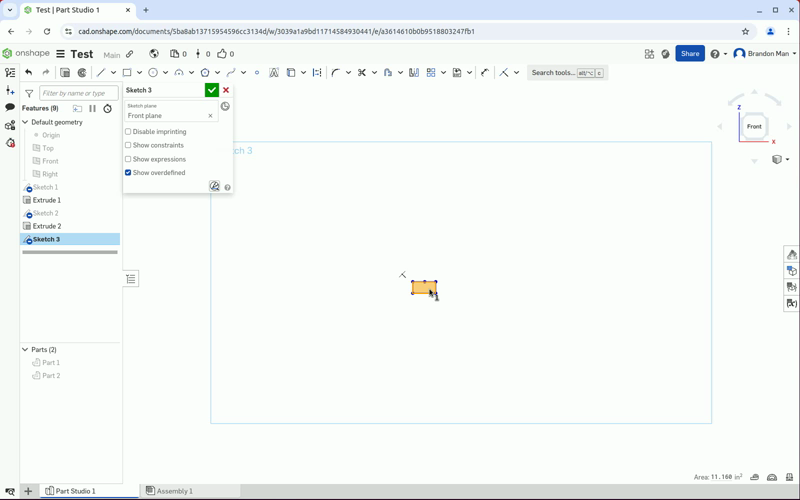
mouse_move(73, 352)
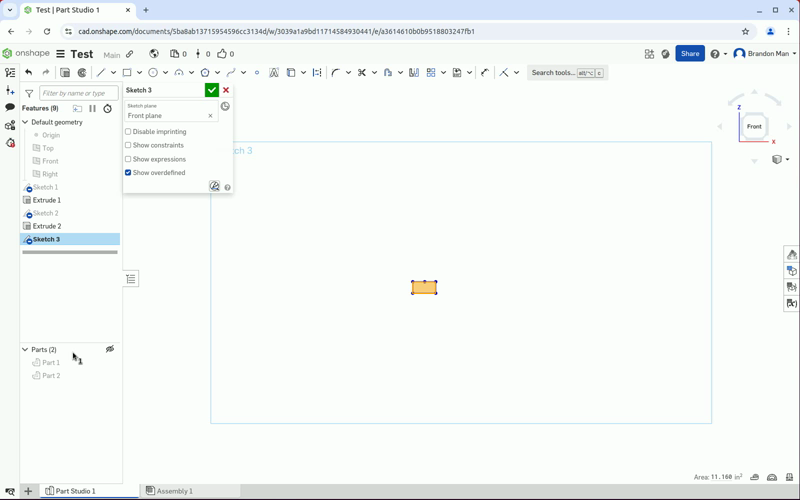
key(shift+y)
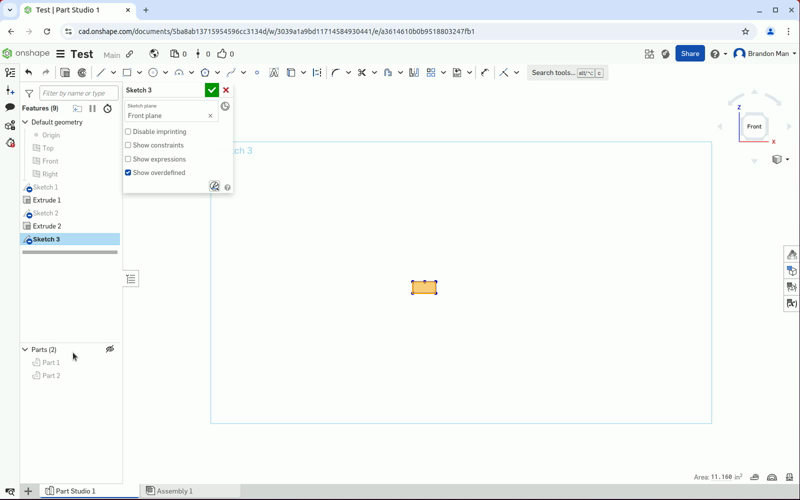
key(shift+e)
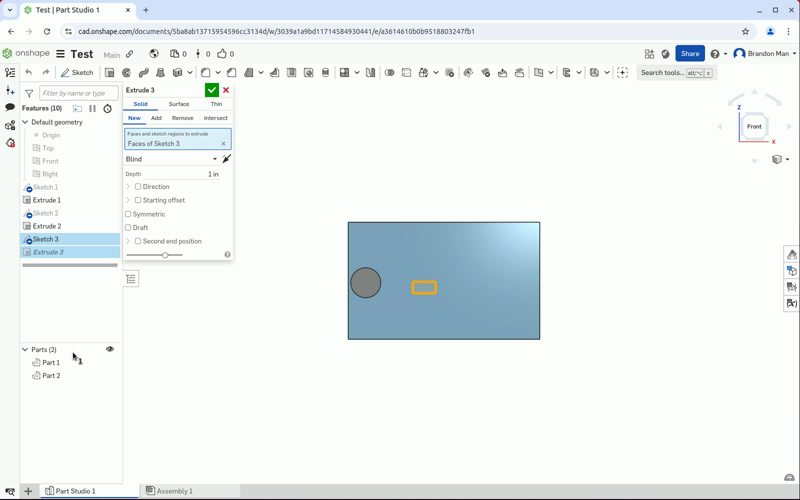
mouse_move(143, 106)
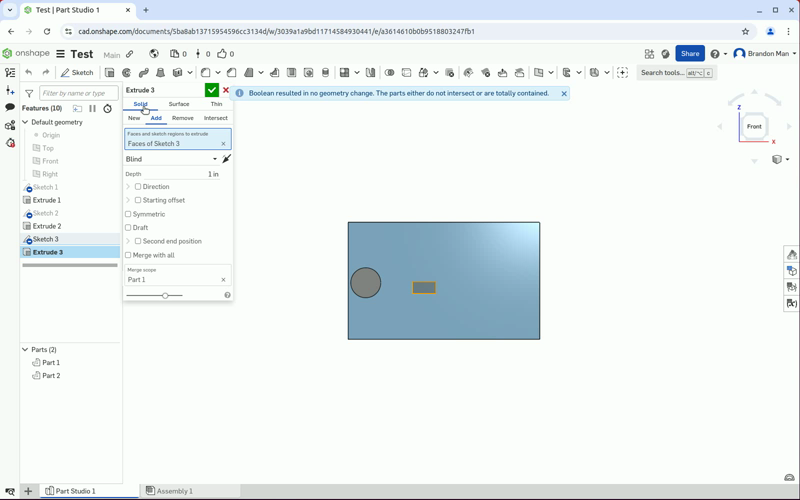
click(143, 106)
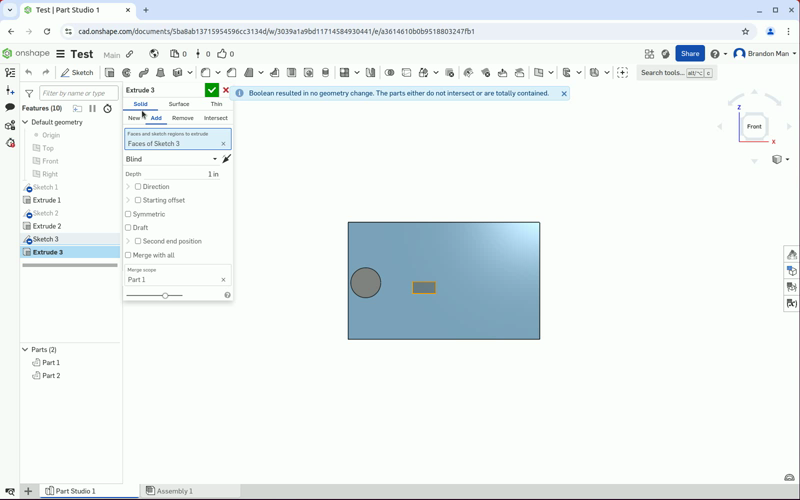
mouse_move(137, 120)
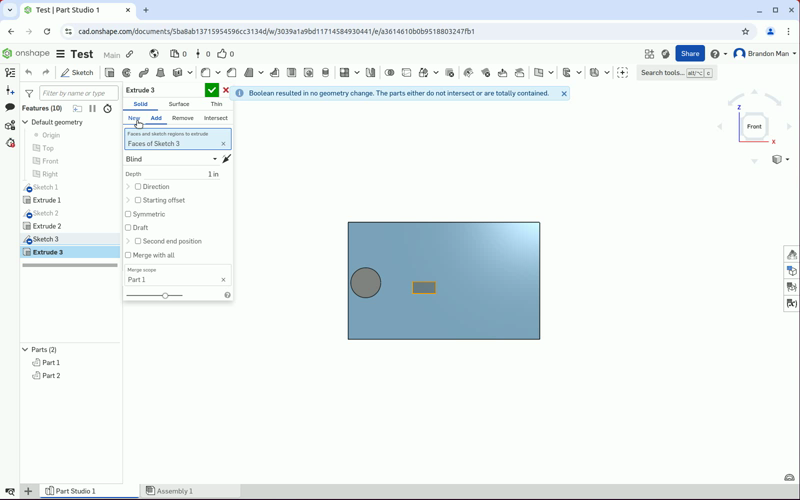
click(137, 120)
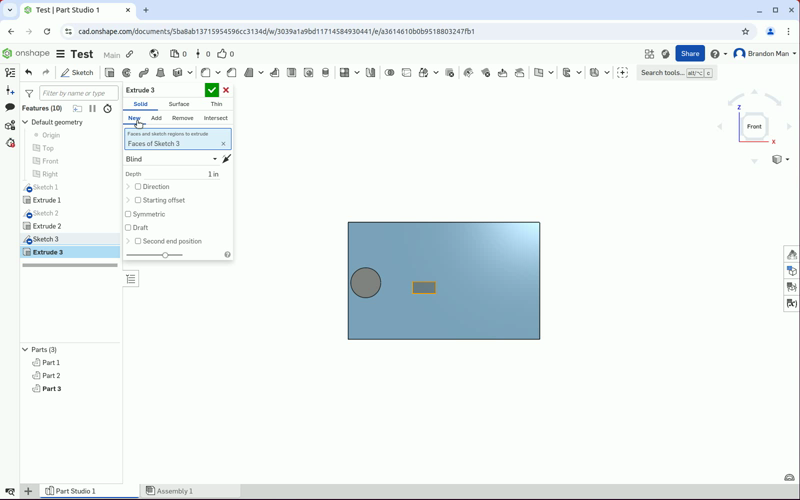
key(tab, 4)
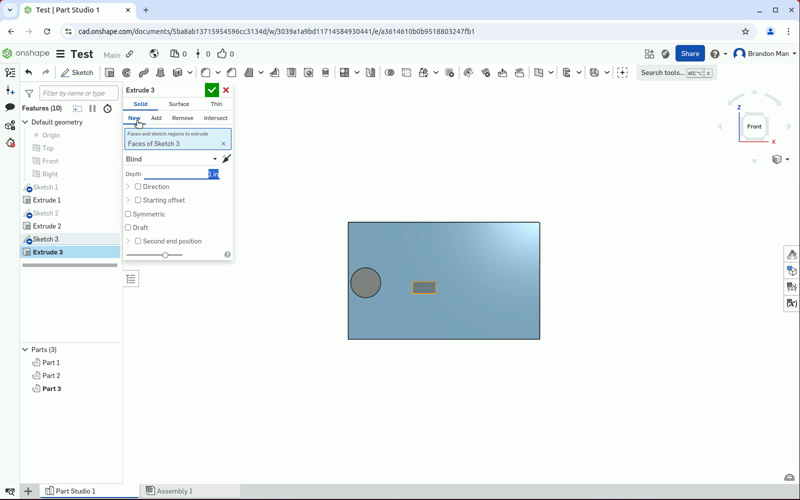
text(12.276)
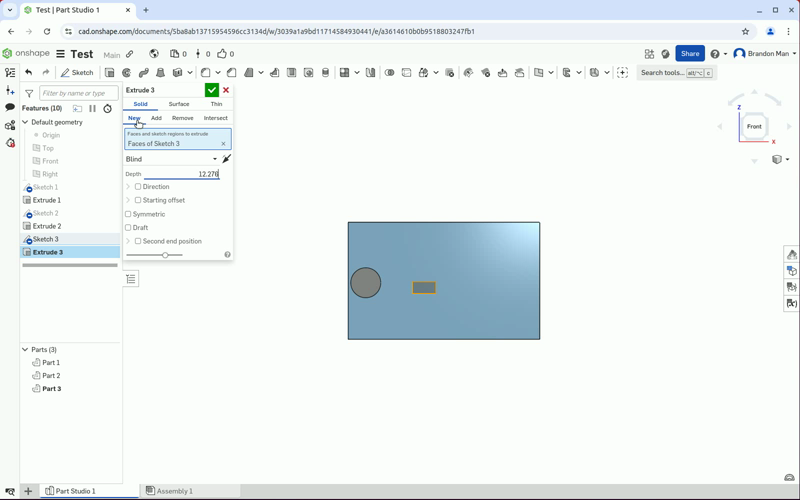
key(enter)
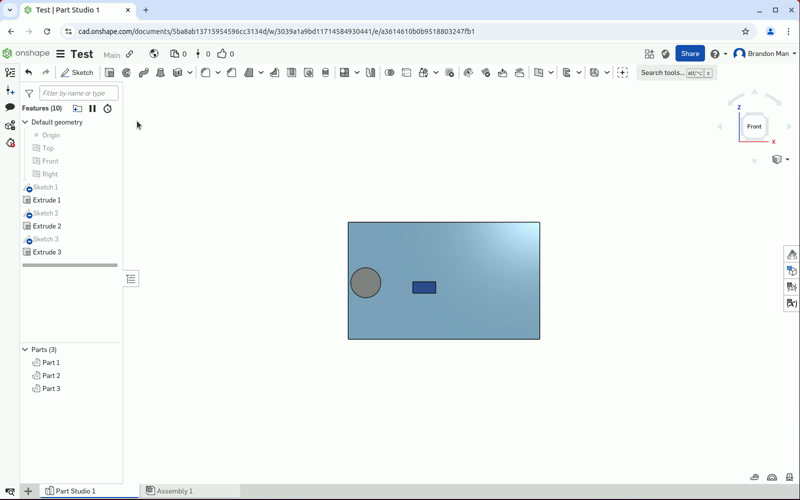
key(shift+h)
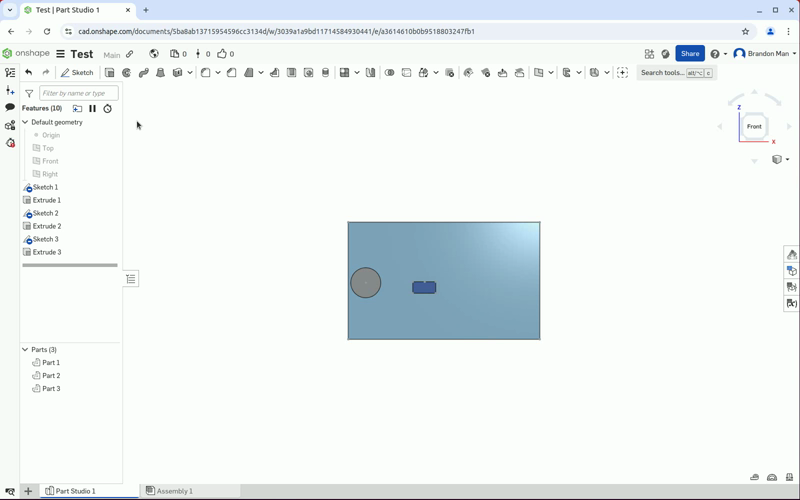
key(shift+h)
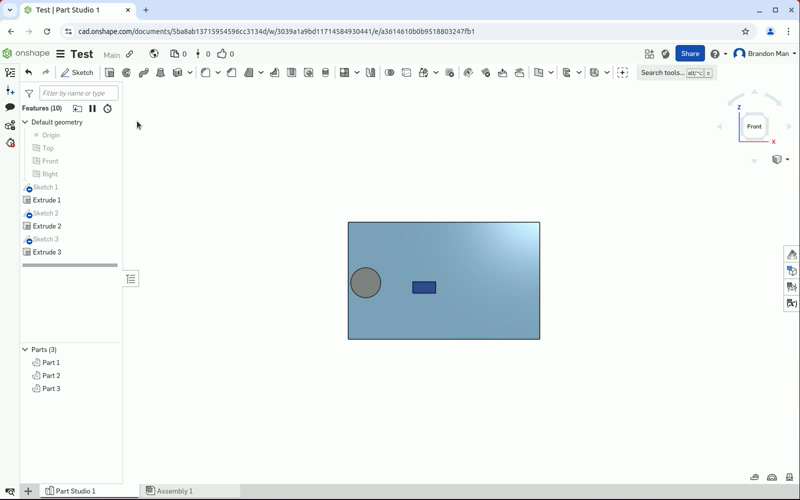
mouse_move(73, 189)
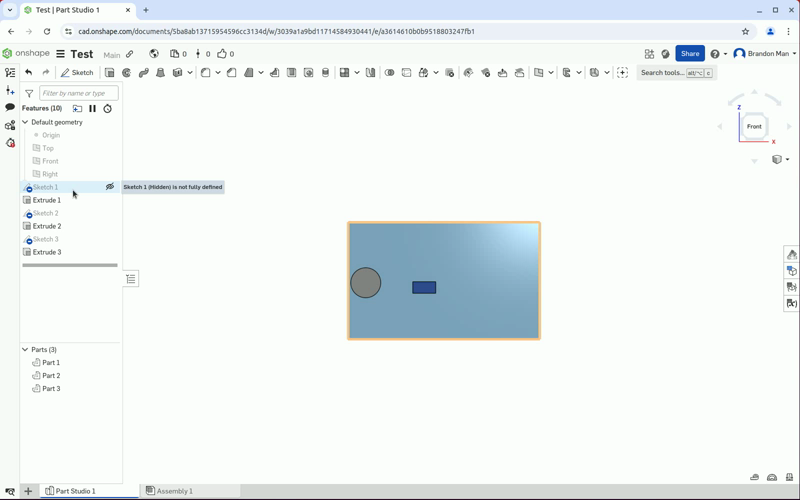
click(73, 189)
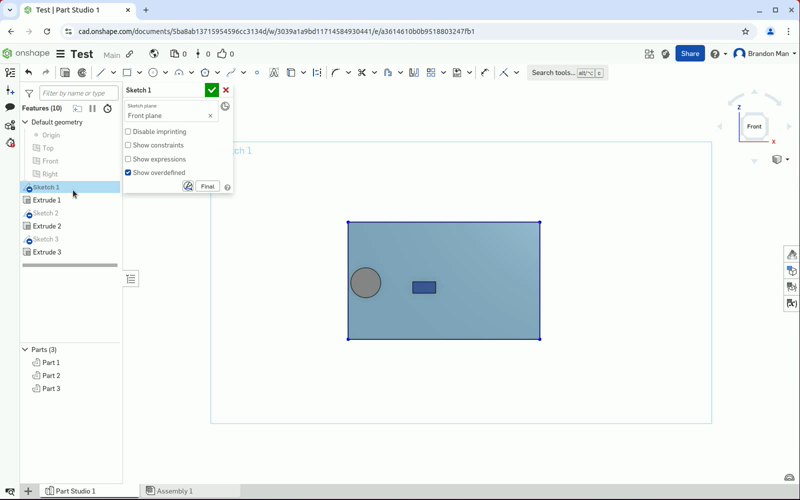
mouse_move(229, 92)
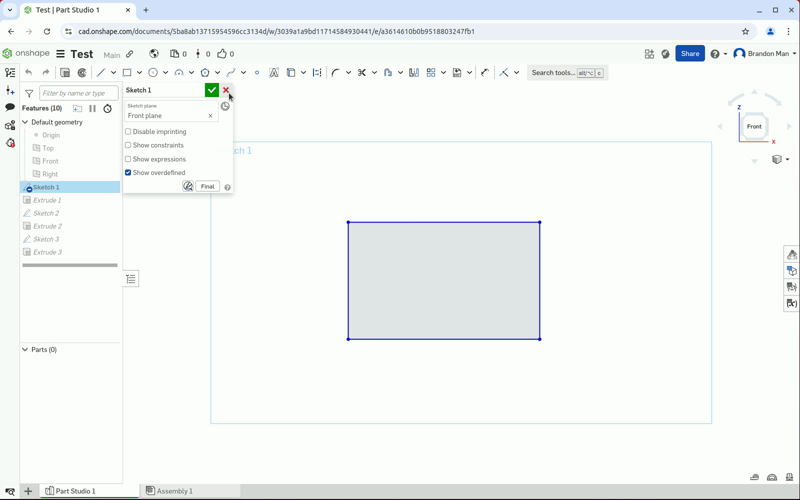
click(229, 92)
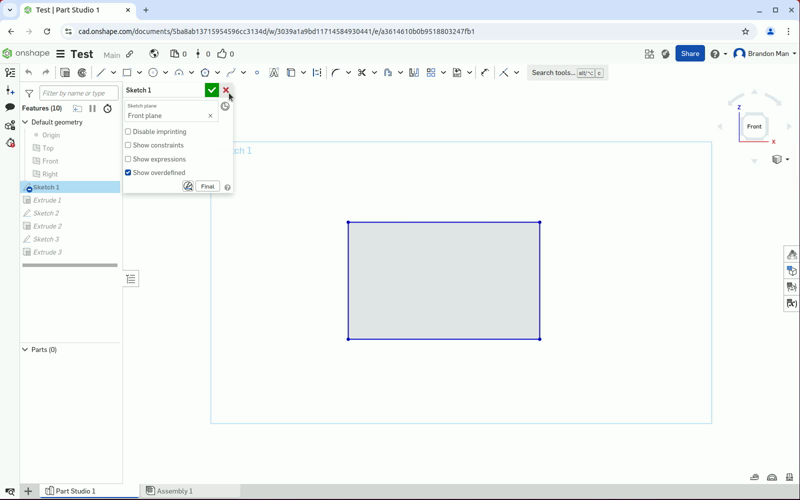
key(shift+s)
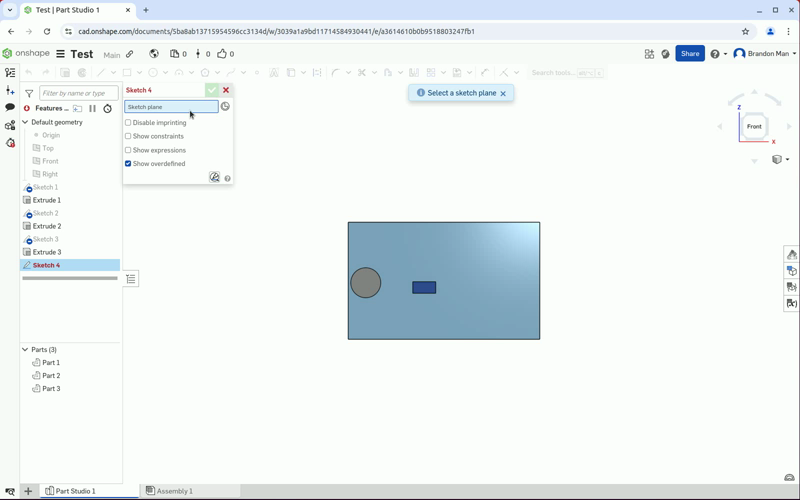
mouse_move(73, 163)
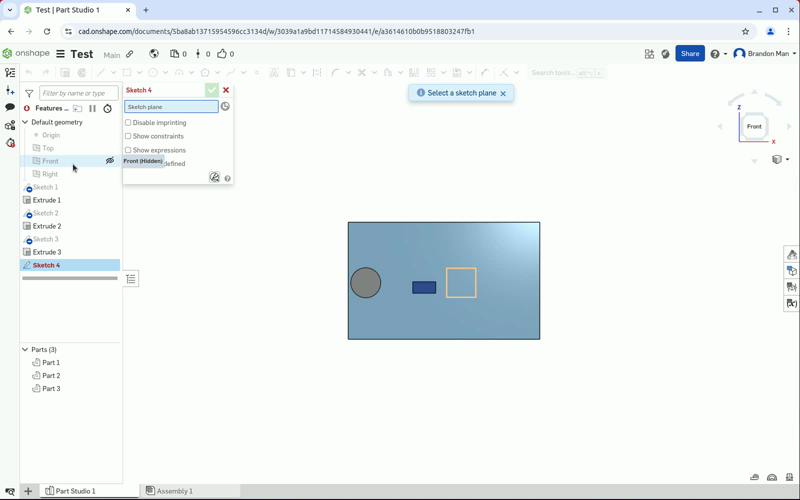
click(73, 163)
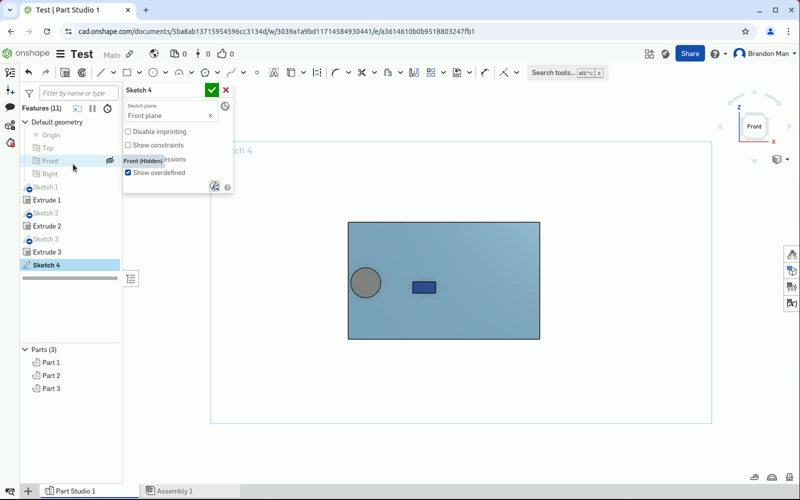
mouse_move(73, 352)
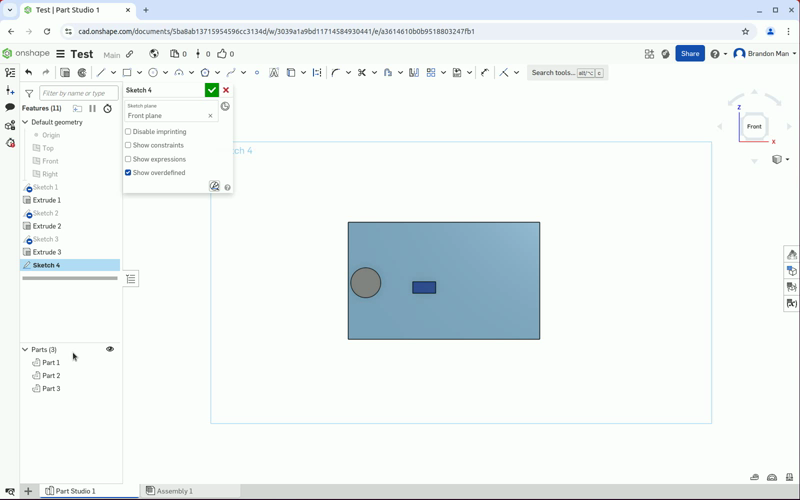
key(y)
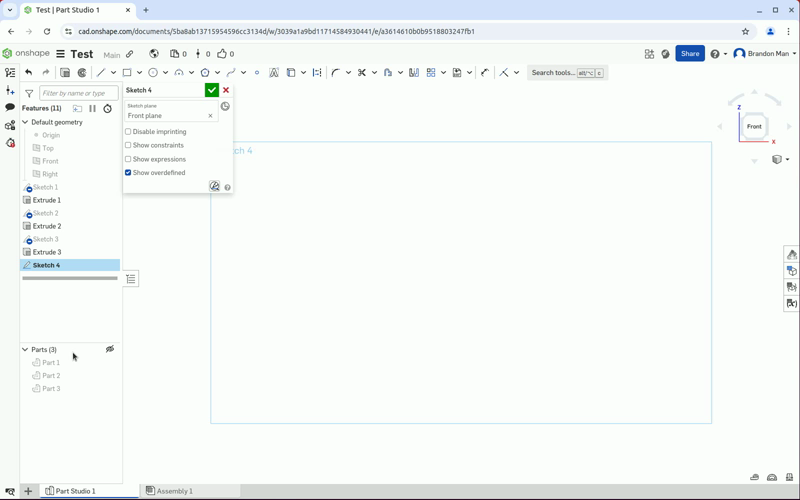
key(l)
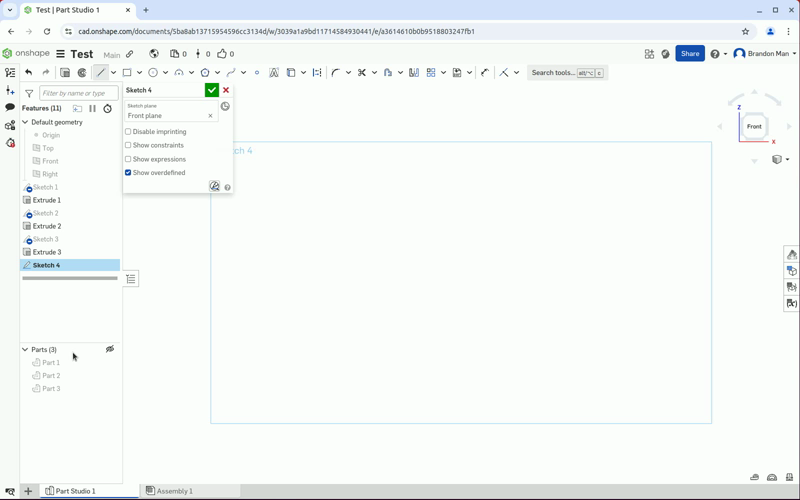
key_down(shift)
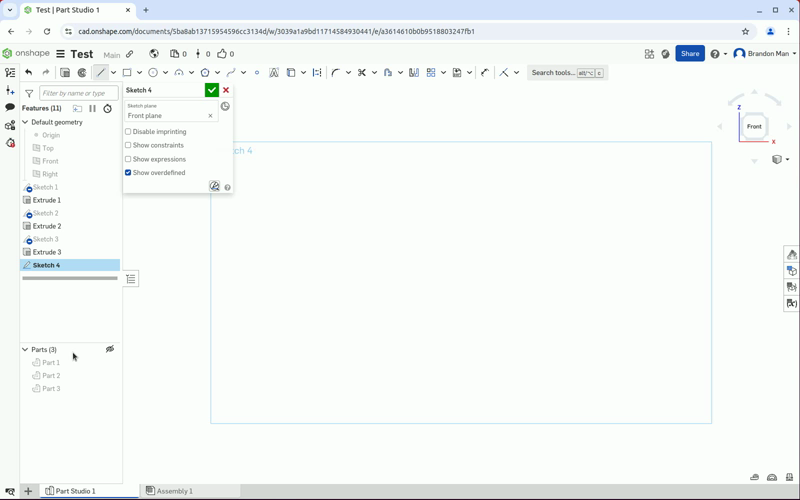
mouse_move(412, 282)
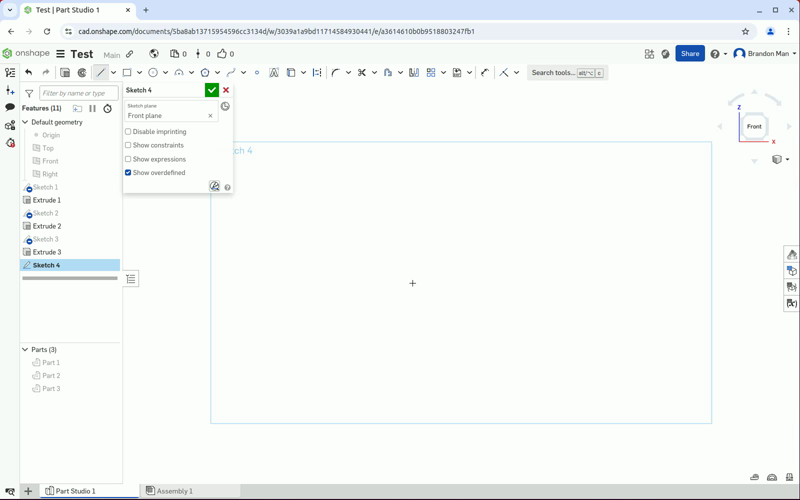
click(412, 282)
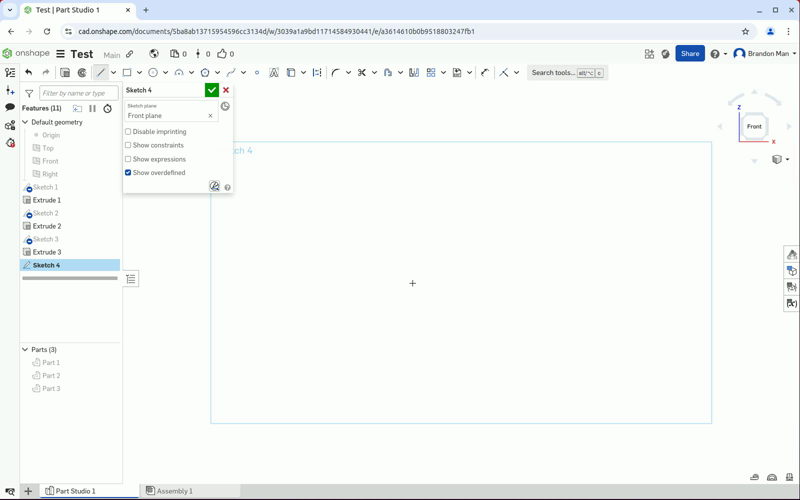
key_up(shift)
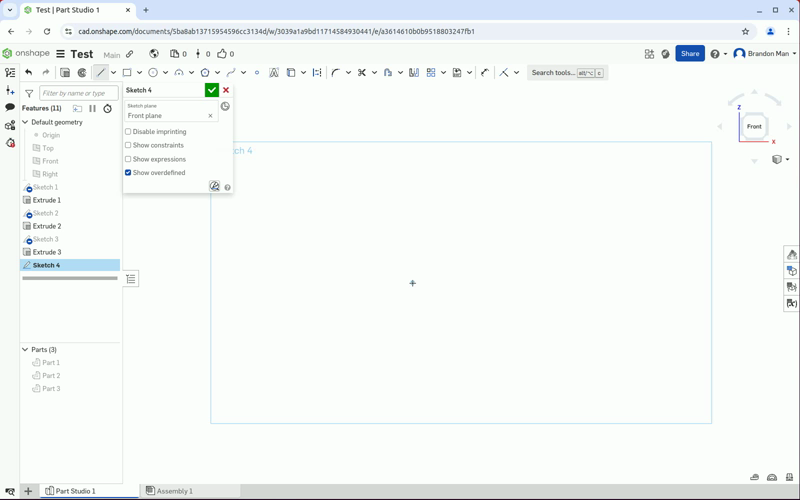
key_down(shift)
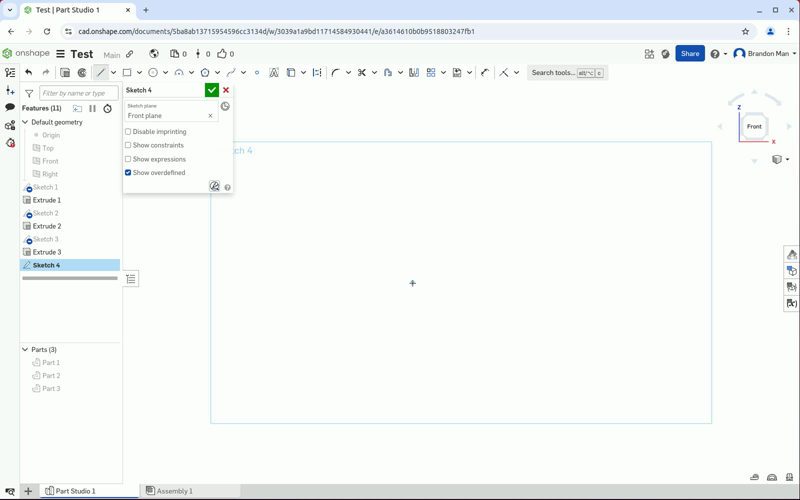
mouse_move(442, 282)
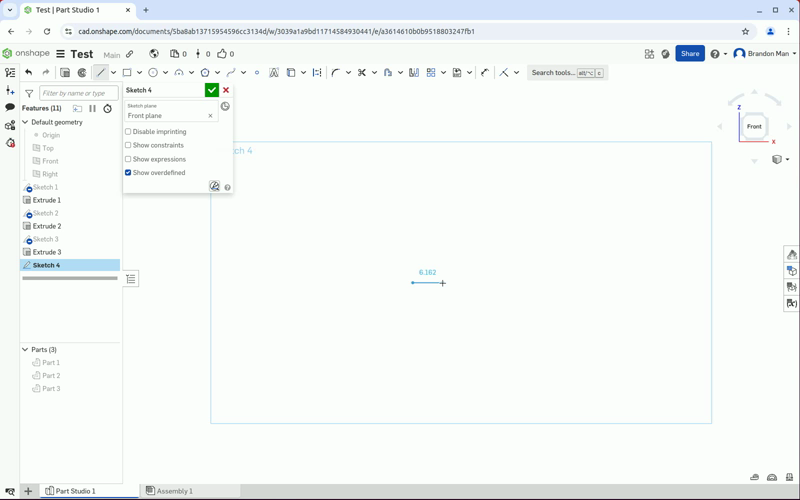
mouse_move(424, 282)
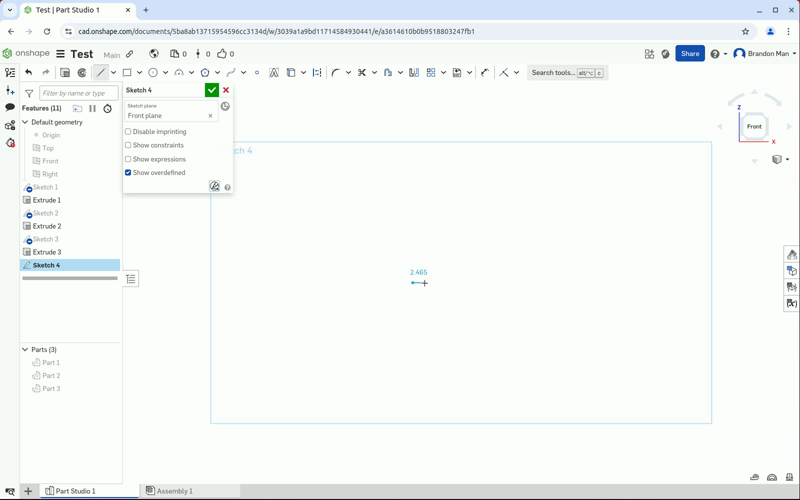
click(424, 282)
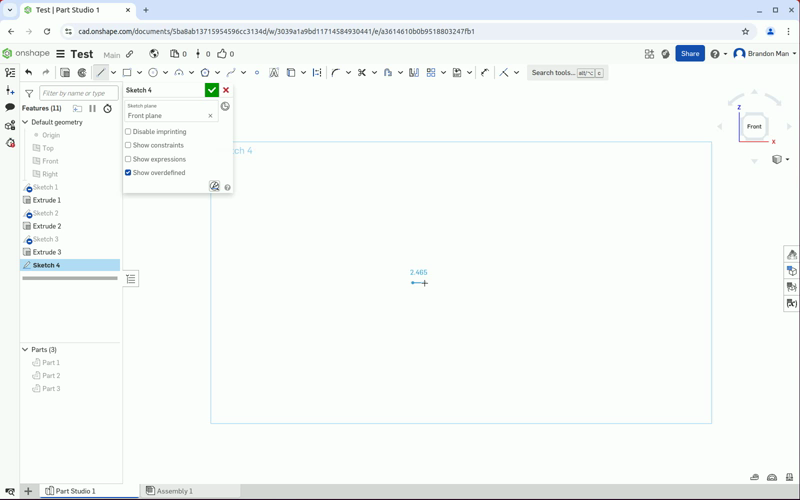
key_up(shift)
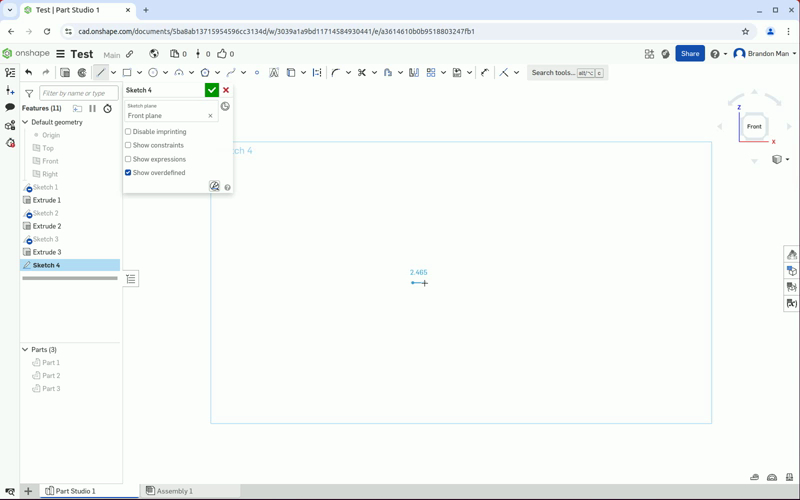
key_down(shift)
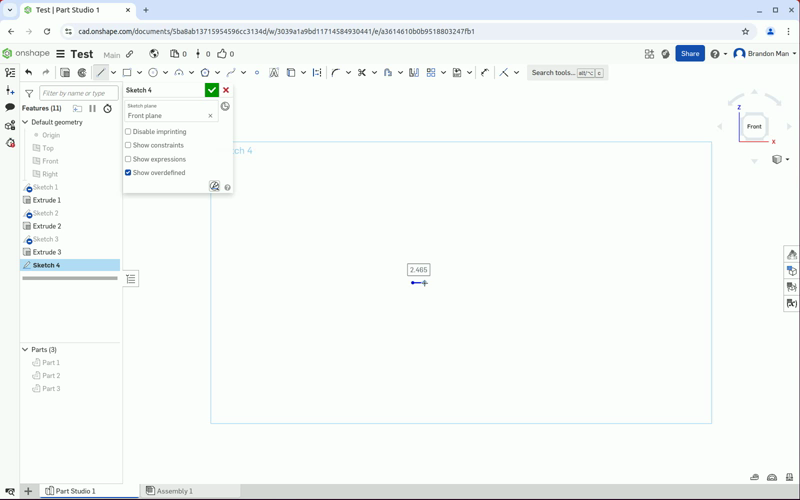
mouse_move(454, 282)
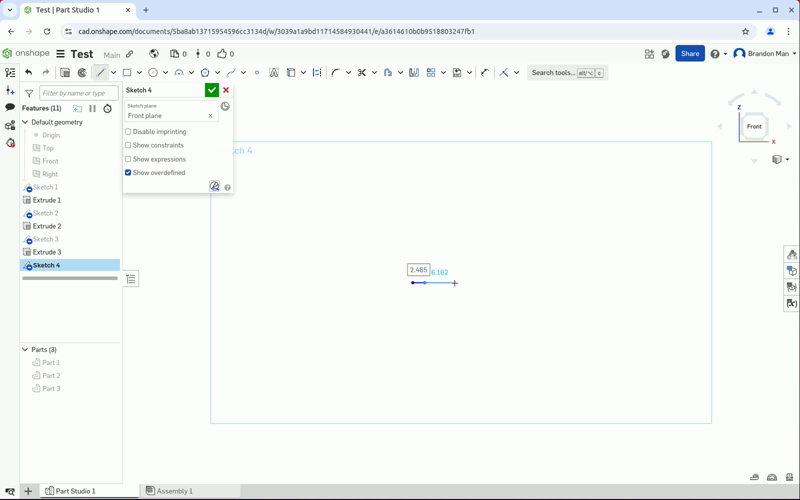
mouse_move(435, 282)
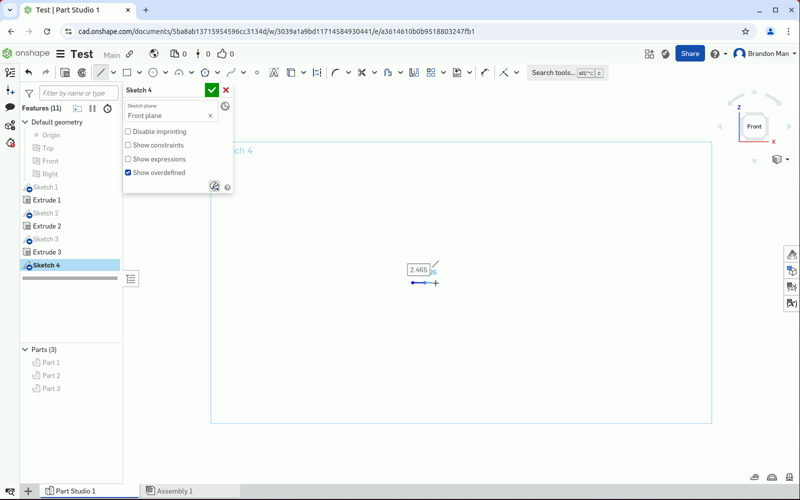
click(435, 282)
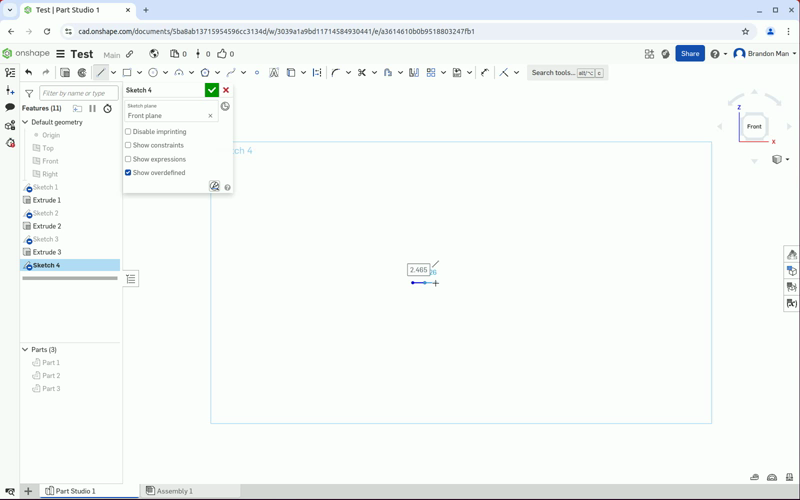
key_up(shift)
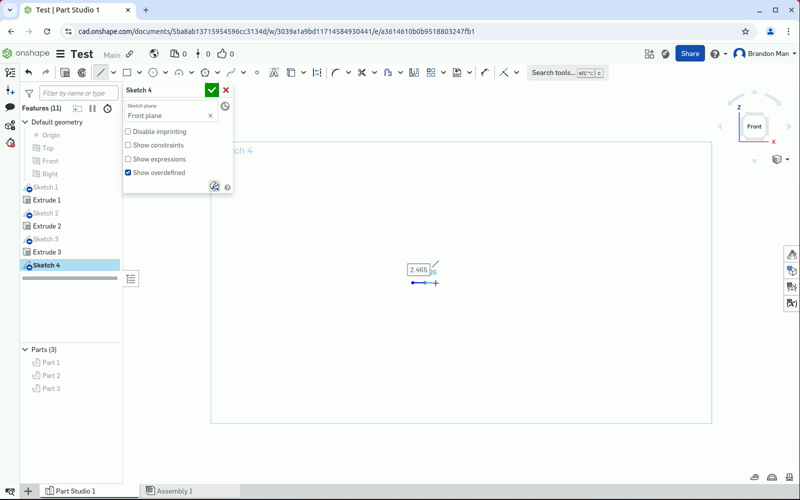
key_down(shift)
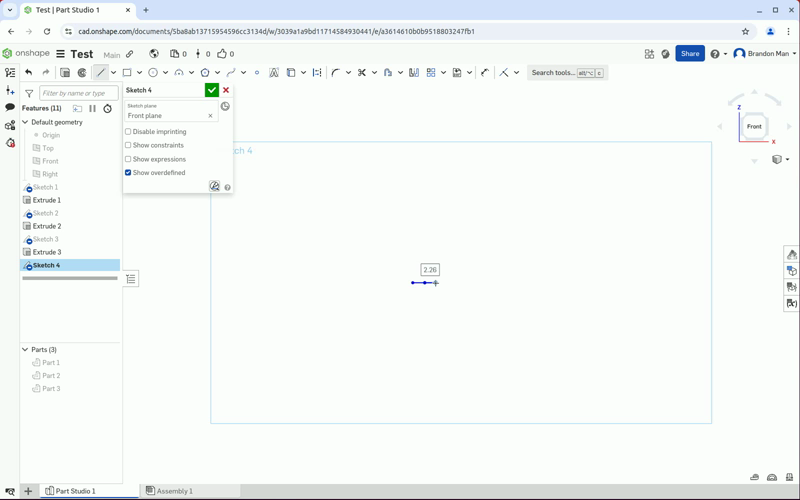
mouse_move(465, 282)
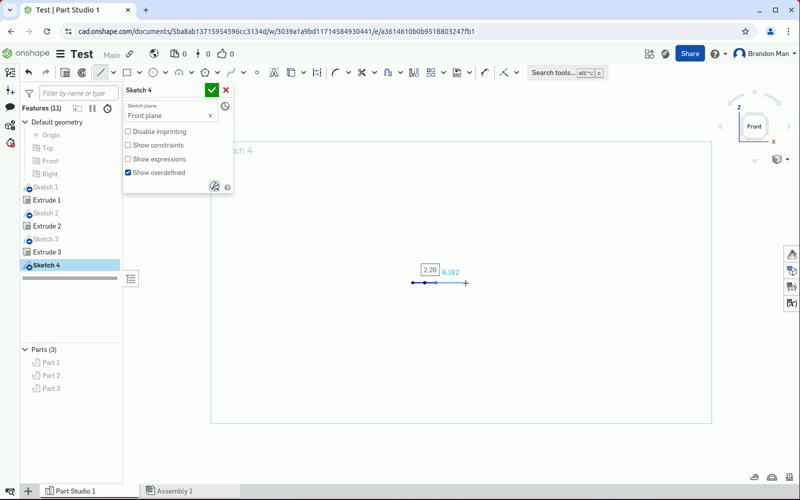
mouse_move(435, 271)
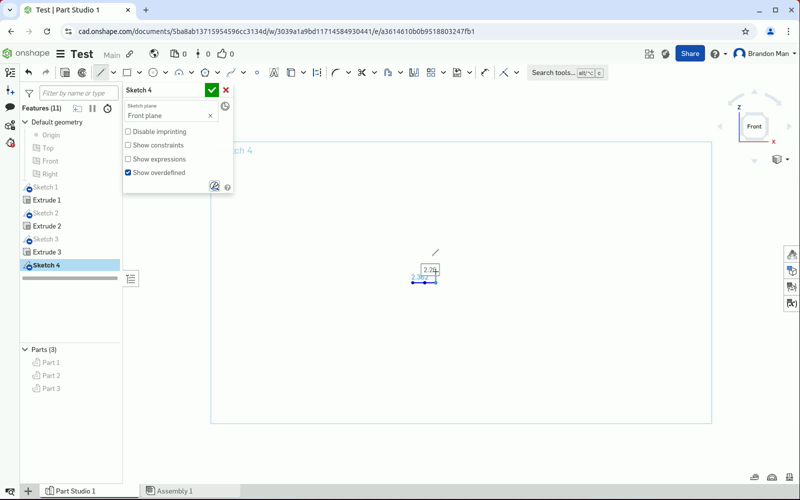
click(435, 271)
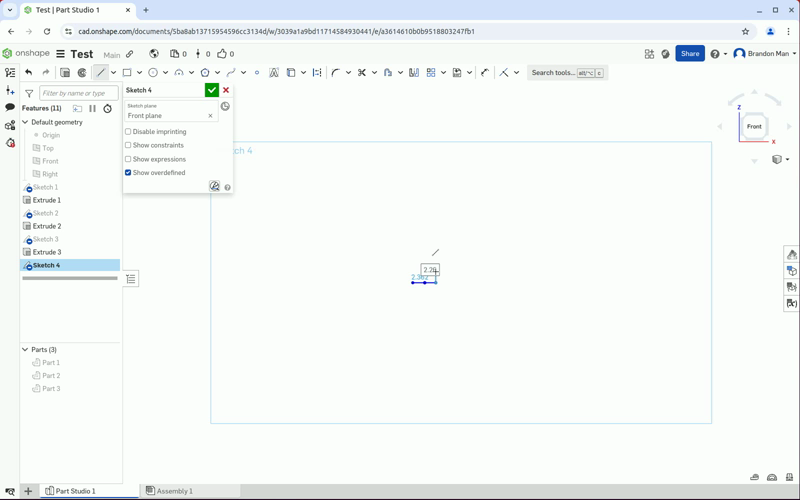
key_up(shift)
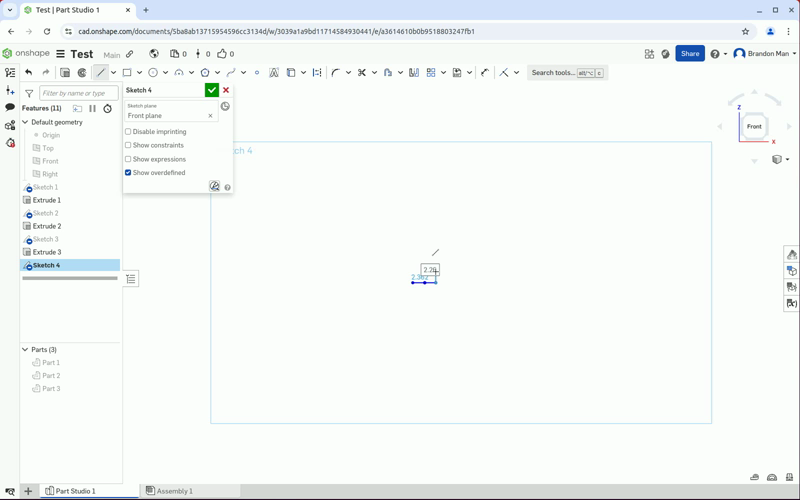
key_down(shift)
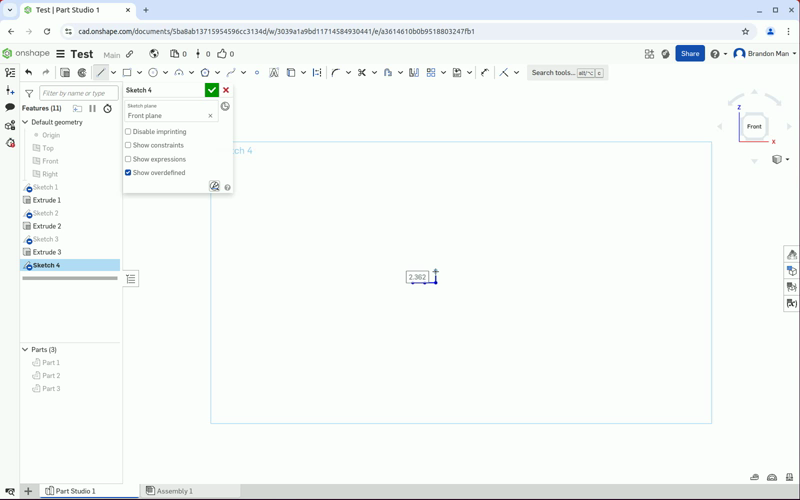
mouse_move(465, 271)
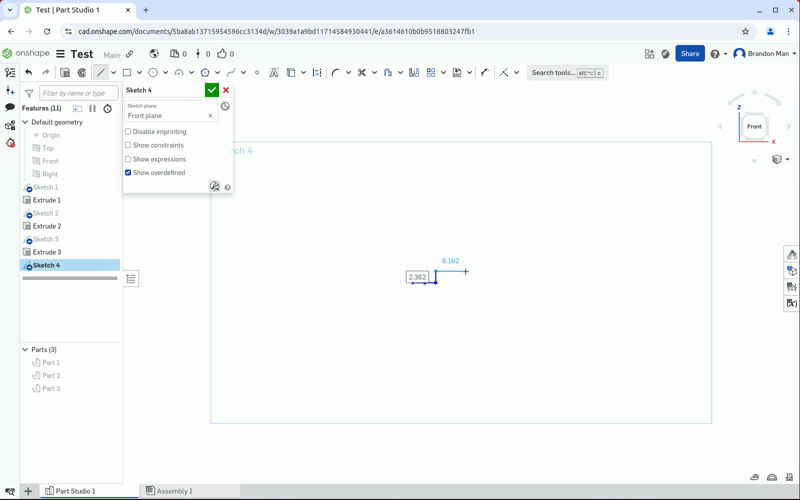
mouse_move(412, 271)
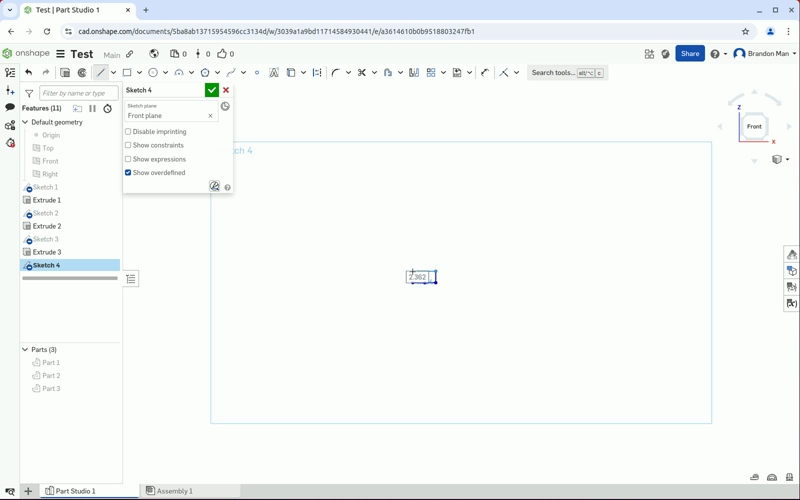
click(412, 271)
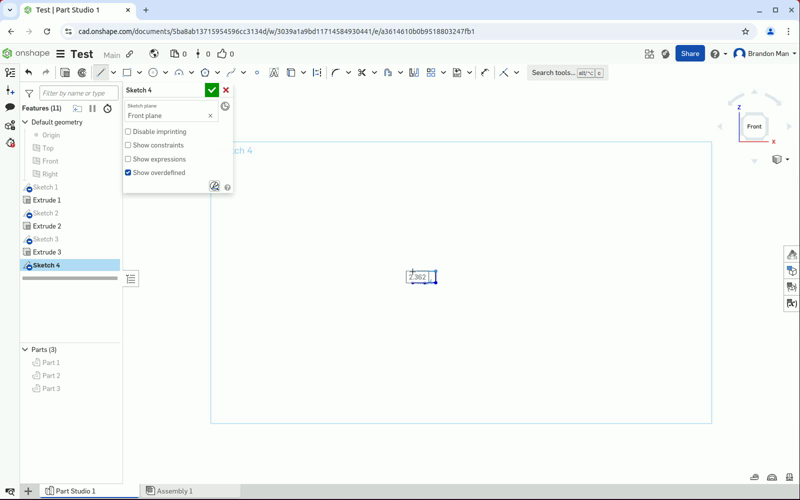
key_up(shift)
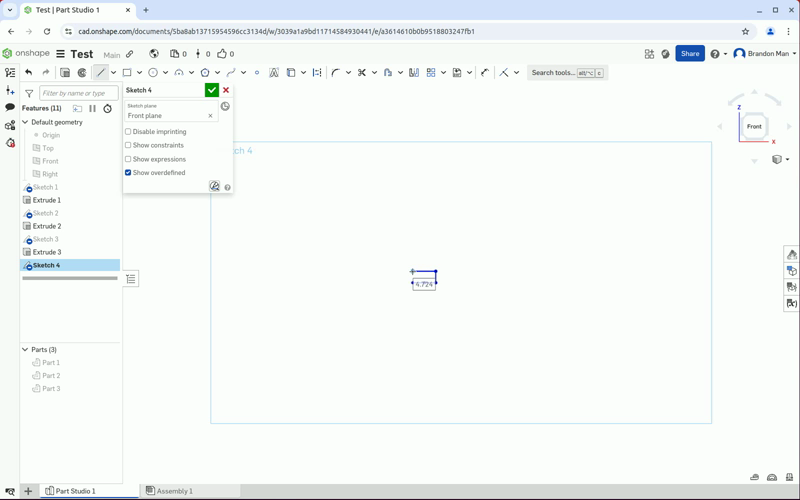
mouse_move(442, 271)
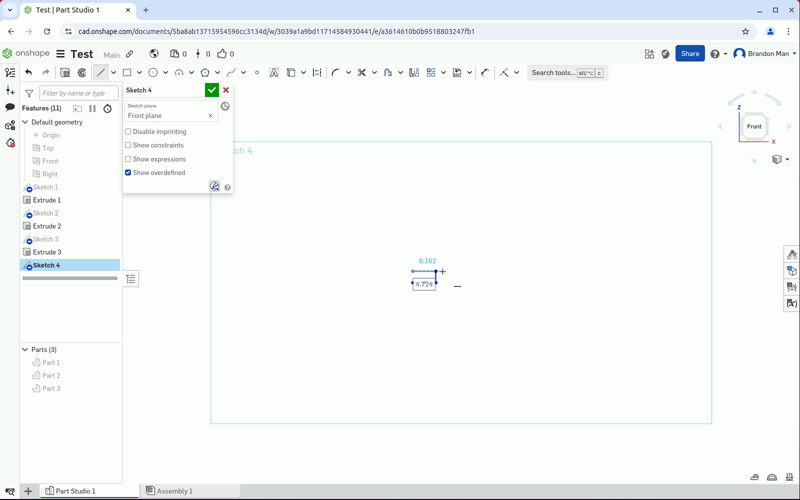
key_down(shift)
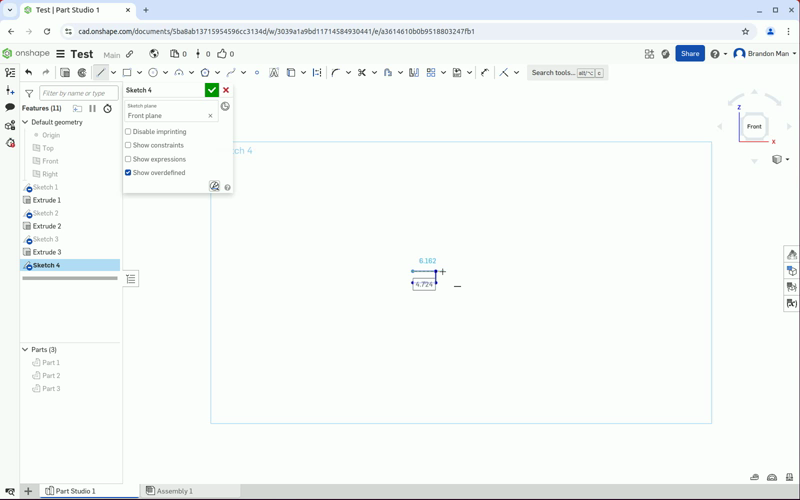
mouse_move(412, 282)
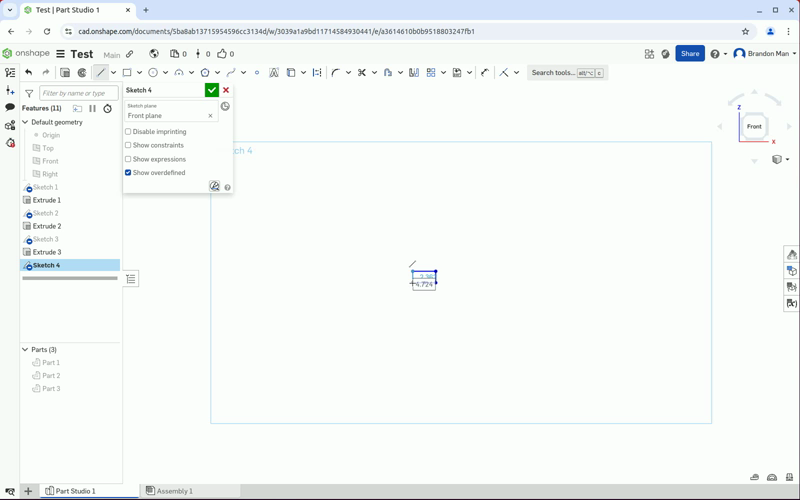
key_up(shift)
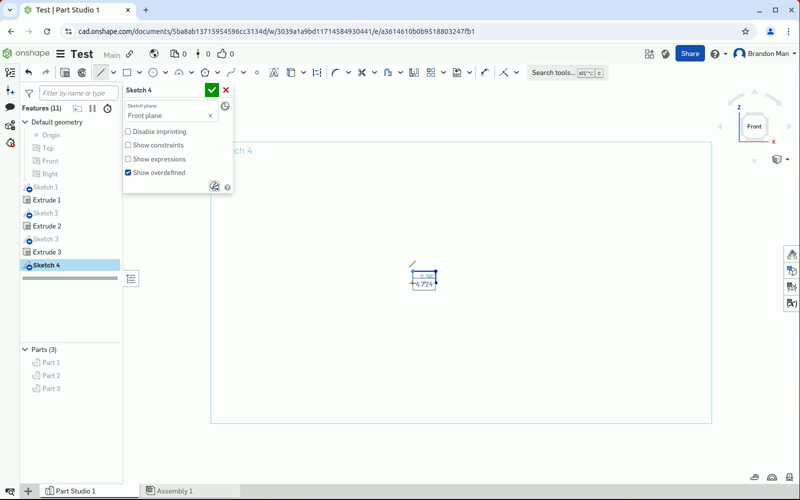
click(412, 282)
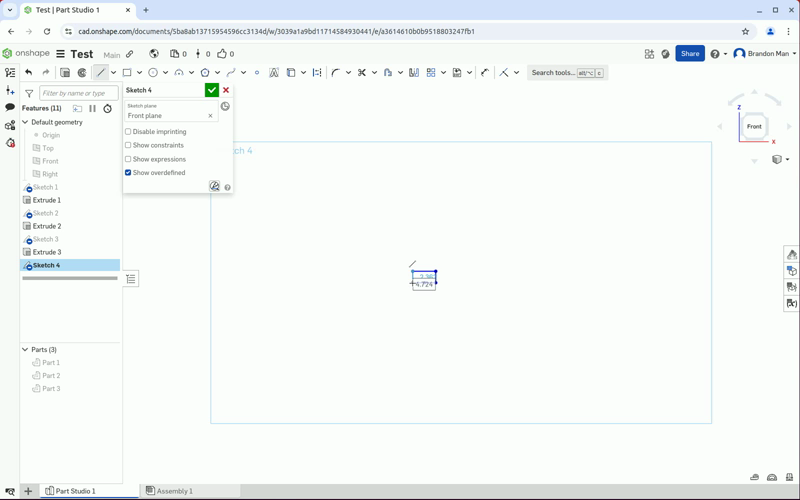
key(esc)
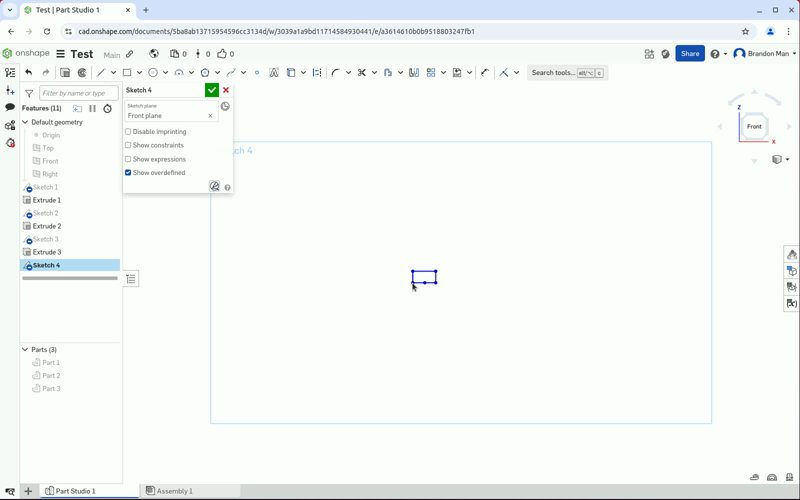
mouse_move(425, 274)
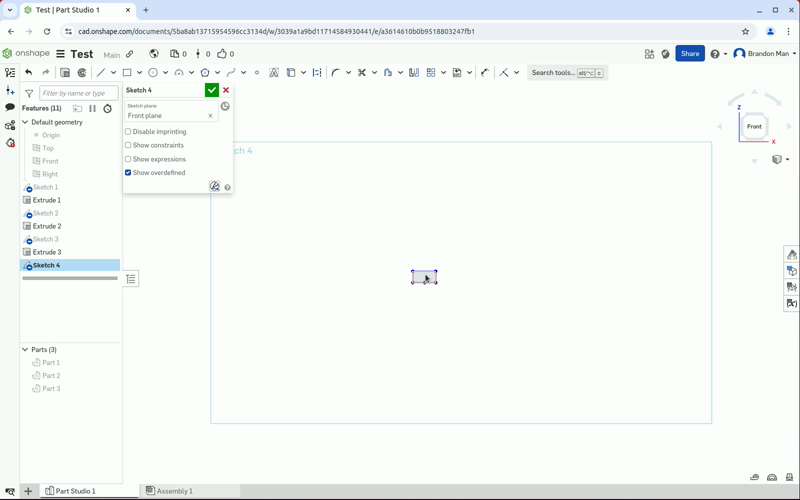
scroll(6)
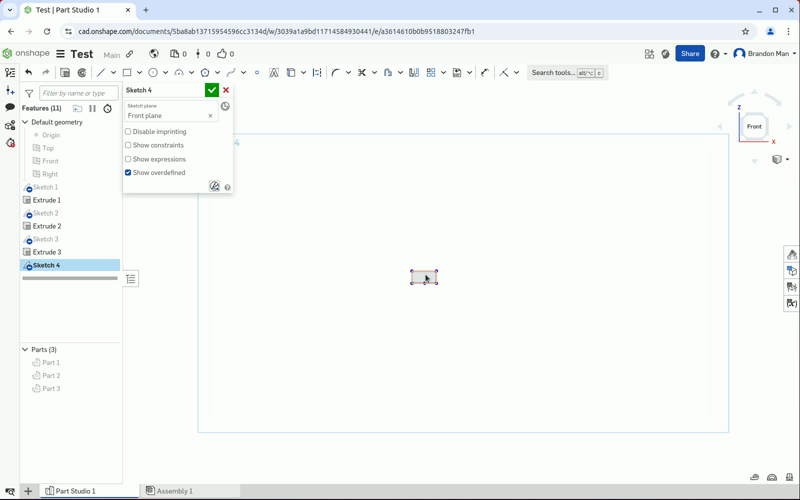
scroll(6)
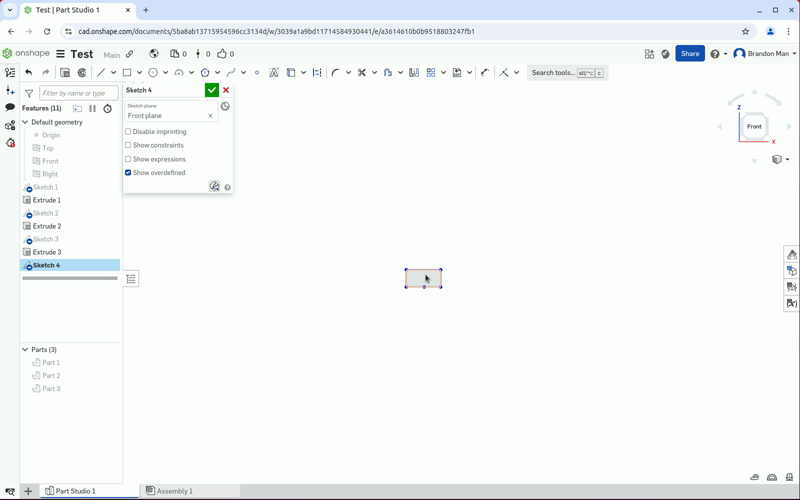
scroll(6)
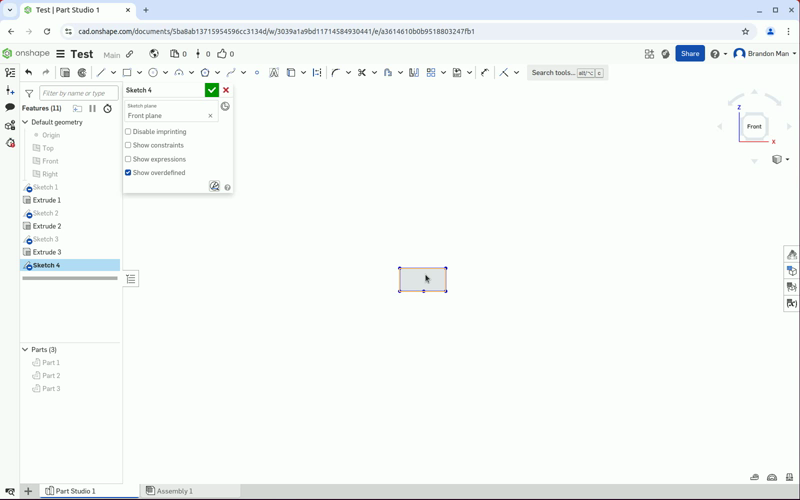
scroll(6)
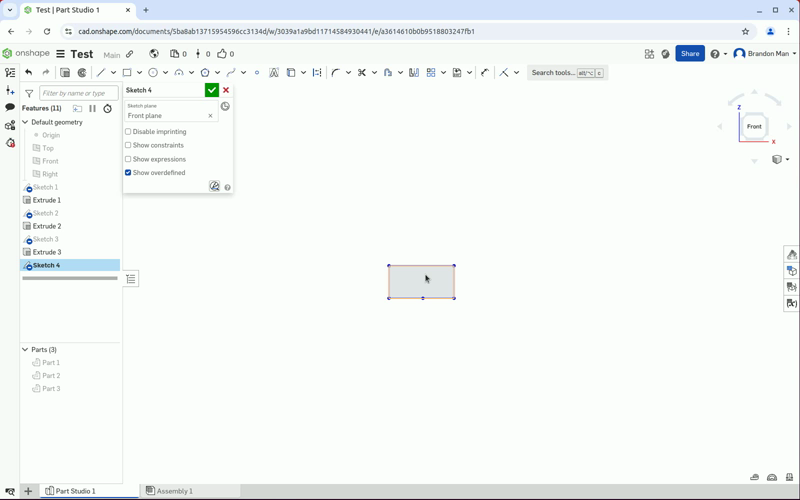
scroll(6)
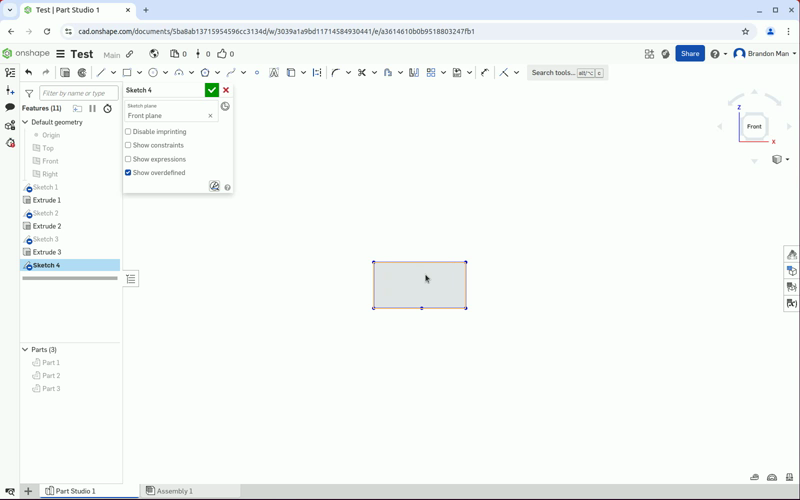
scroll(6)
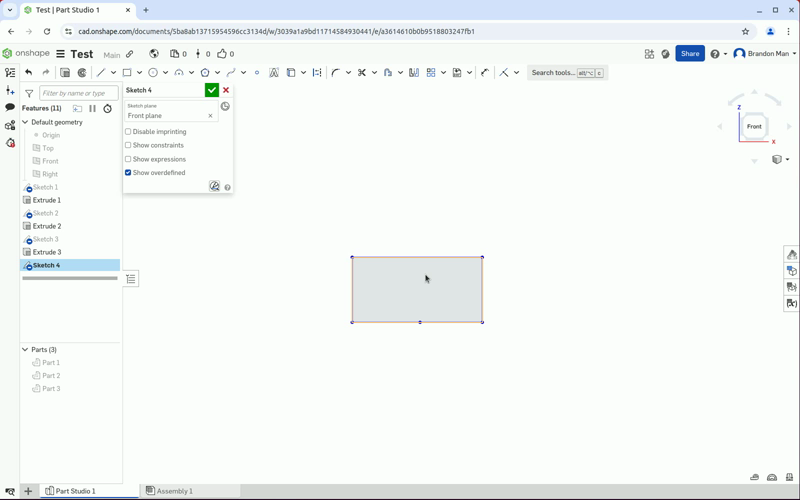
scroll(6)
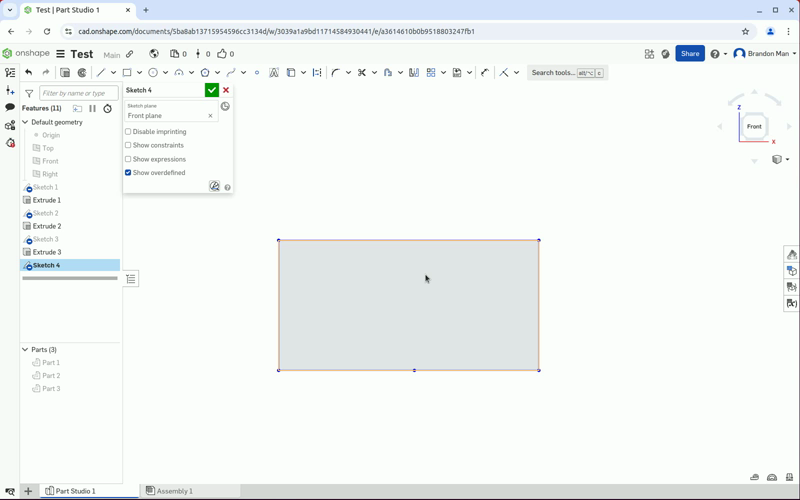
click(425, 274)
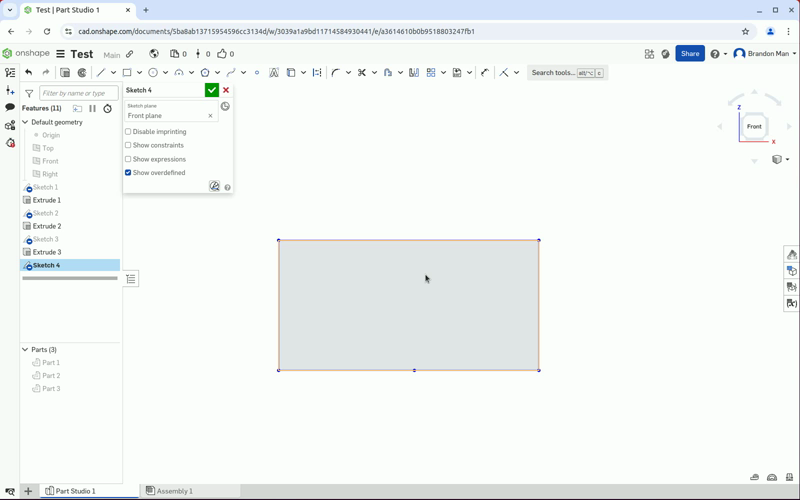
scroll(-6)
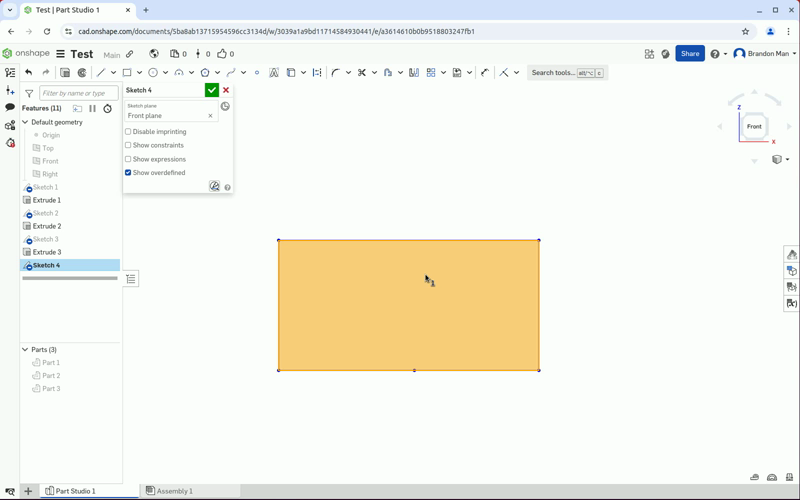
scroll(-6)
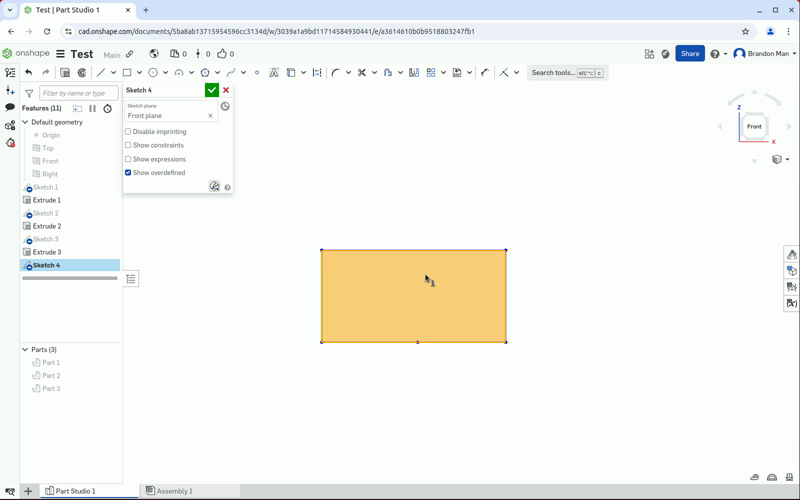
scroll(-6)
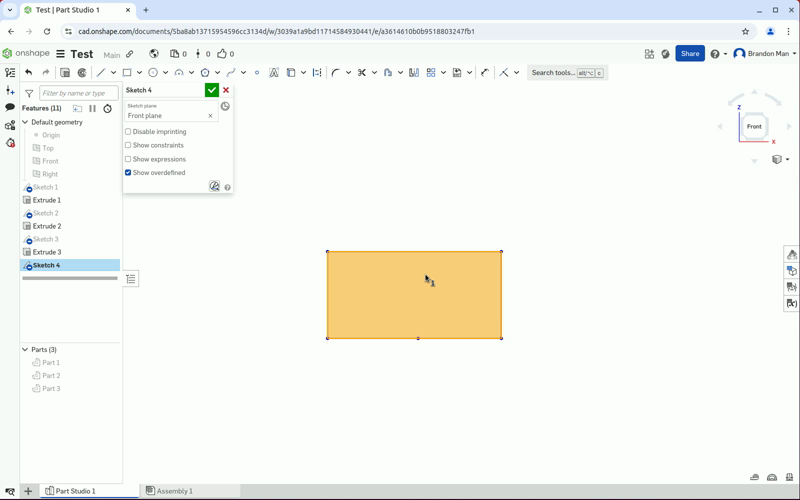
scroll(-6)
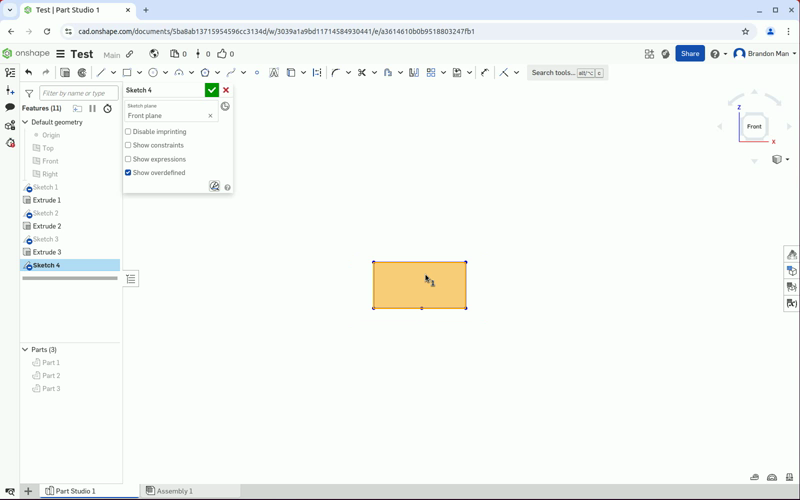
scroll(-6)
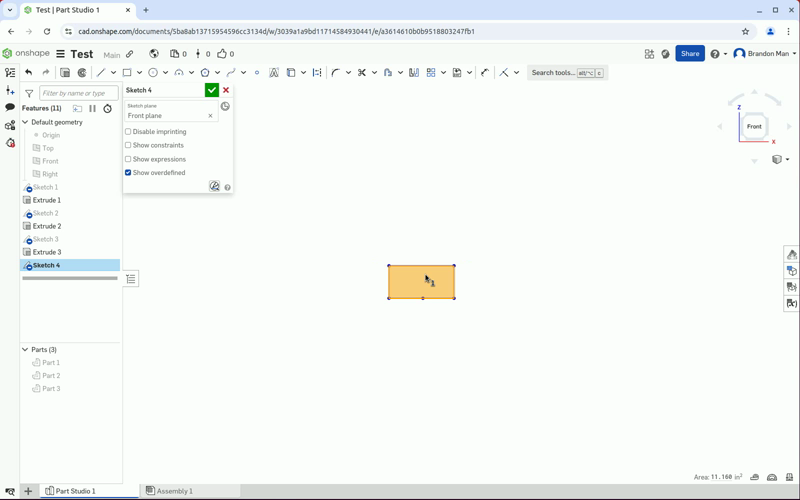
scroll(-6)
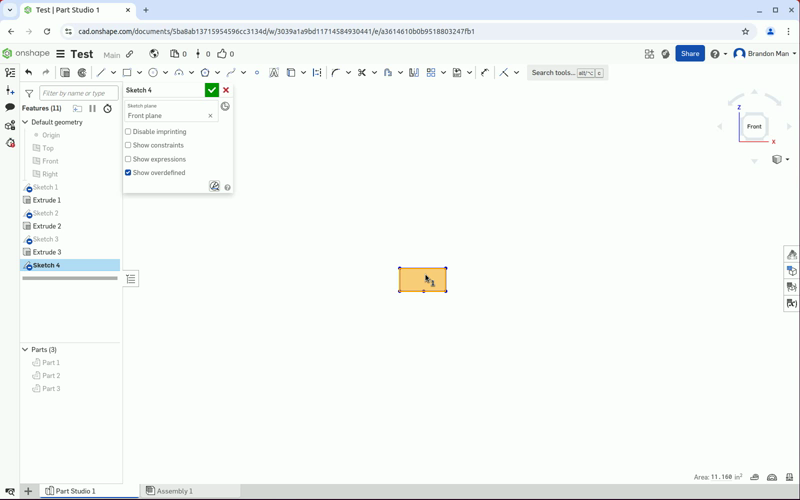
scroll(-6)
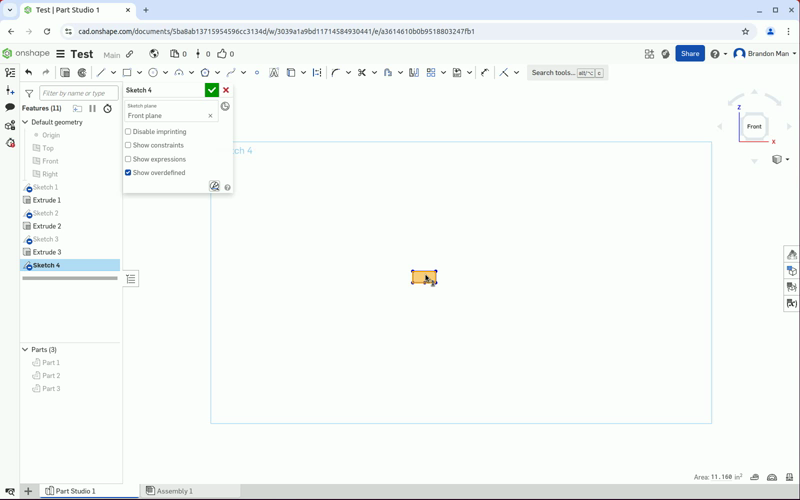
mouse_move(73, 352)
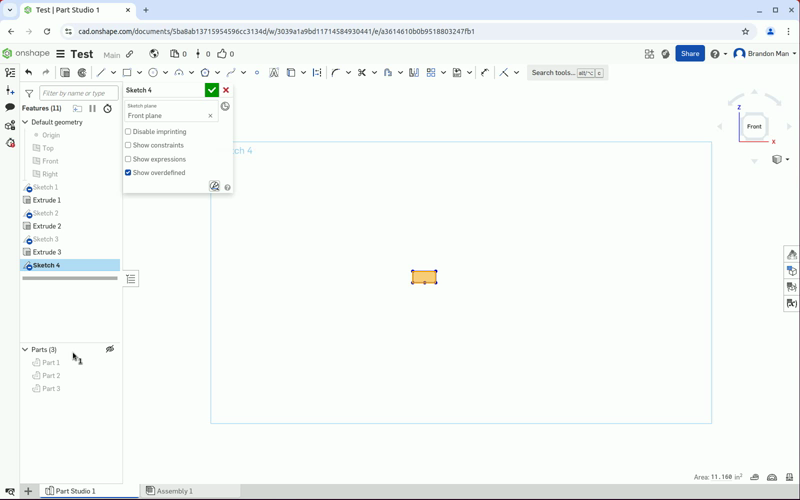
key(shift+y)
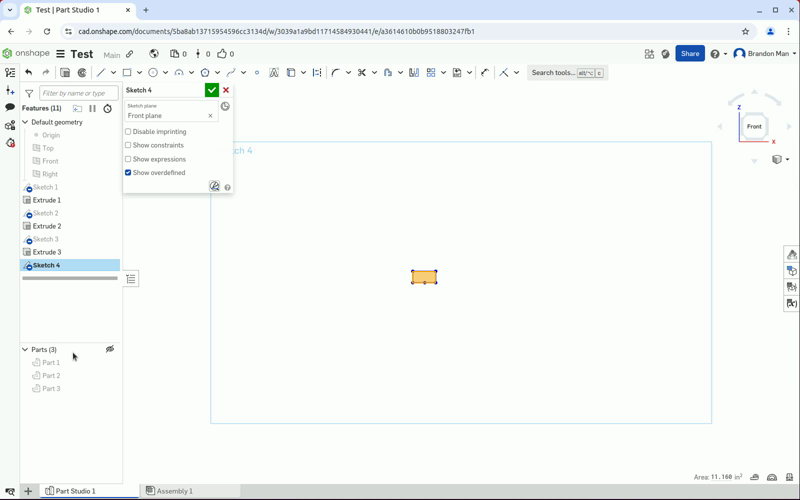
key(shift+e)
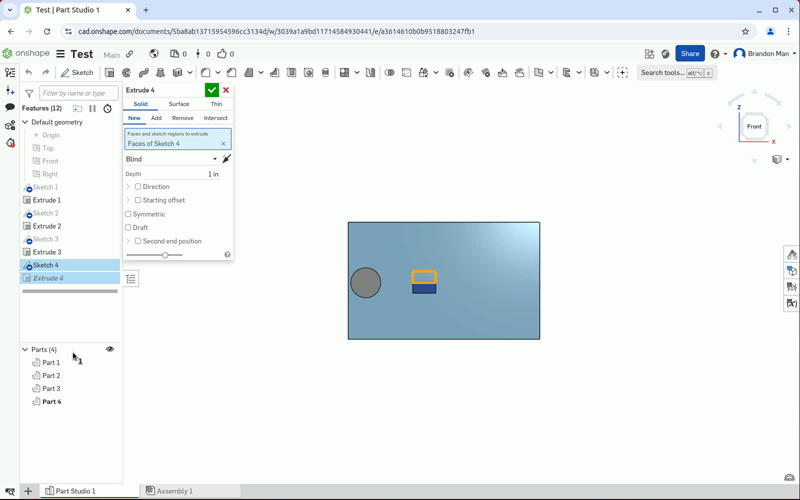
mouse_move(143, 106)
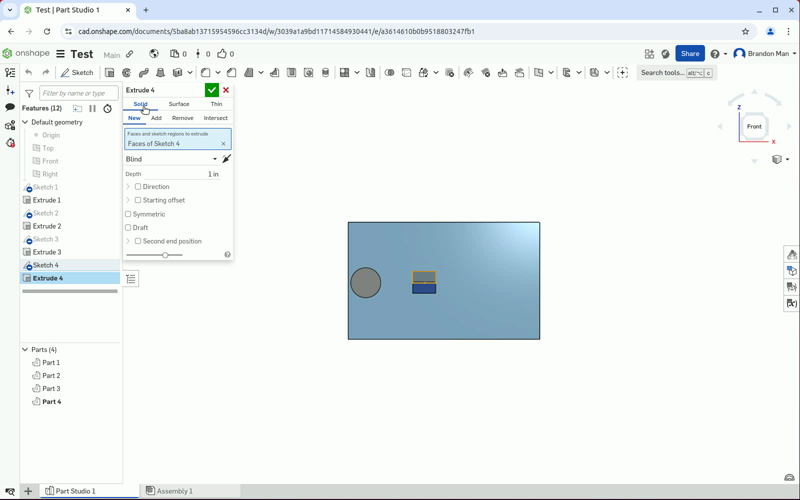
click(143, 106)
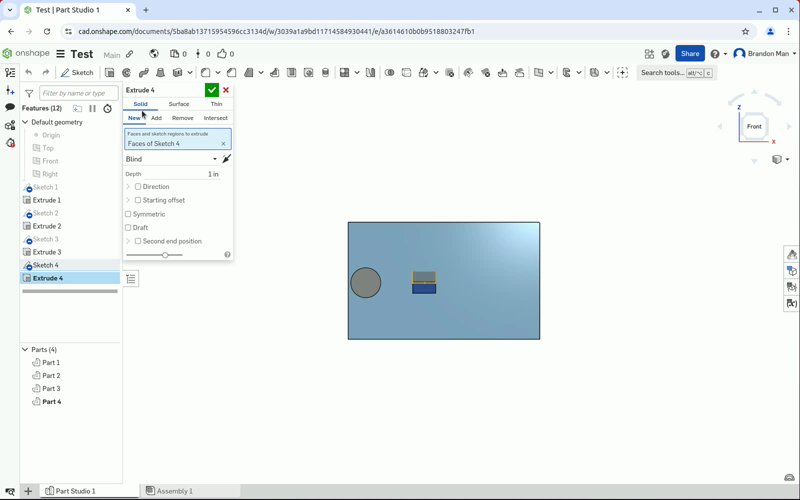
mouse_move(137, 120)
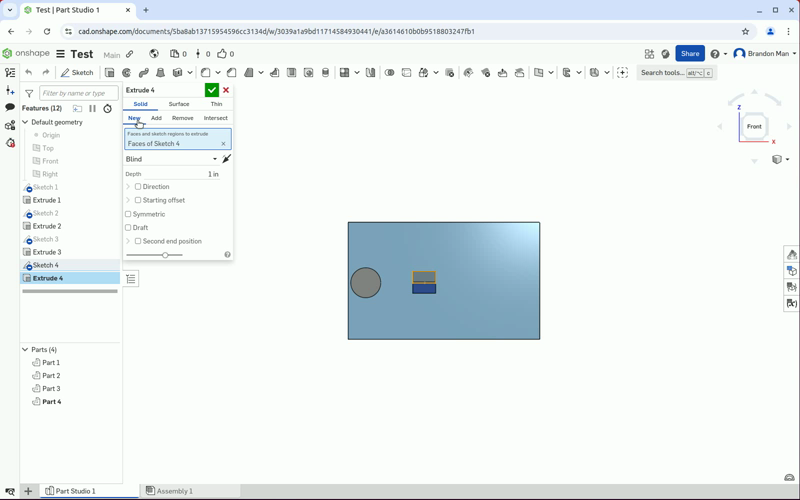
click(137, 120)
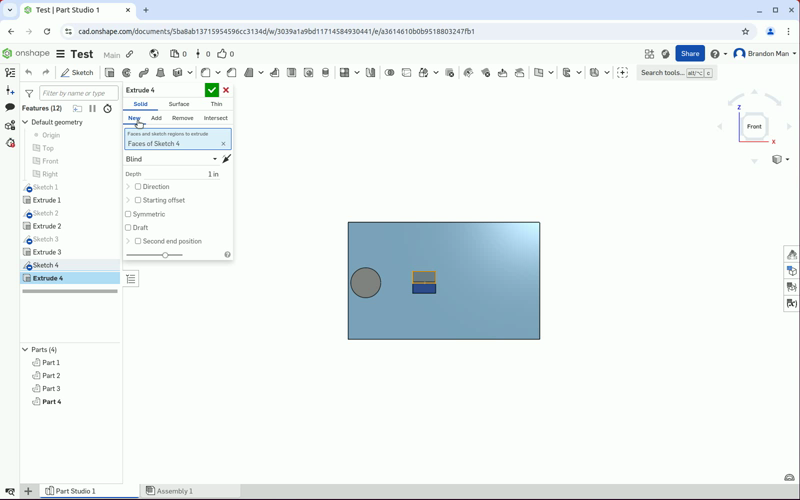
key(tab, 4)
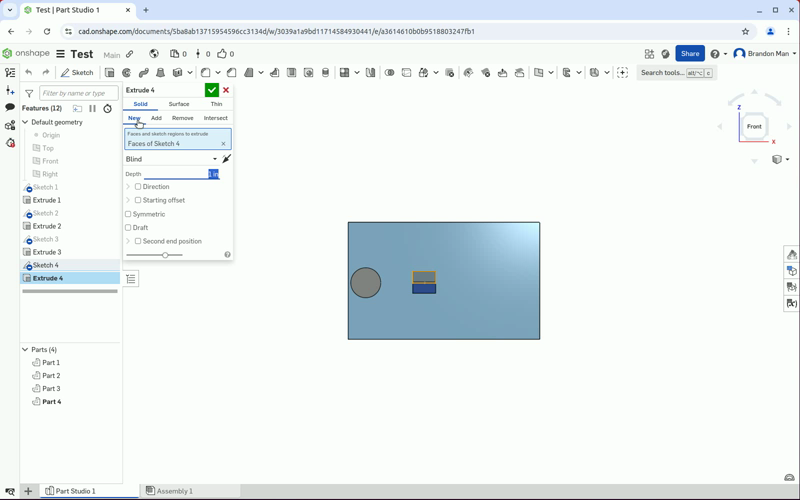
text(12.276)
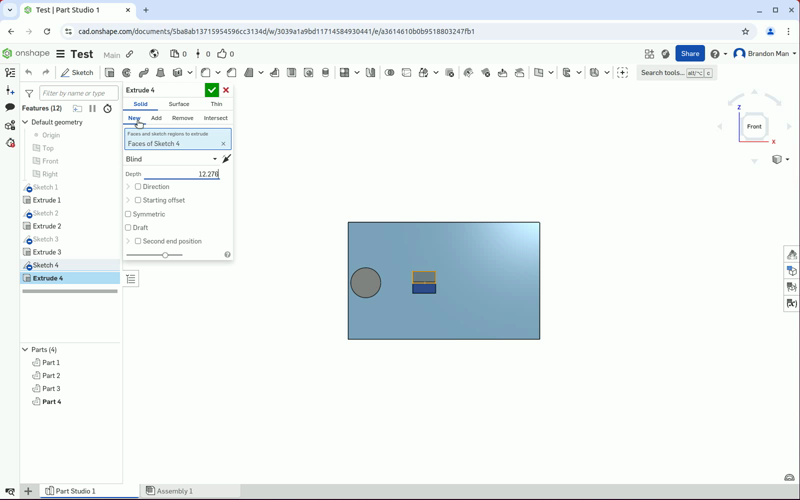
key(enter)
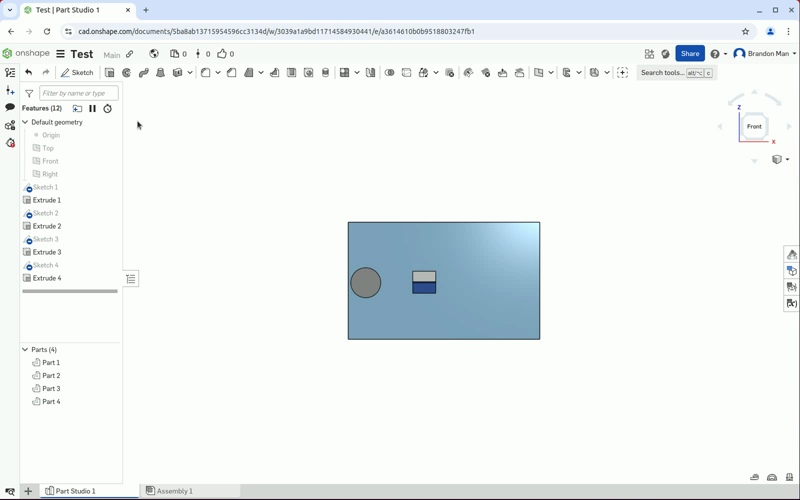
key(shift+h)
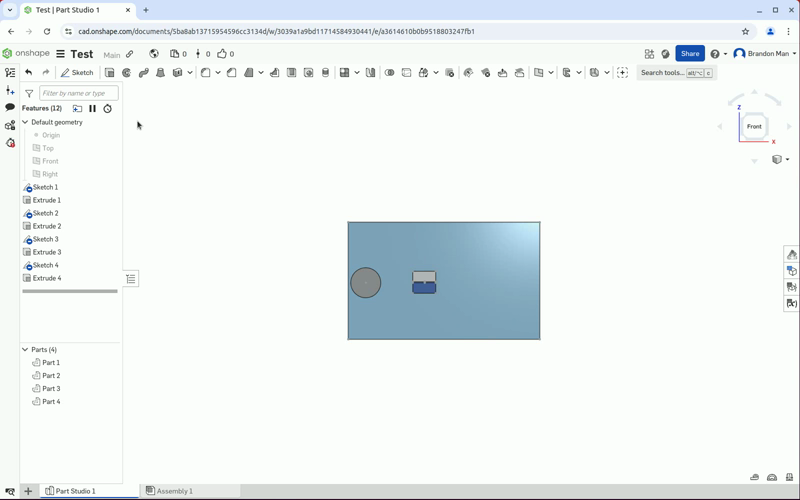
key(shift+h)
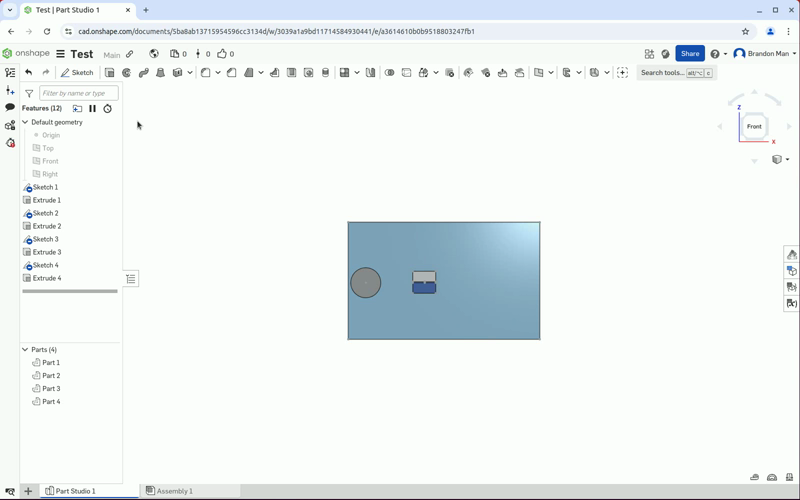
key(shift+7)
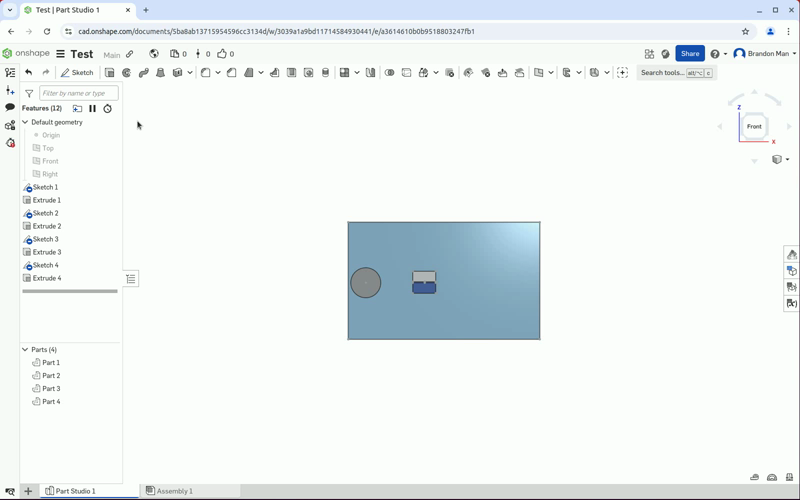
key(left, 2)
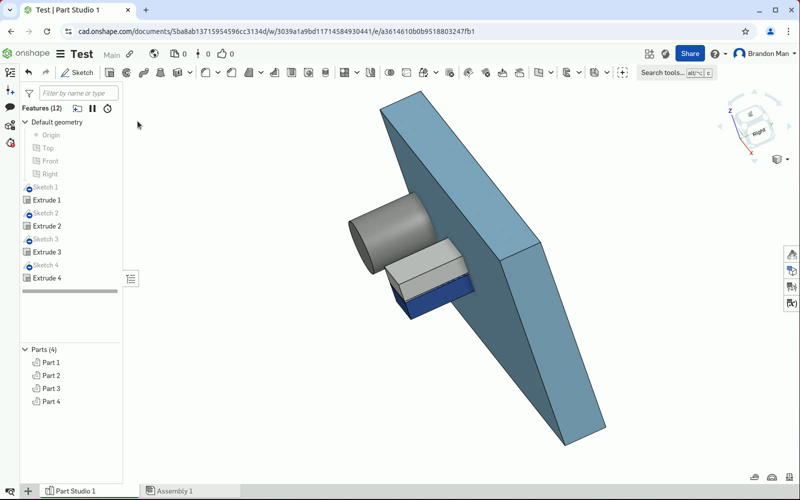
key(down, 2)
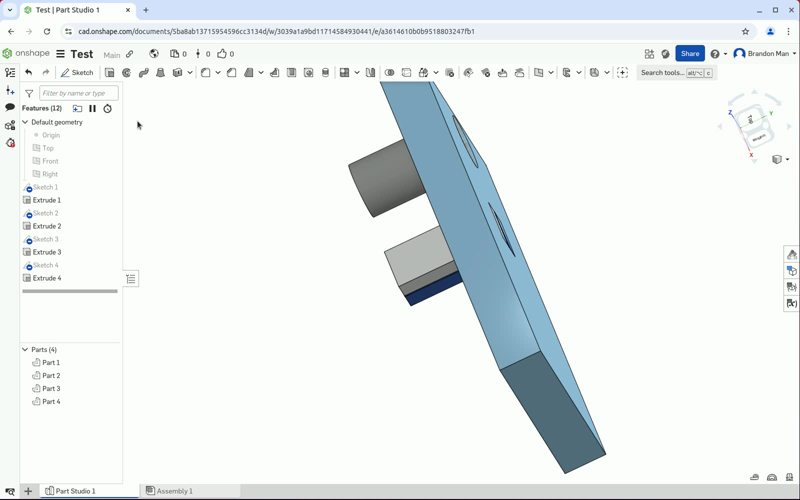
key(up, 2)
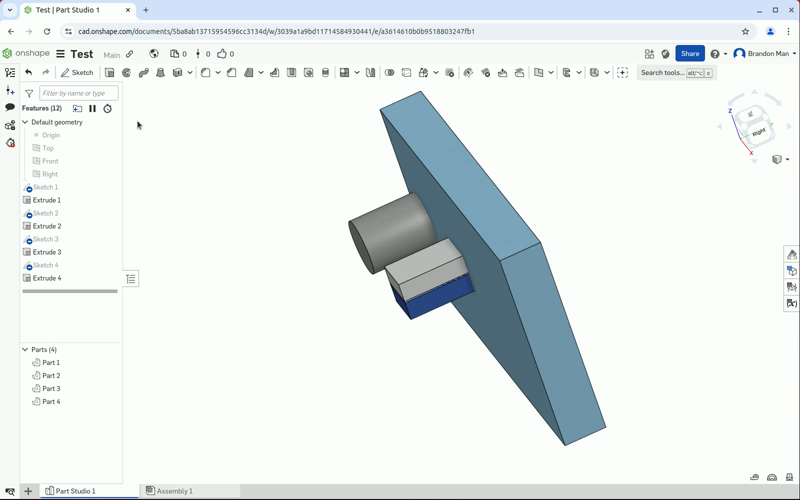
key(right, 2)
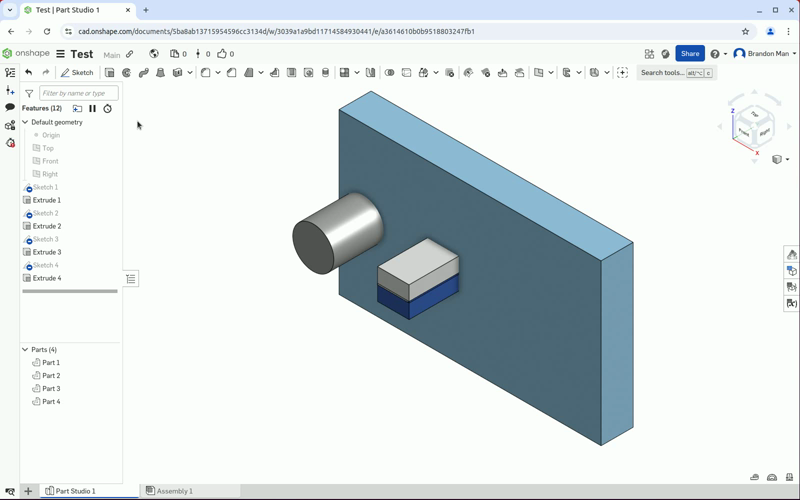
mouse_move(73, 189)
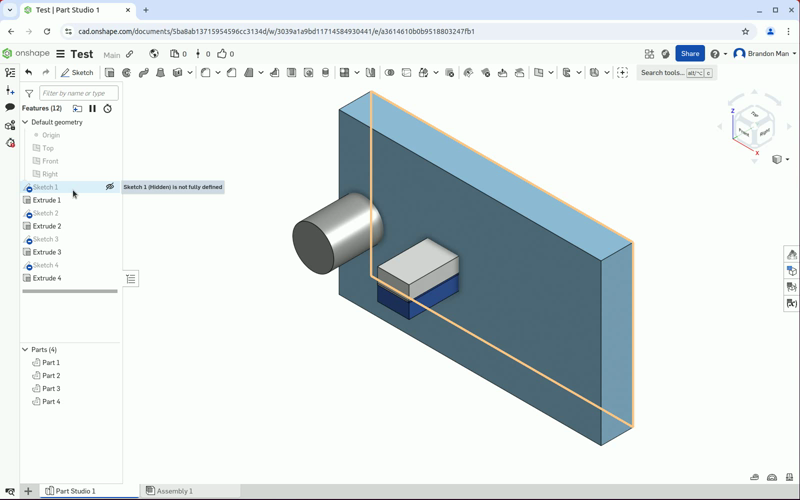
click(73, 189)